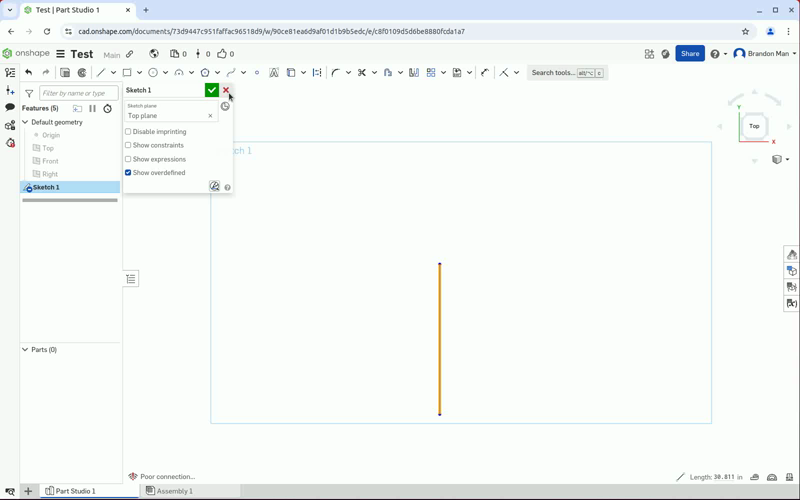
key(shift+h)
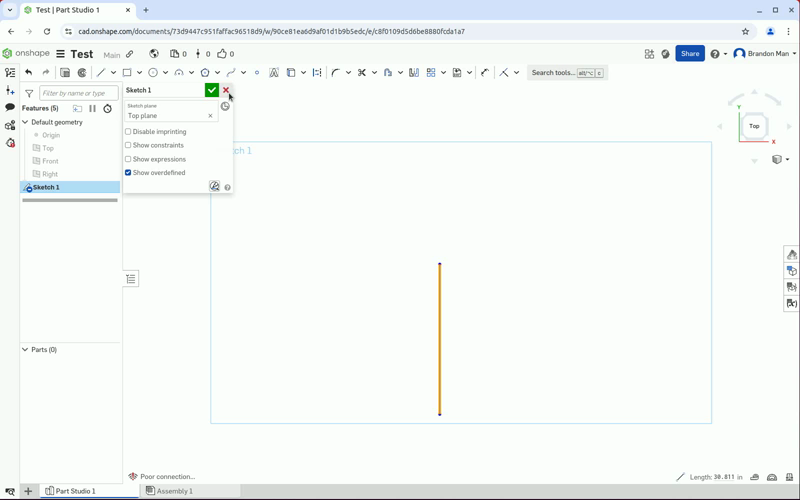
key(shift+s)
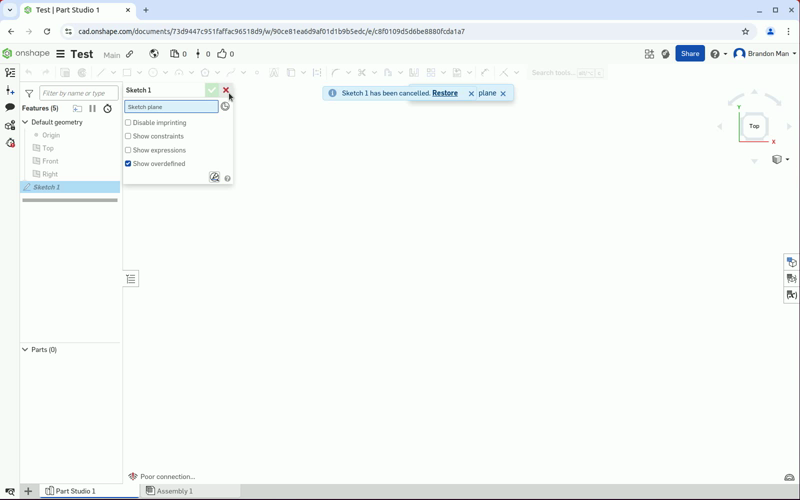
mouse_move(73, 150)
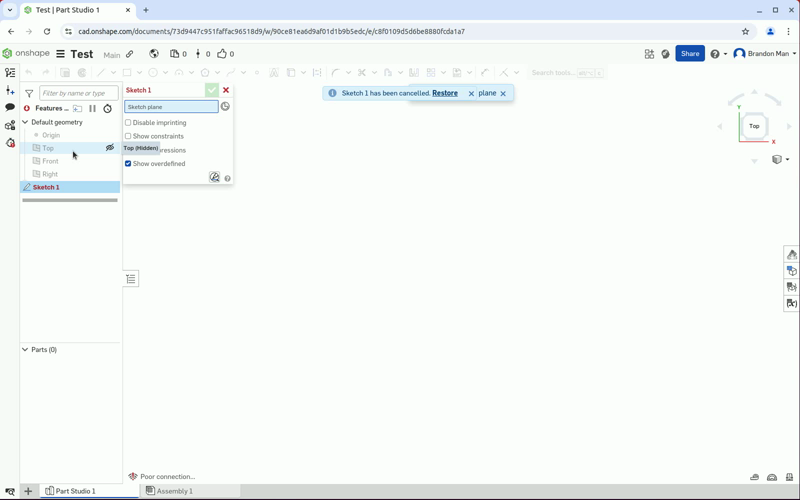
click(73, 150)
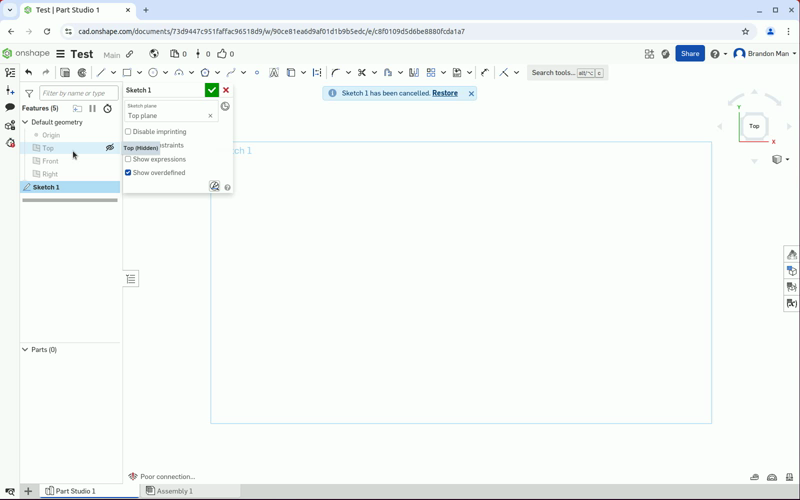
mouse_move(73, 352)
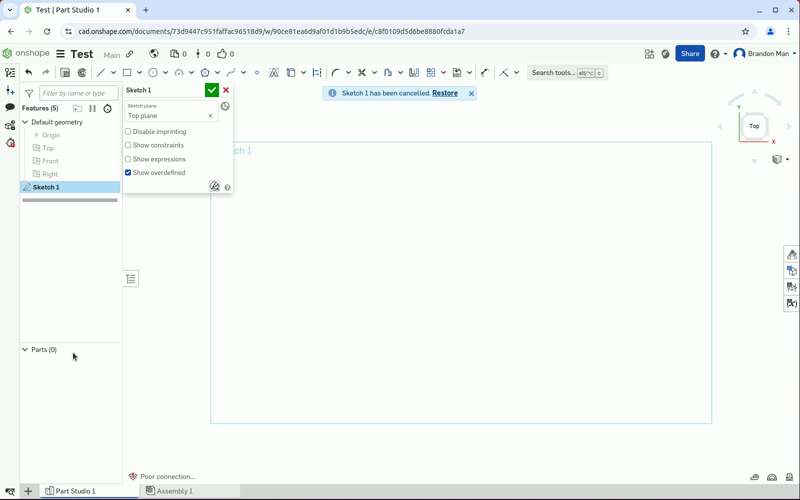
key(y)
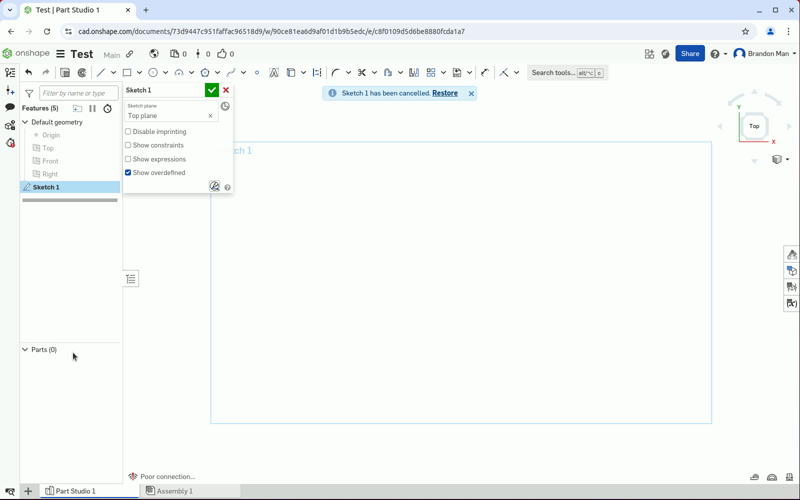
key(l)
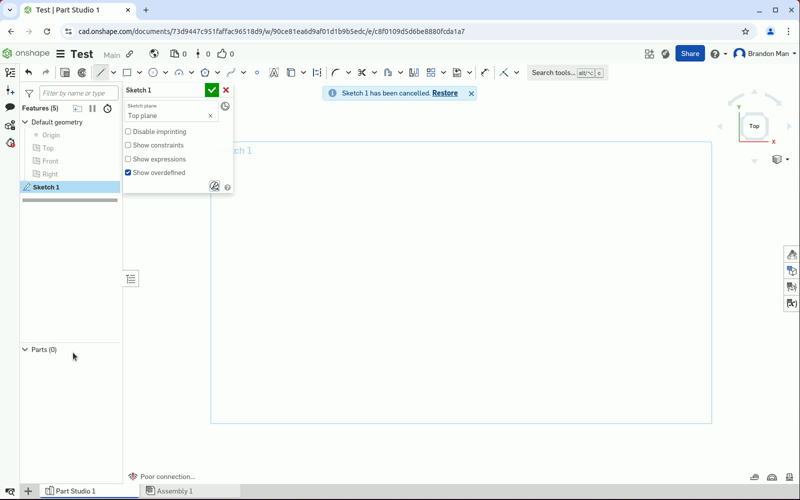
key_down(shift)
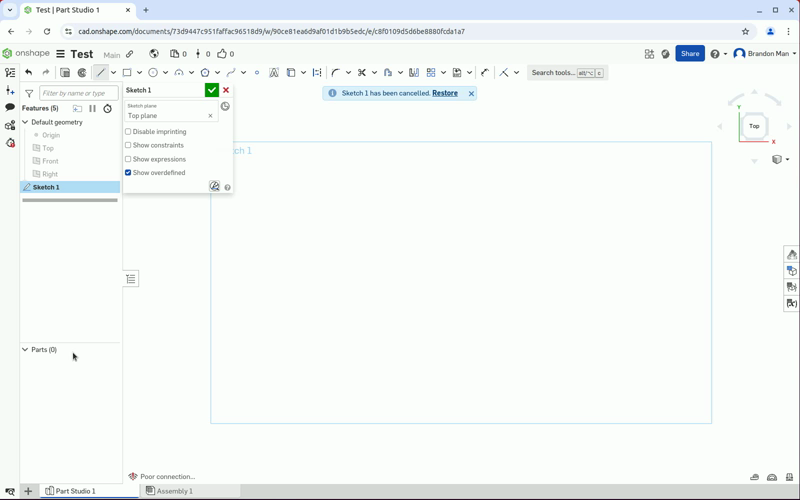
mouse_move(398, 395)
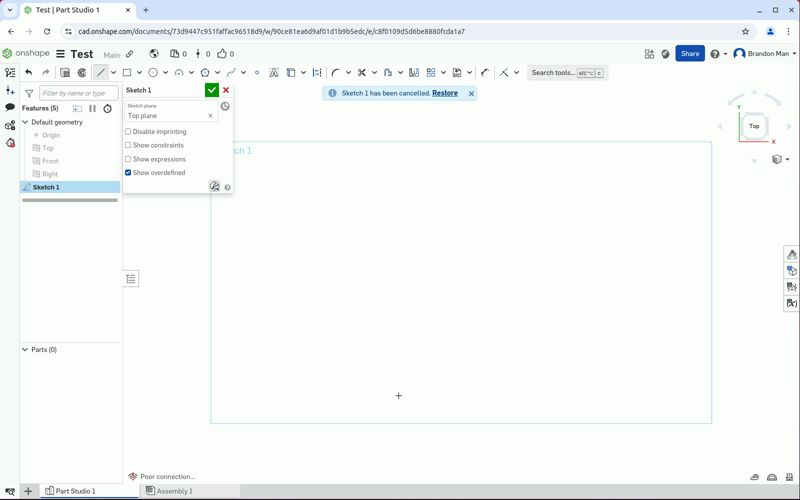
click(398, 395)
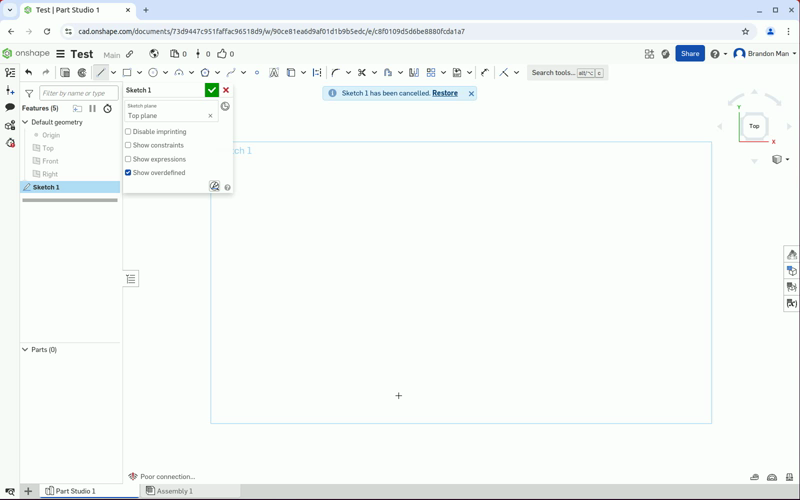
key_up(shift)
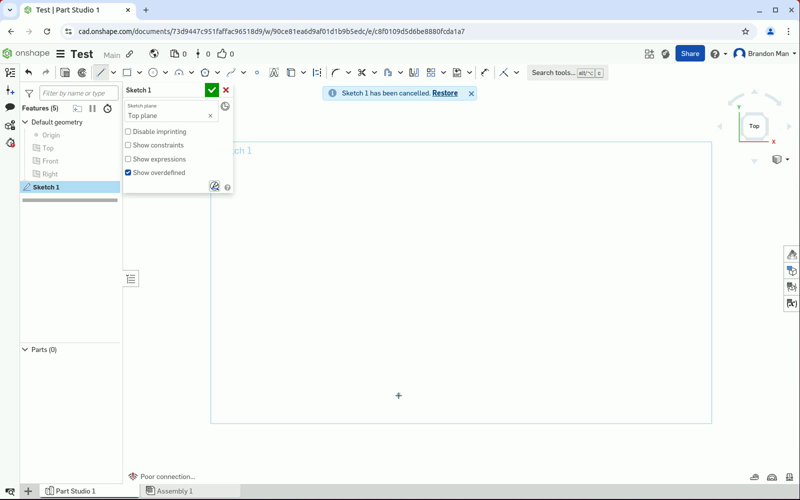
key_down(shift)
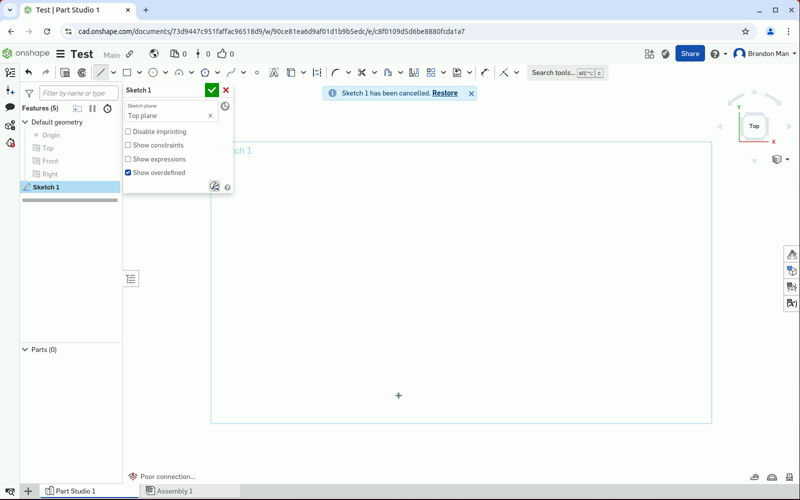
mouse_move(540, 395)
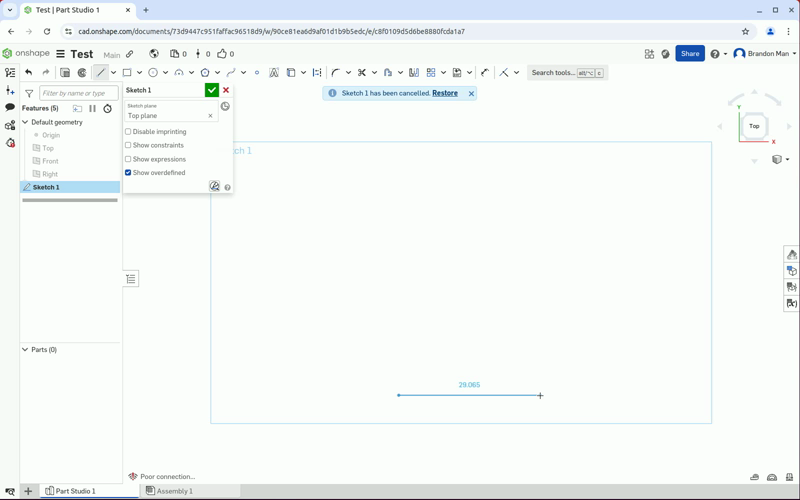
click(540, 395)
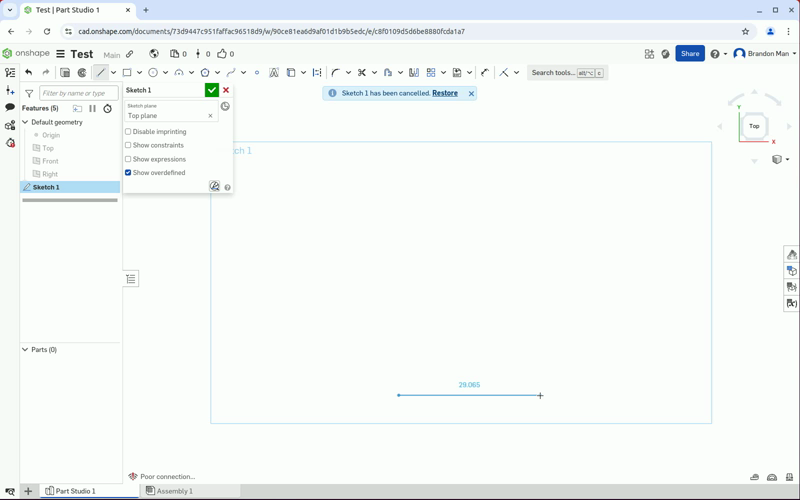
key_up(shift)
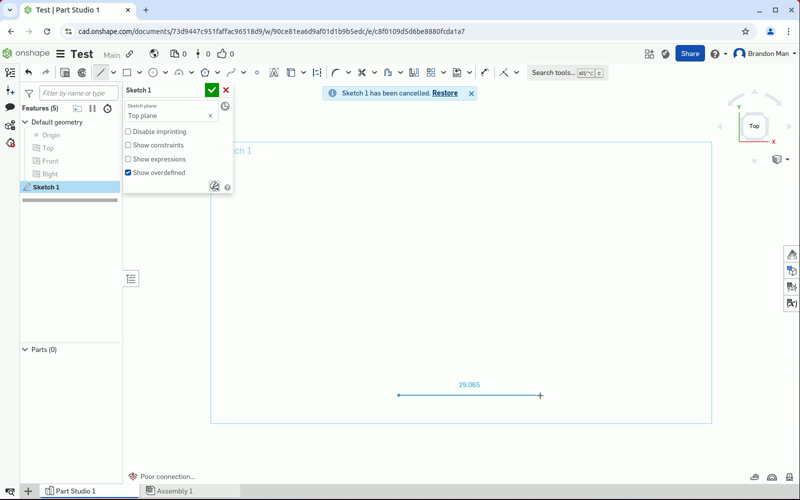
key_down(shift)
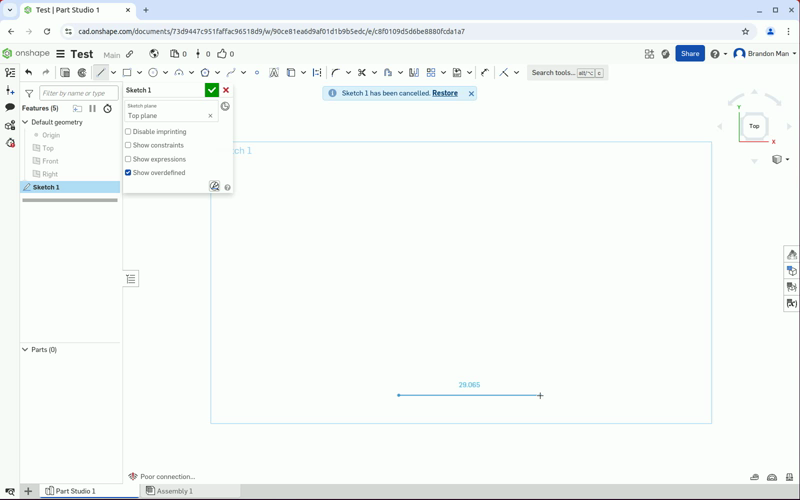
mouse_move(540, 253)
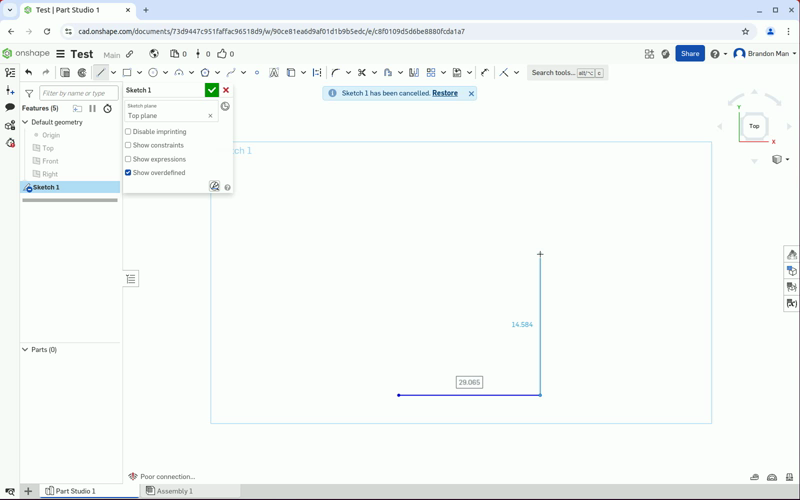
click(540, 253)
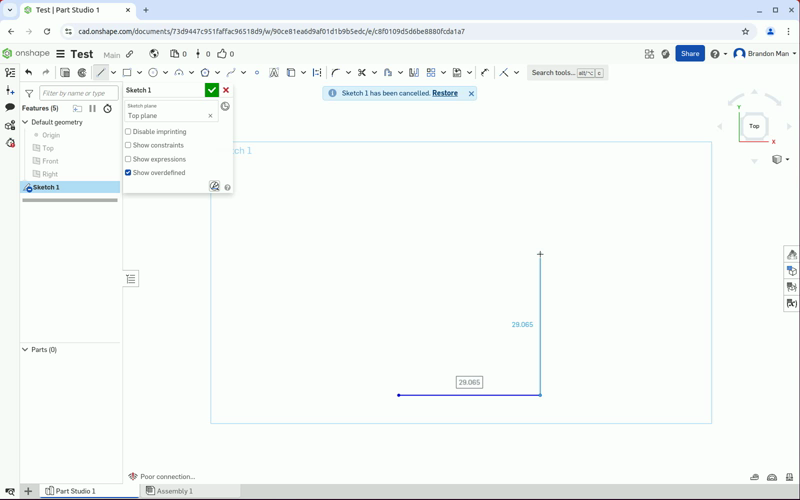
key_up(shift)
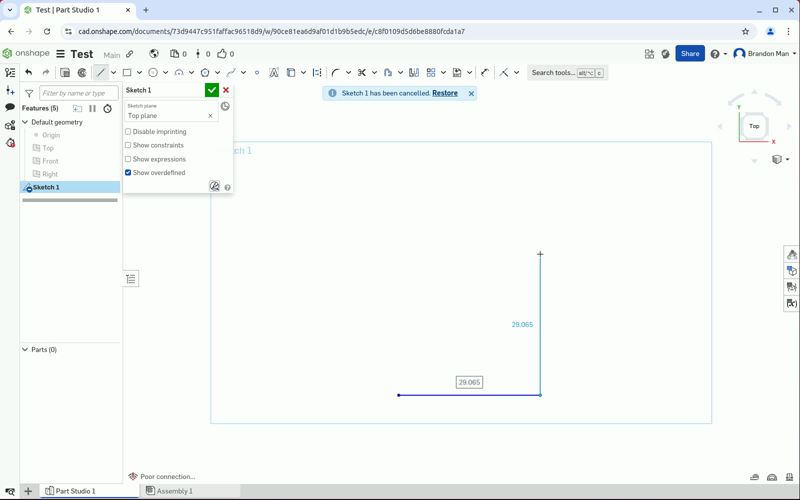
key_down(shift)
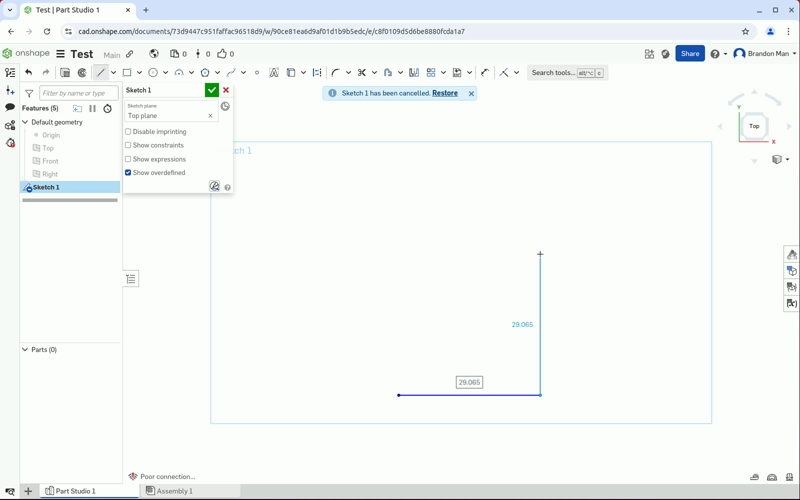
mouse_move(398, 253)
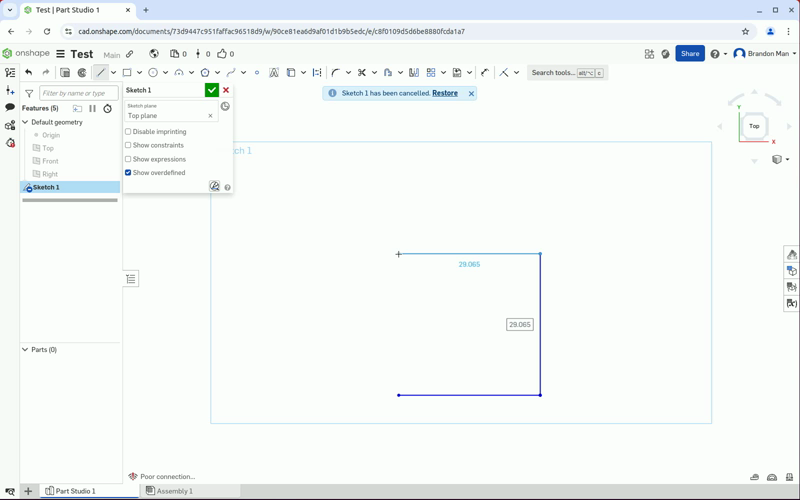
click(398, 253)
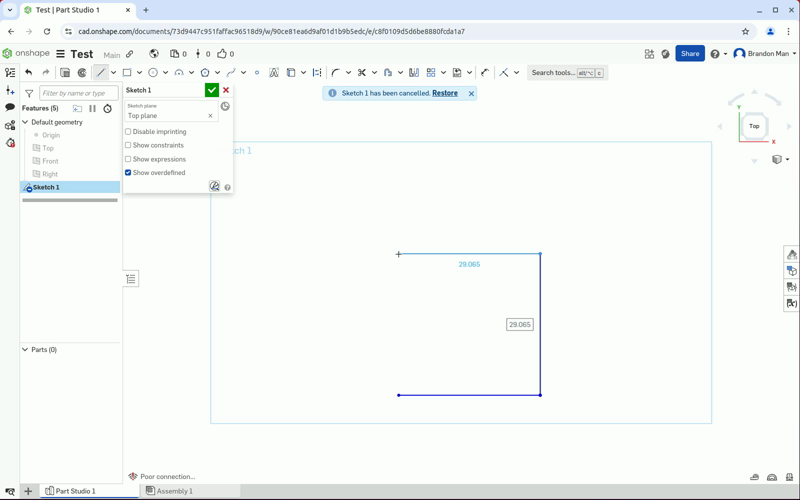
key_up(shift)
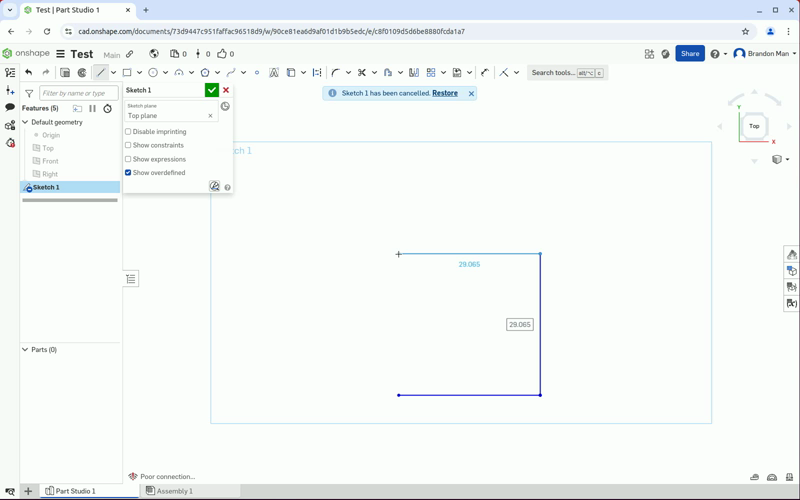
key_down(shift)
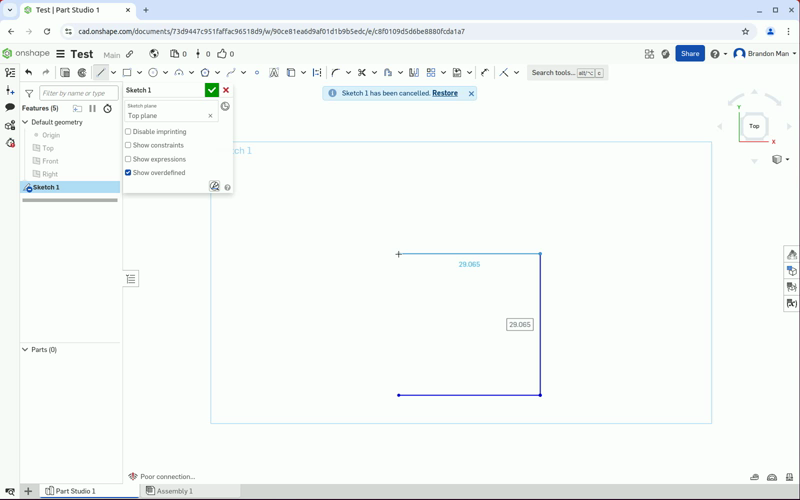
mouse_move(398, 395)
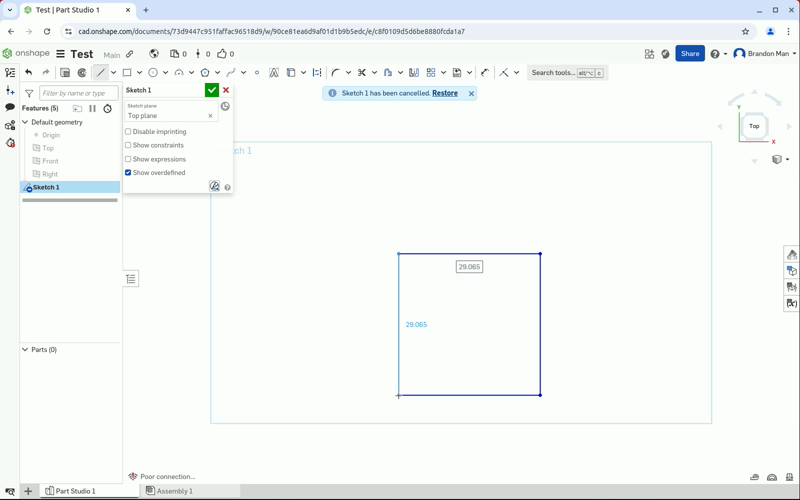
key_up(shift)
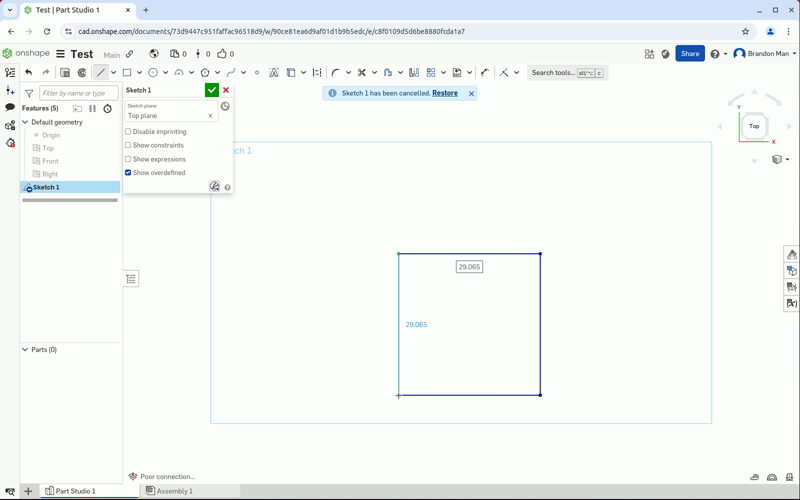
click(398, 395)
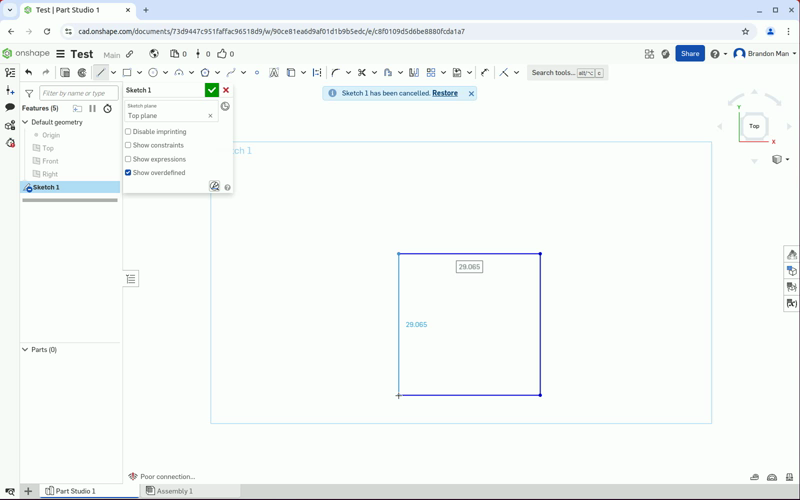
key(esc)
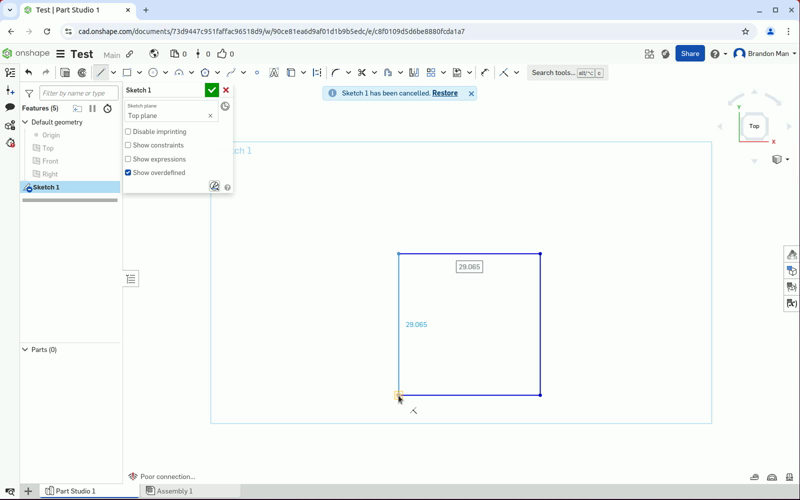
mouse_move(452, 302)
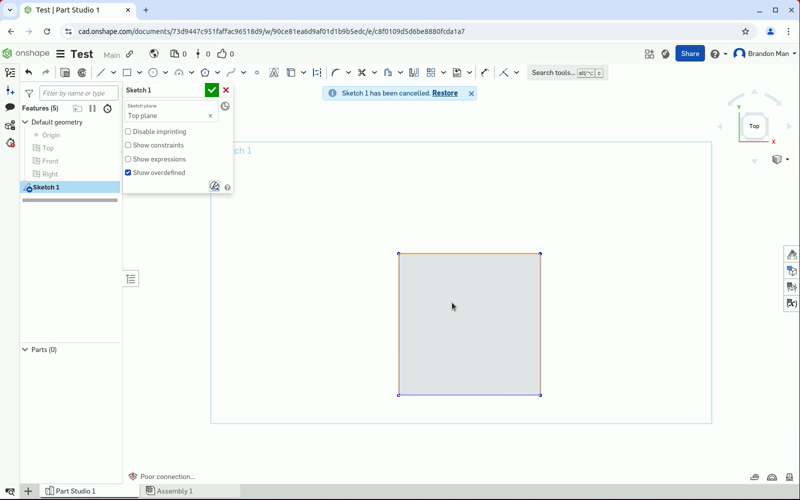
click(452, 302)
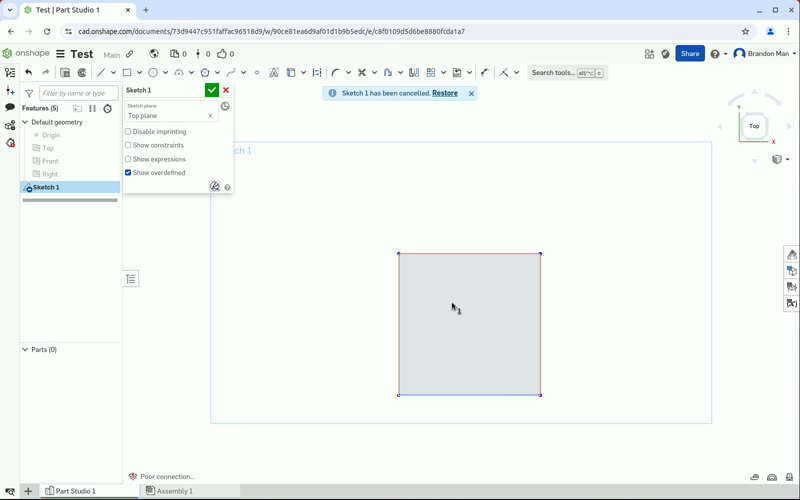
mouse_move(73, 352)
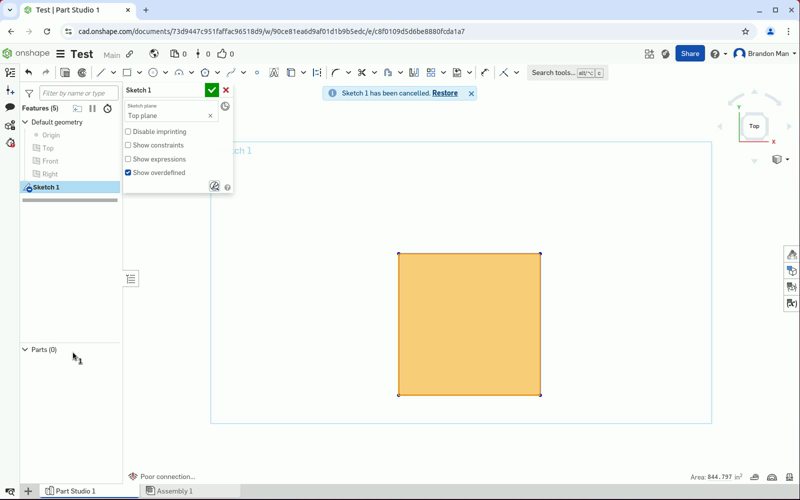
key(shift+y)
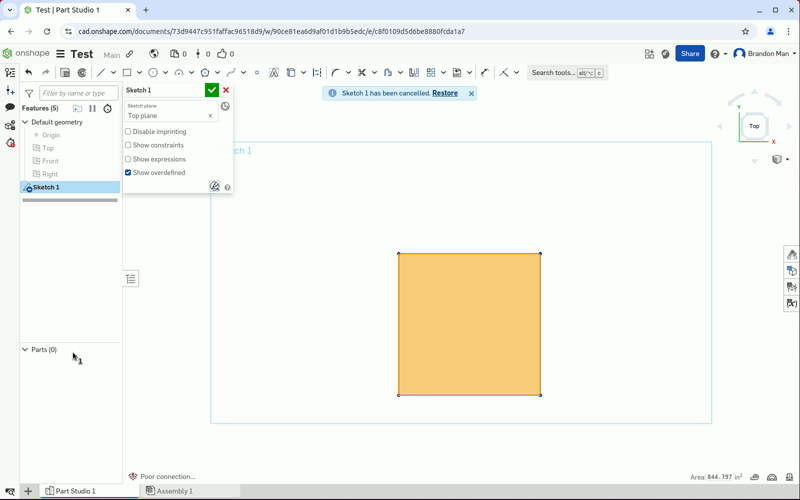
key(shift+e)
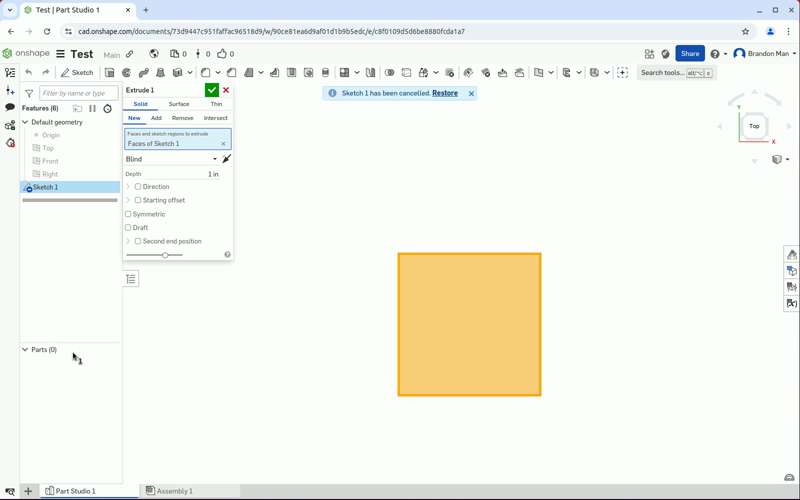
mouse_move(143, 106)
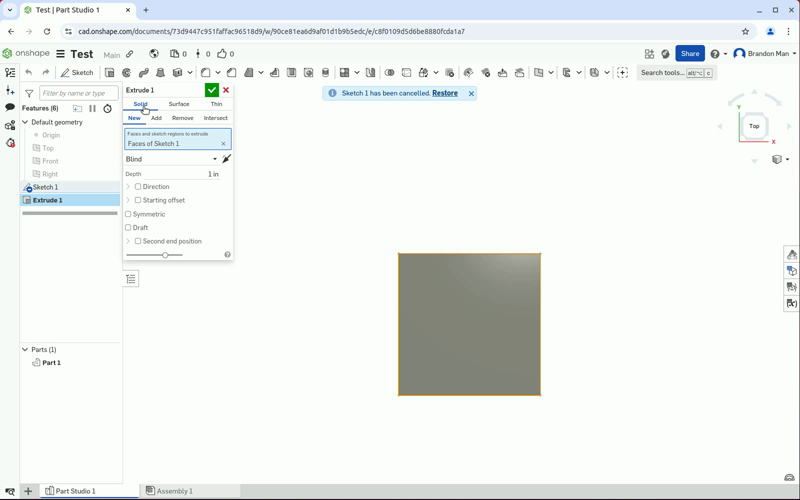
click(143, 106)
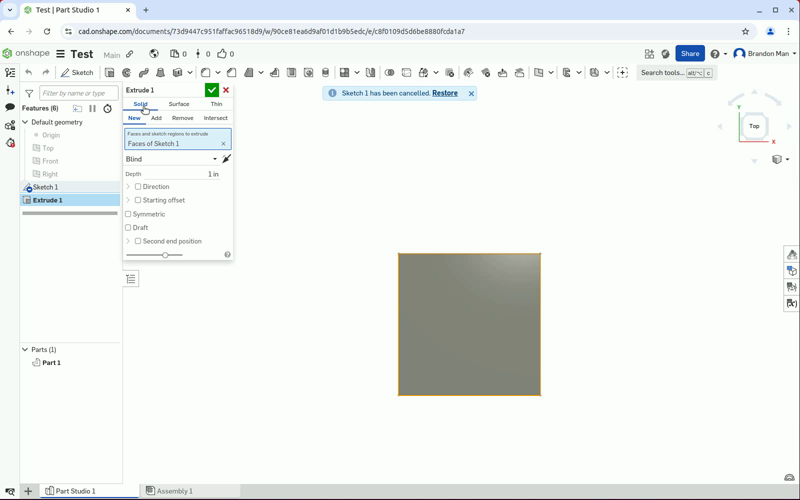
mouse_move(137, 120)
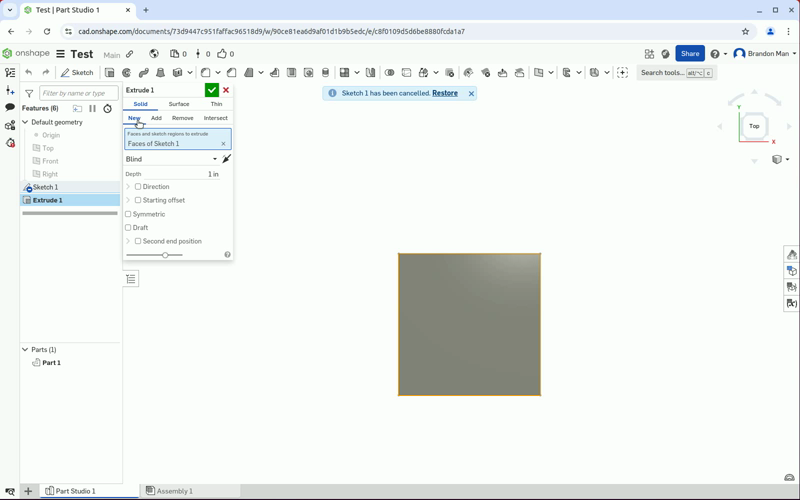
click(137, 120)
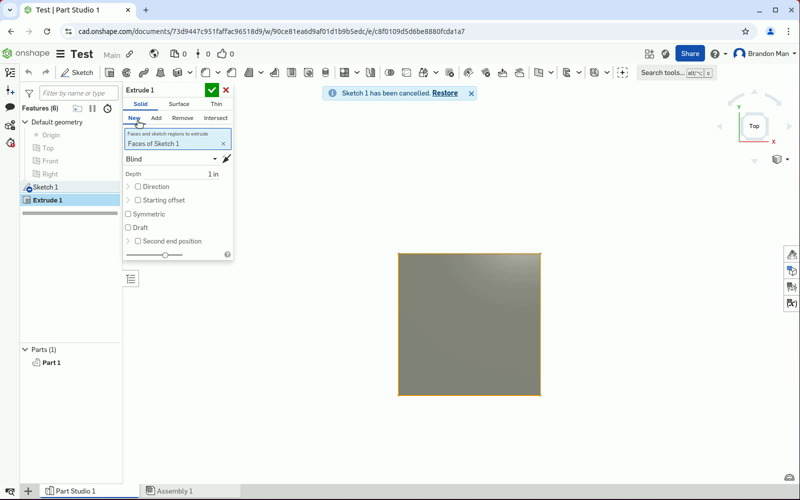
key(tab, 4)
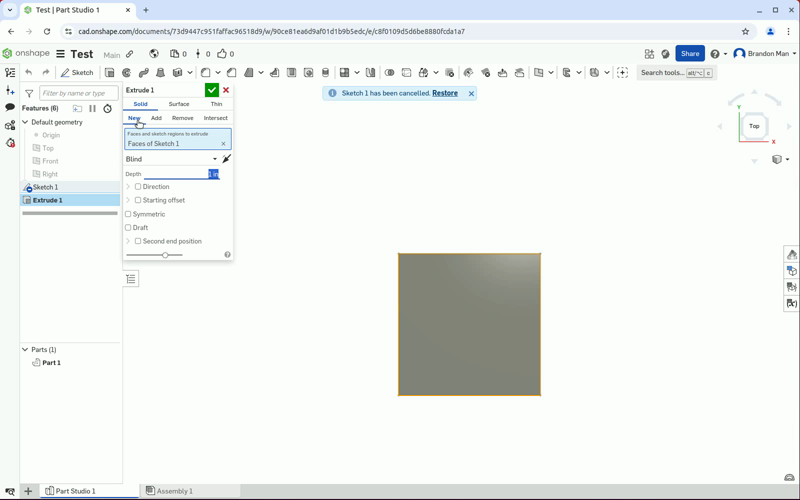
text(7.703)
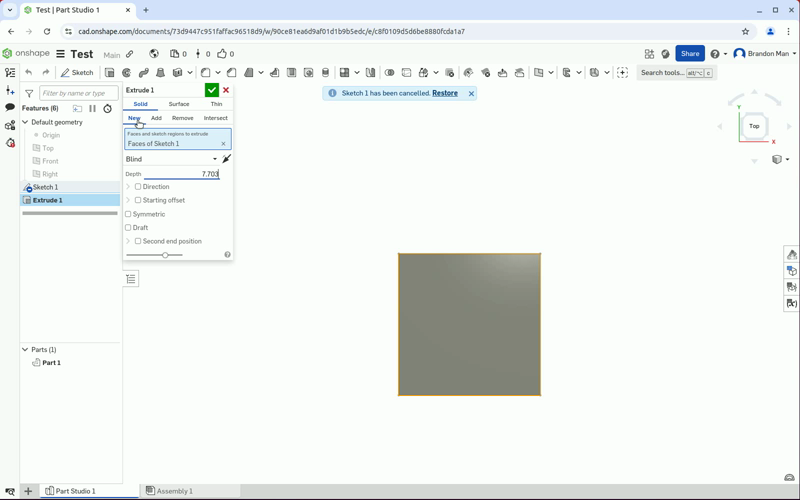
key(enter)
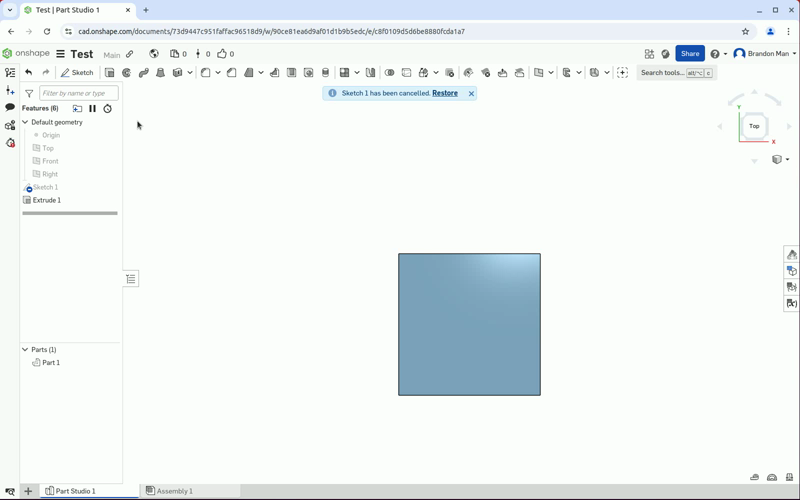
key(shift+h)
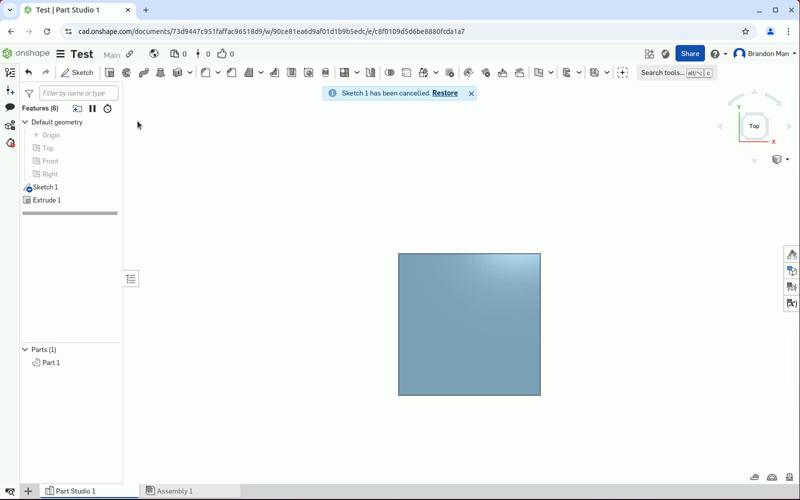
key(shift+h)
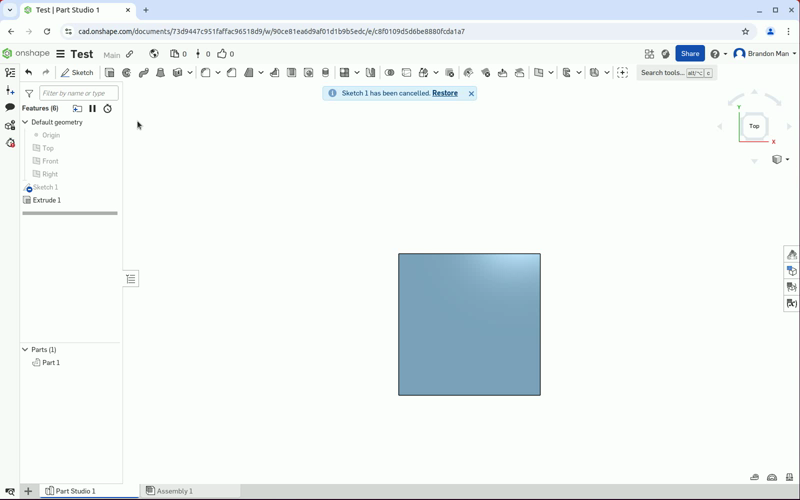
mouse_move(73, 189)
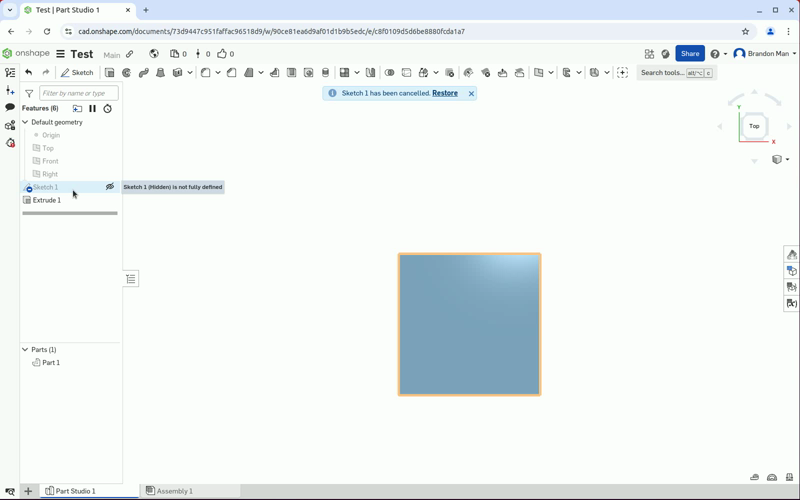
click(73, 189)
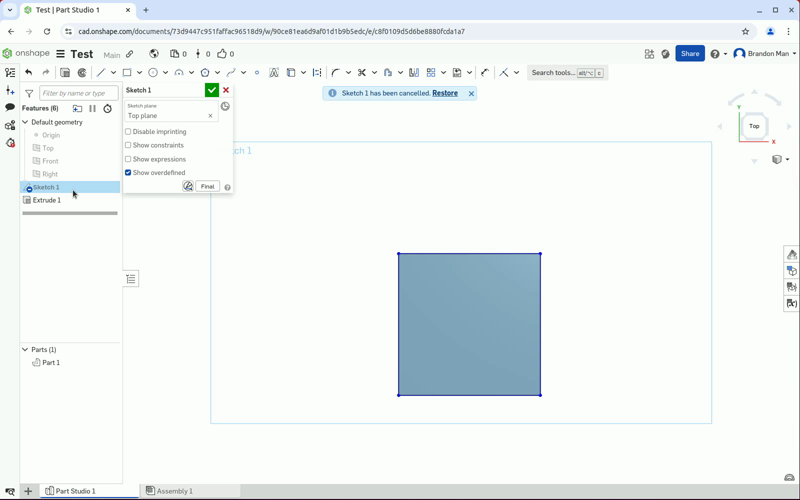
mouse_move(229, 92)
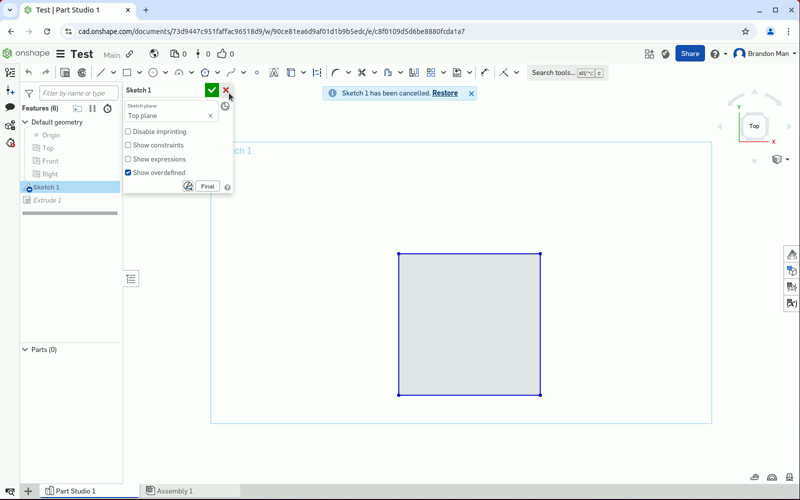
click(229, 92)
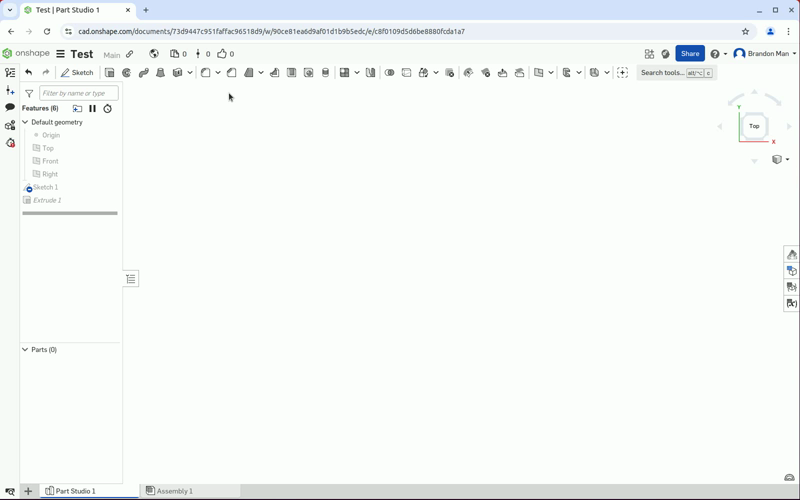
mouse_move(73, 352)
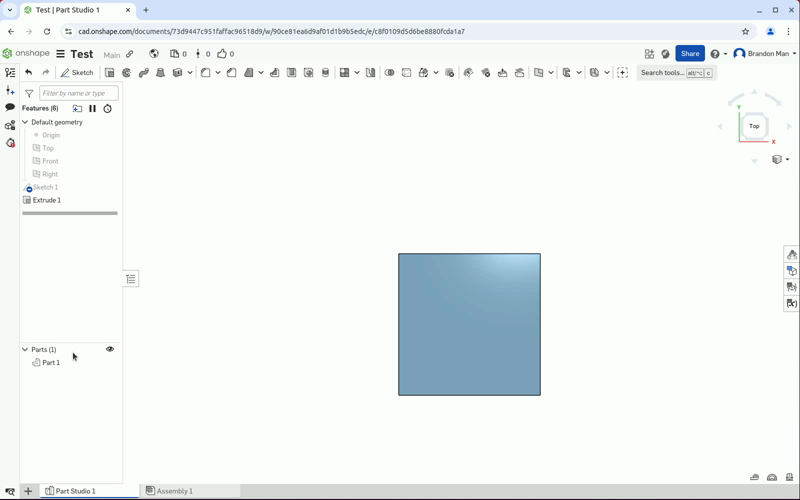
key(y)
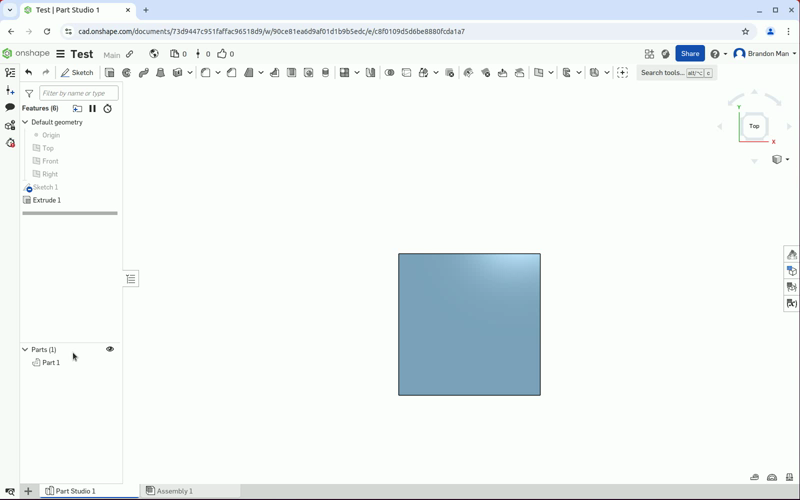
key(shift+p)
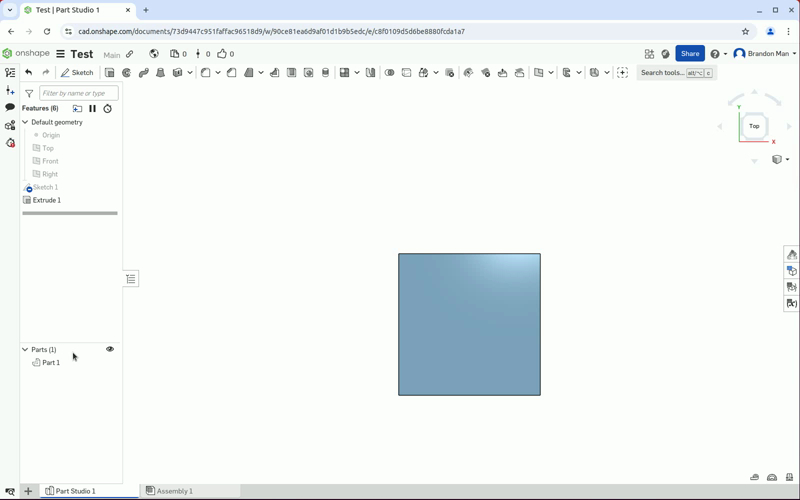
key(space)
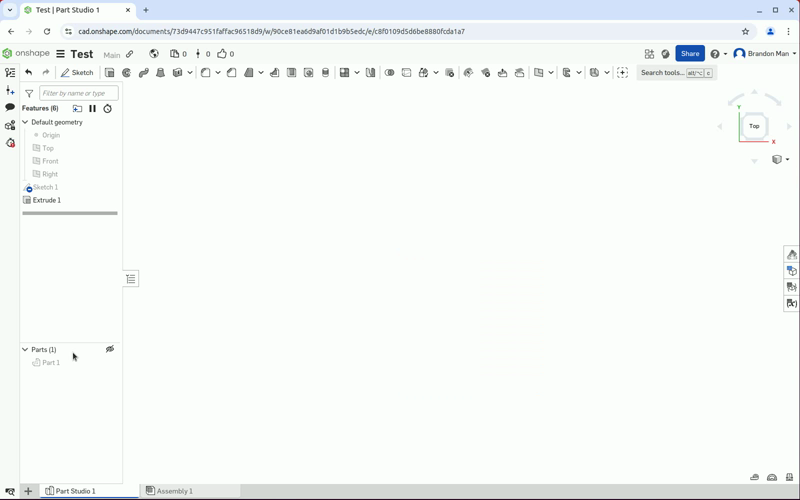
key_down(shift)
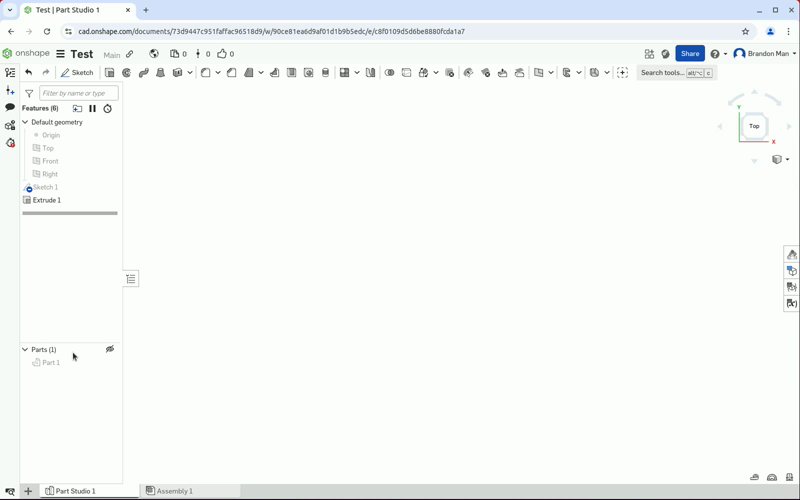
key(up)
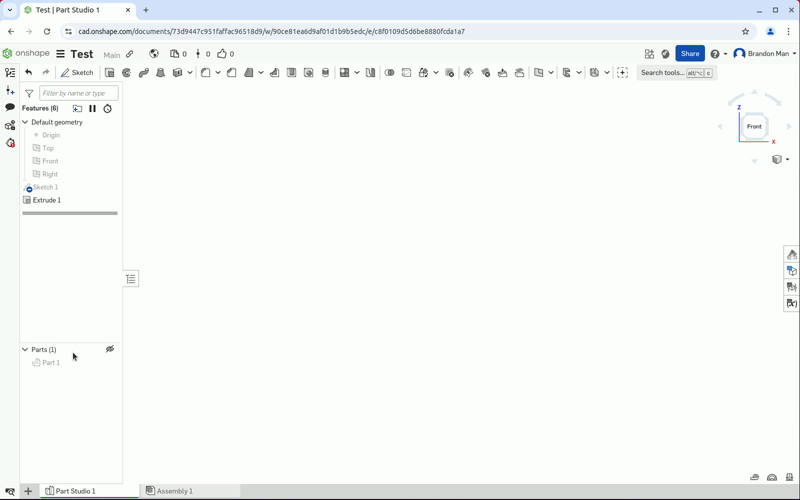
key_up(shift)
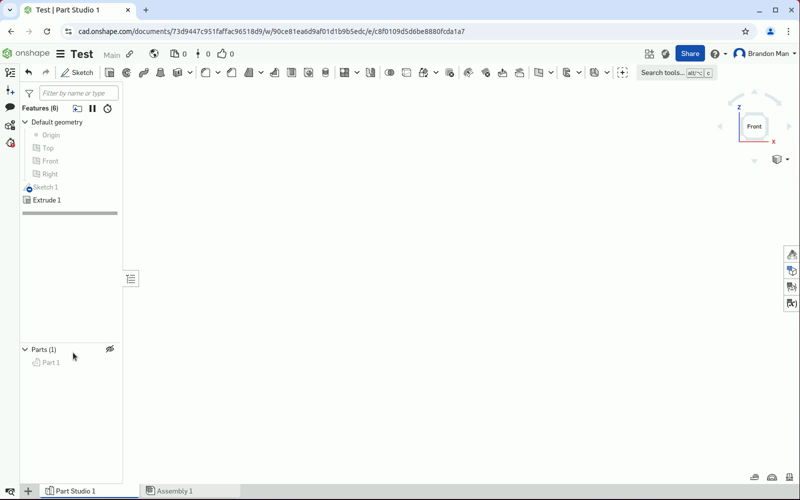
key(space)
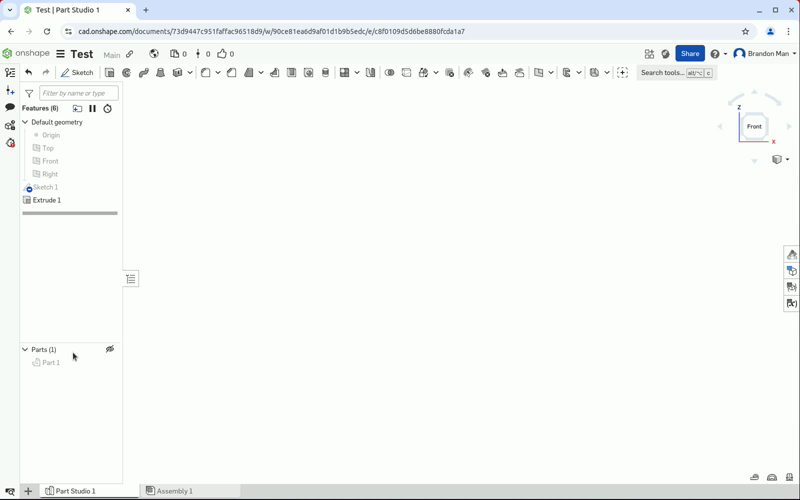
key_down(shift)
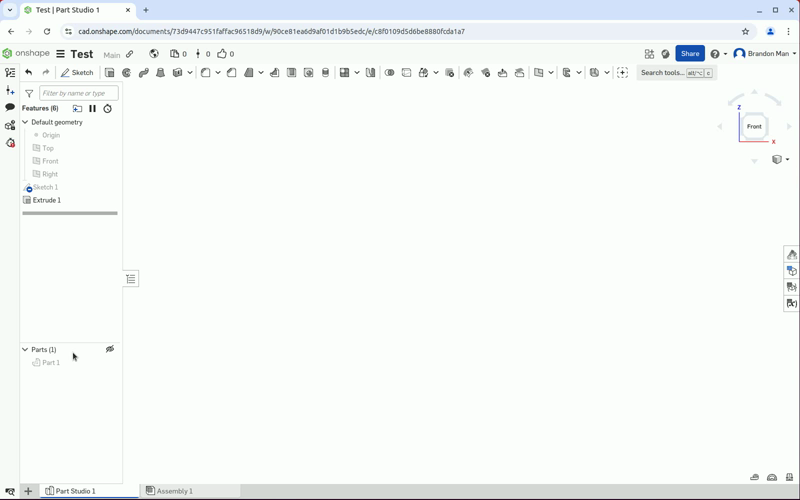
key(left)
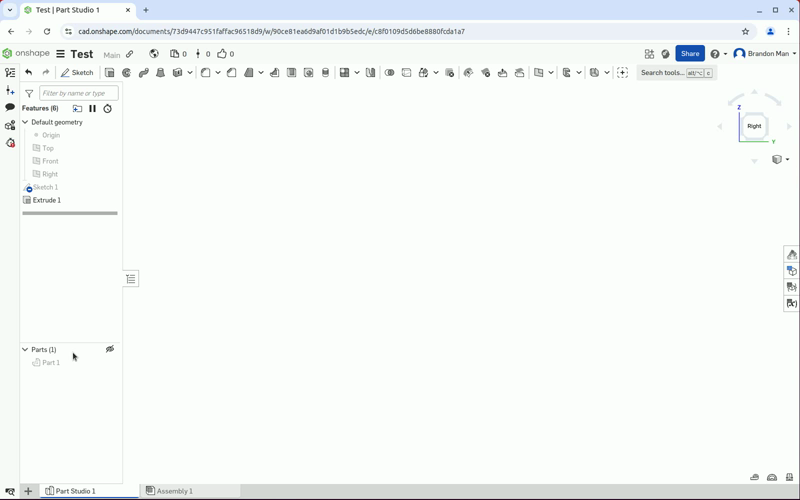
key_up(shift)
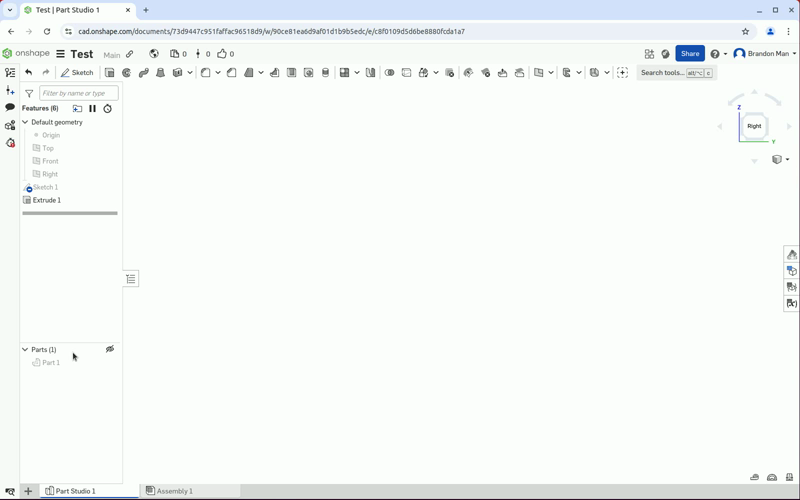
mouse_move(73, 352)
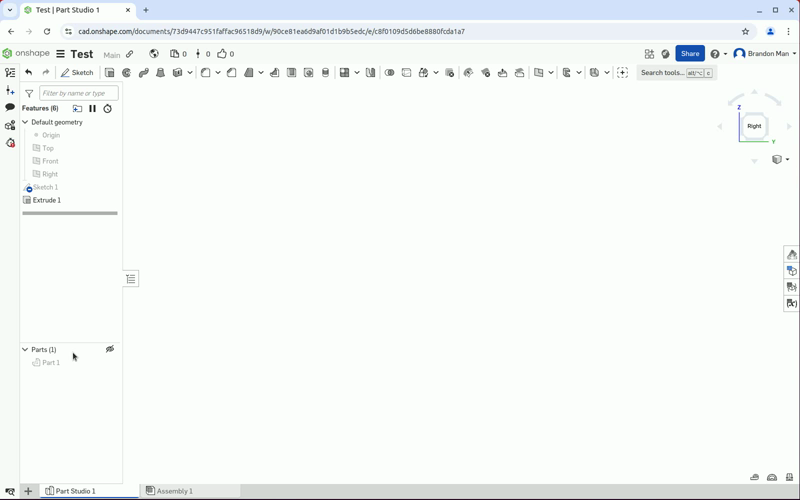
key(shift+y)
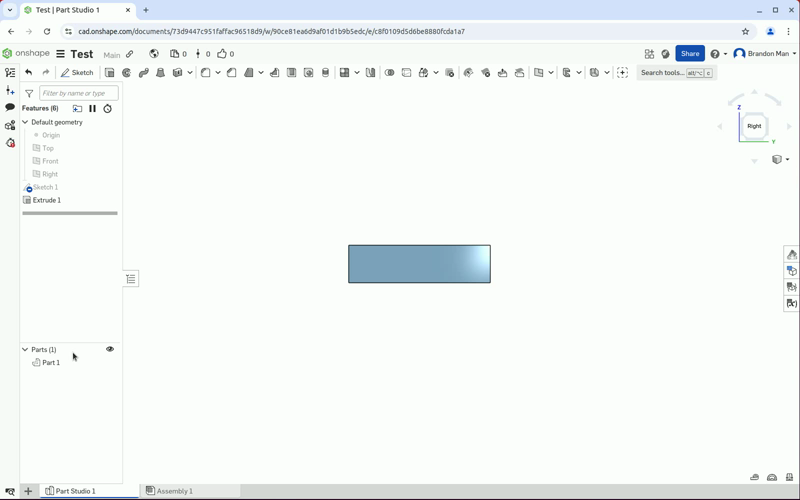
mouse_move(541, 75)
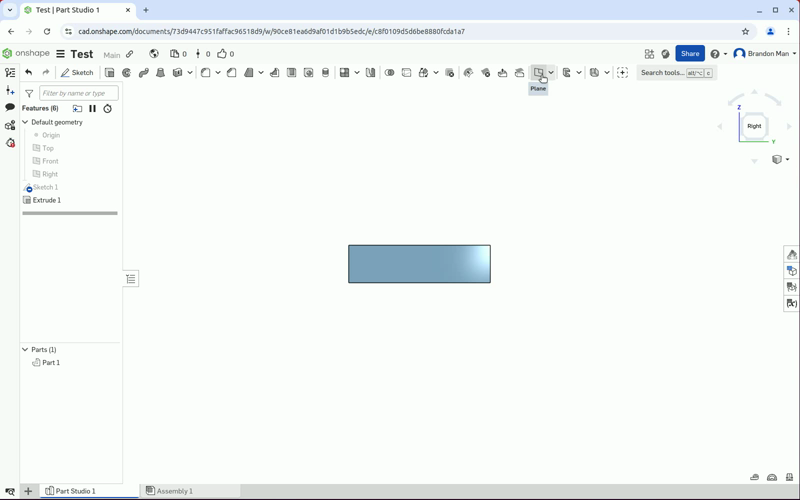
click(541, 75)
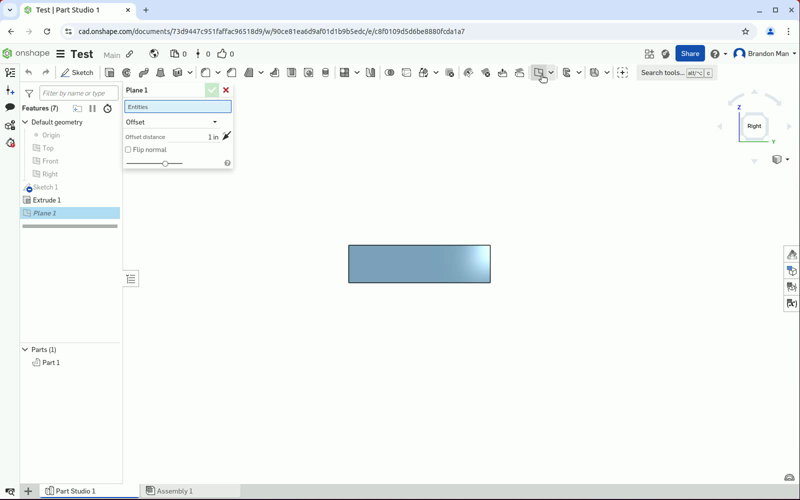
mouse_move(73, 176)
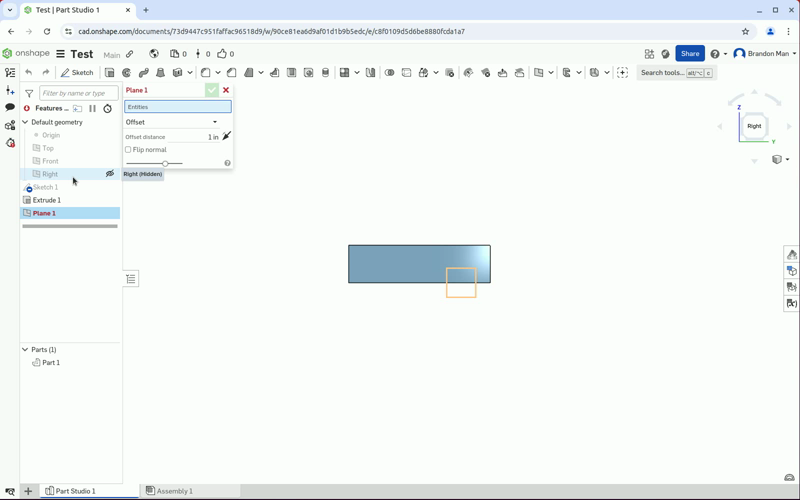
click(73, 176)
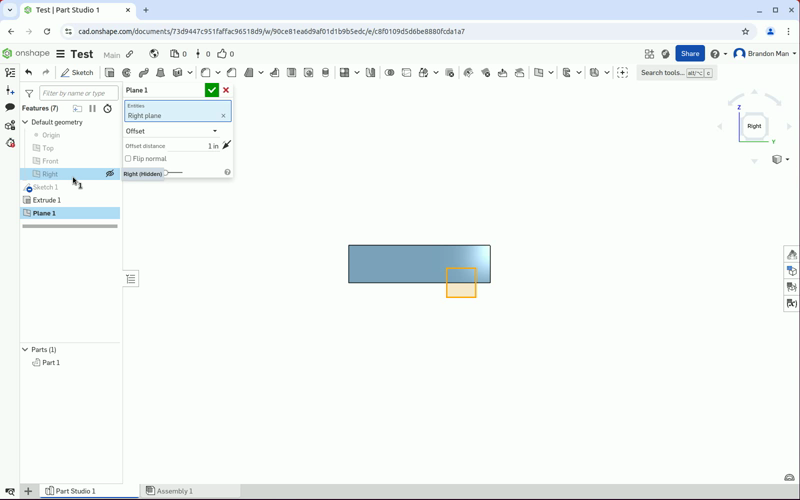
key(tab, 2)
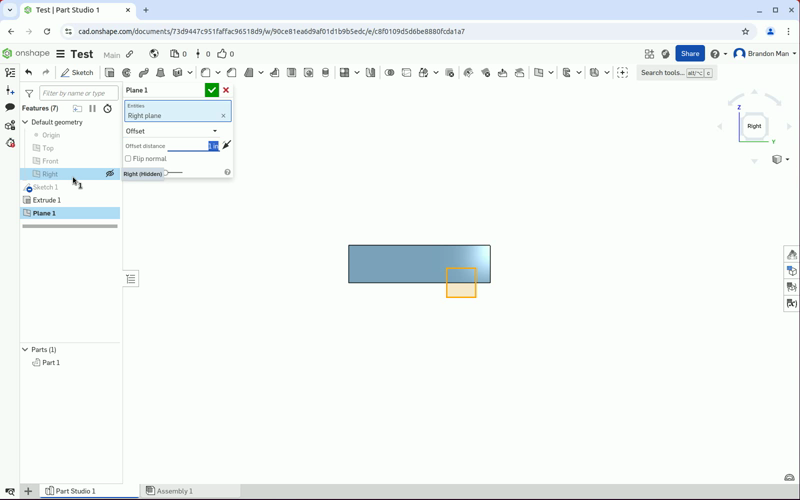
text(12.756)
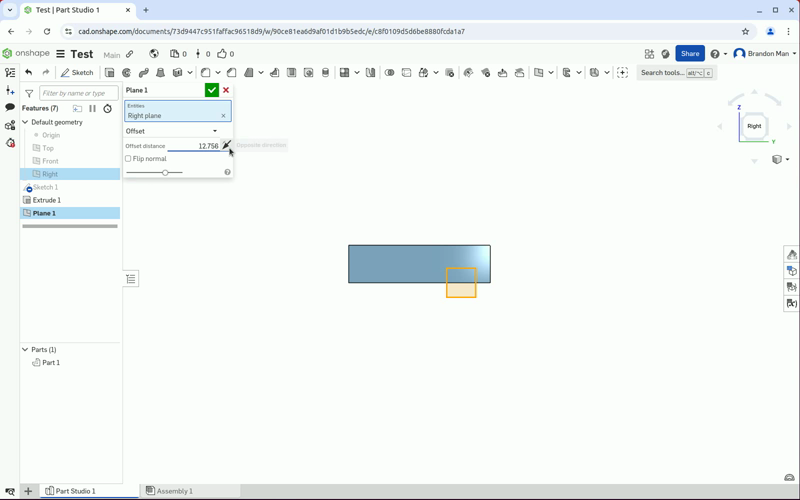
mouse_move(229, 147)
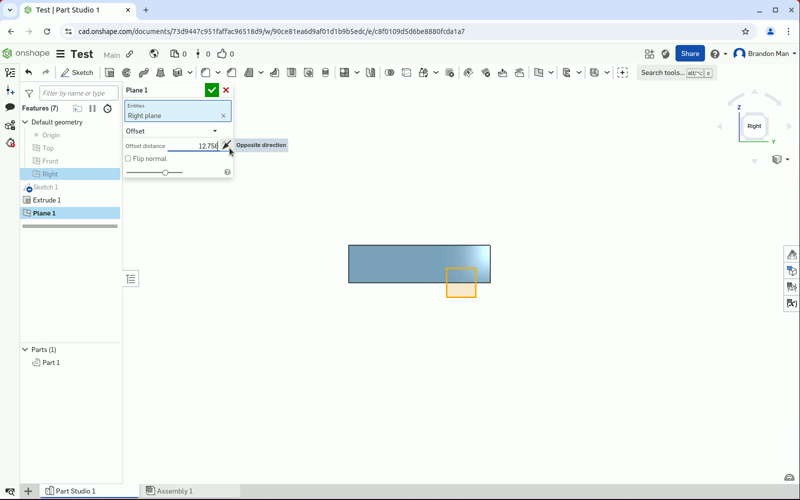
click(229, 147)
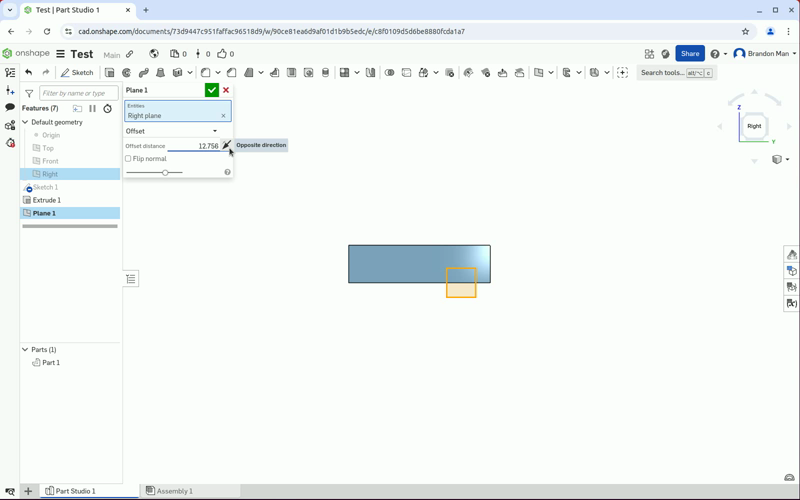
key(enter, 2)
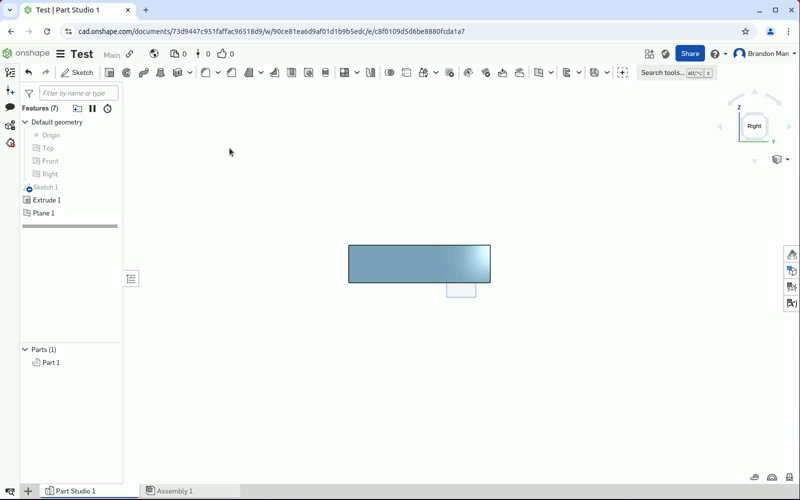
key(shift+s)
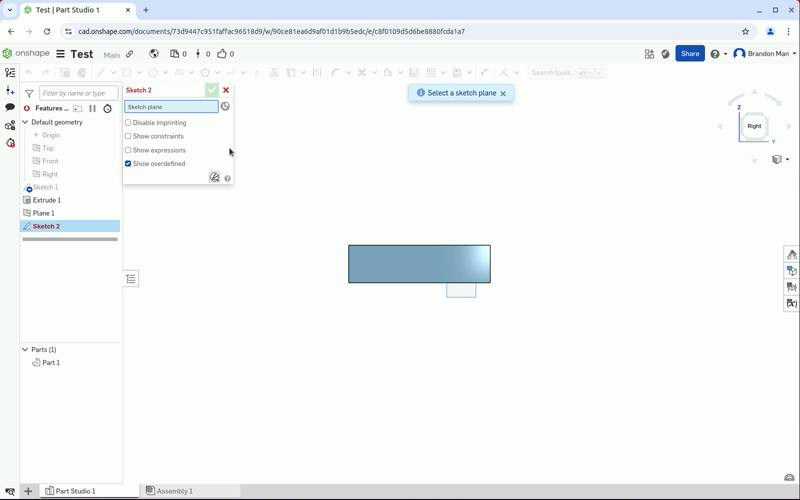
mouse_move(73, 215)
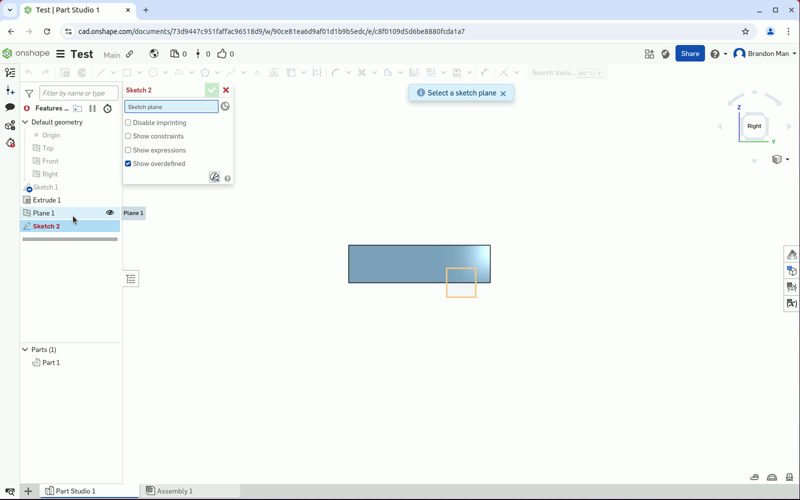
click(73, 215)
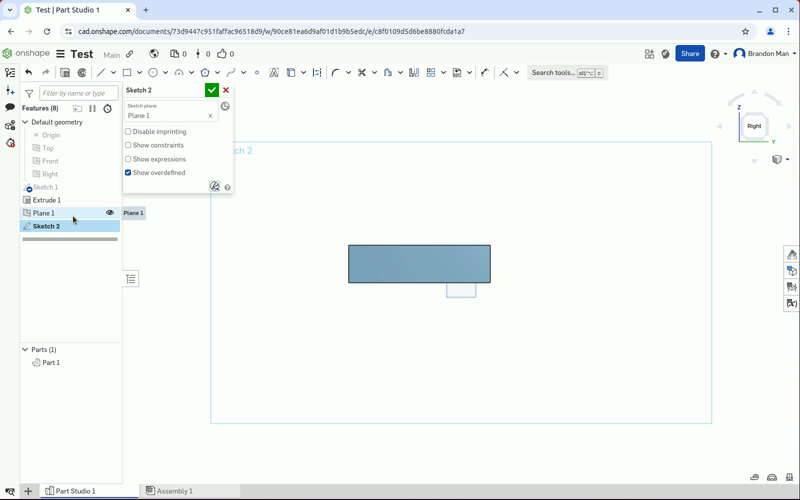
mouse_move(73, 352)
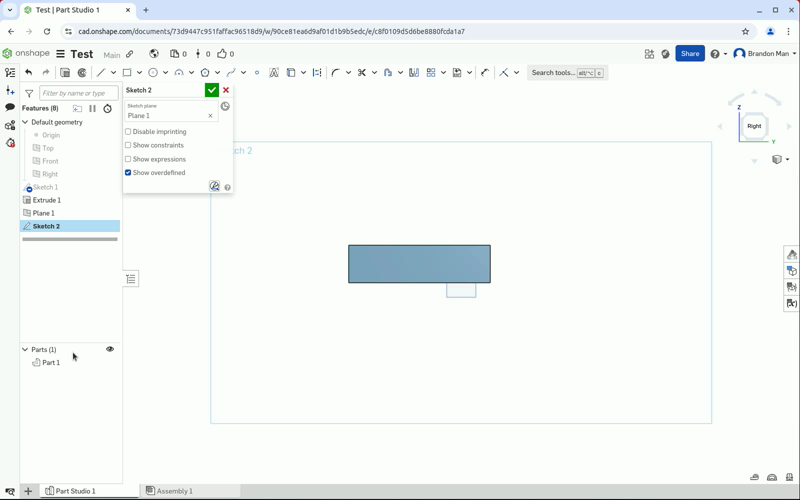
key(y)
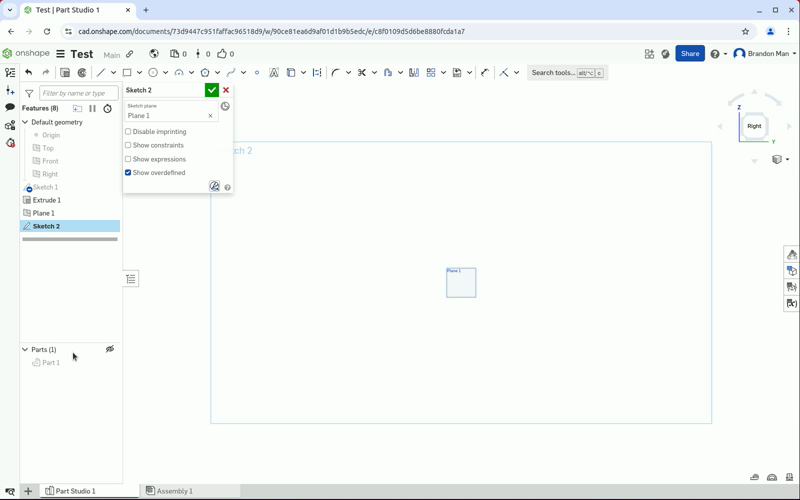
key(c)
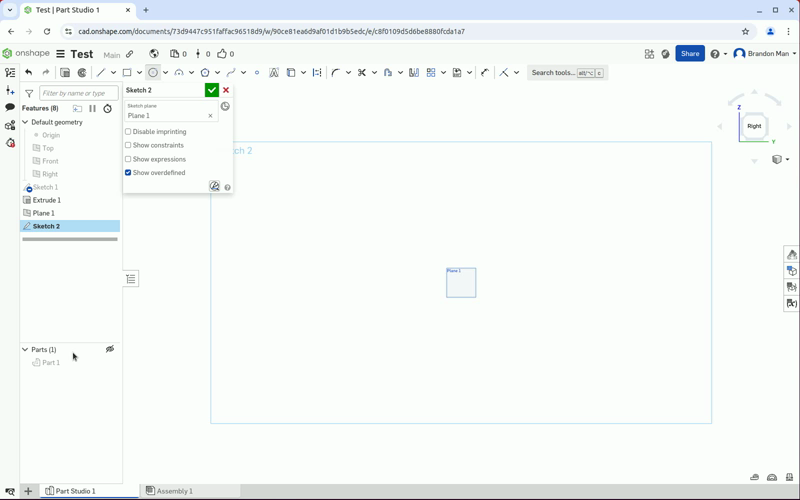
key_down(shift)
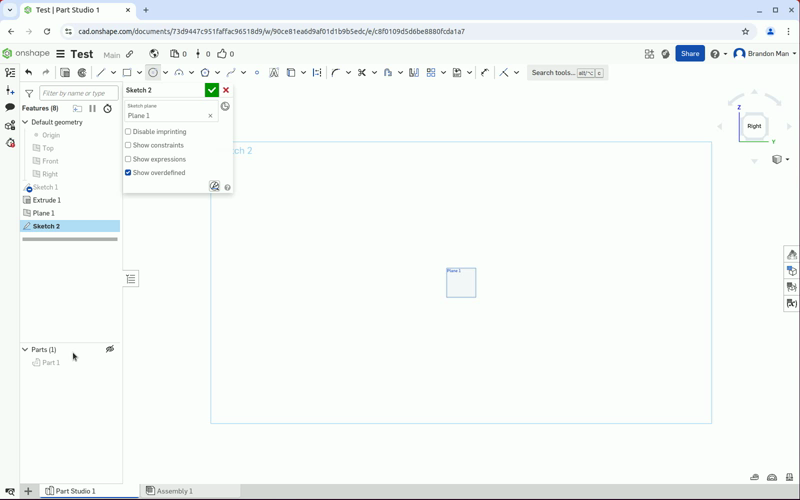
mouse_move(383, 264)
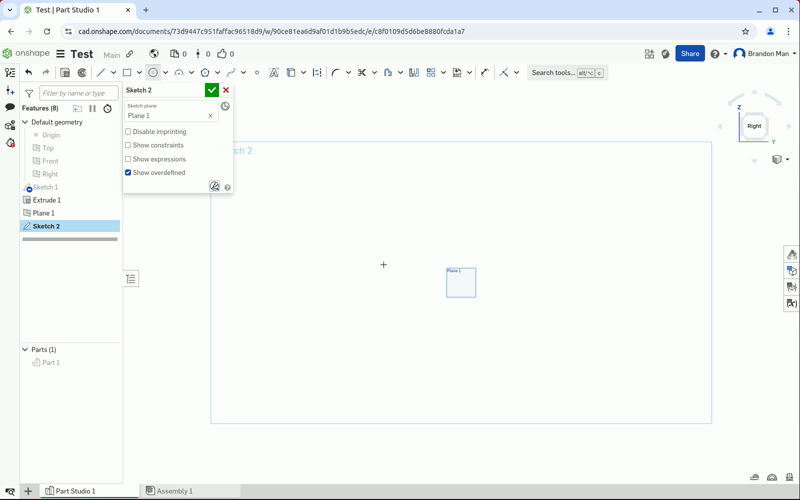
click(383, 264)
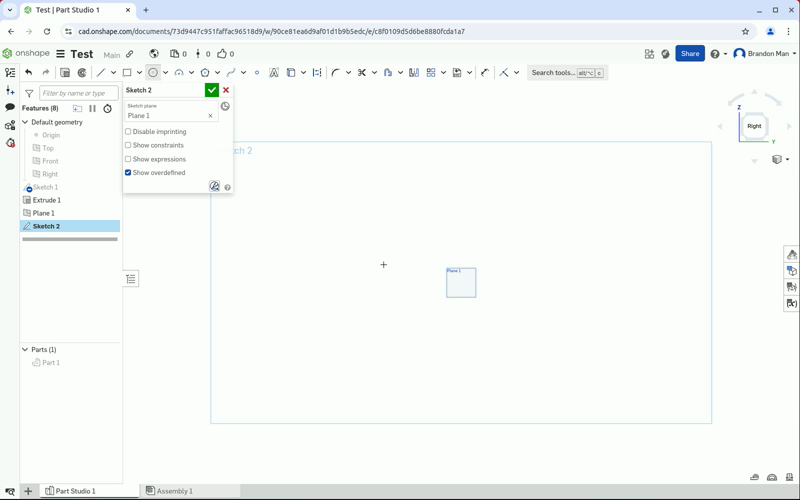
key_up(shift)
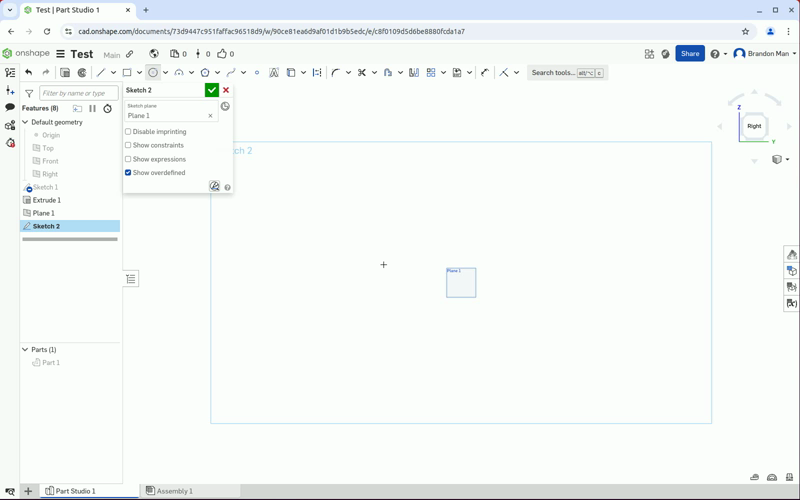
mouse_move(391, 264)
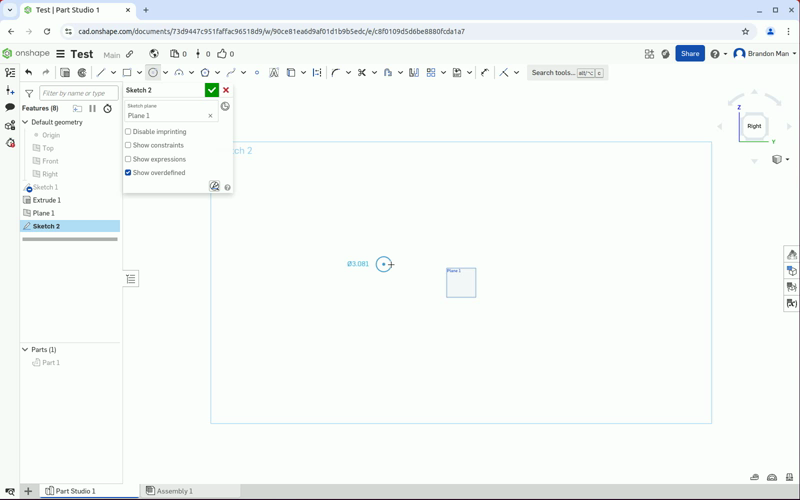
click(391, 264)
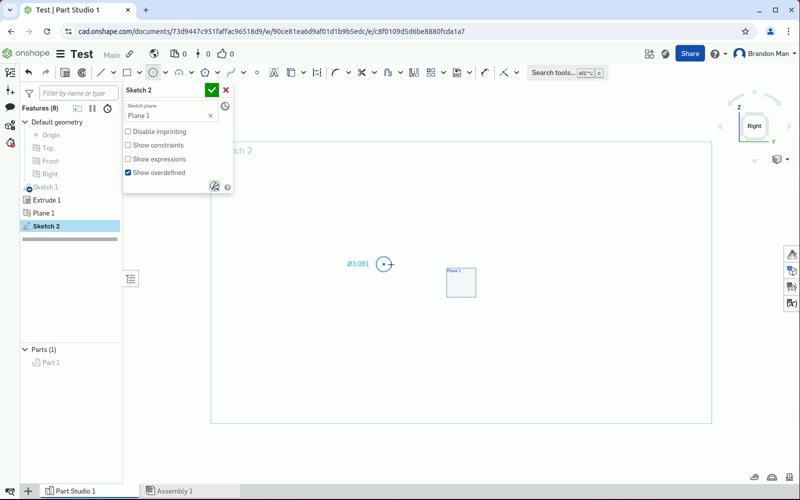
key(esc)
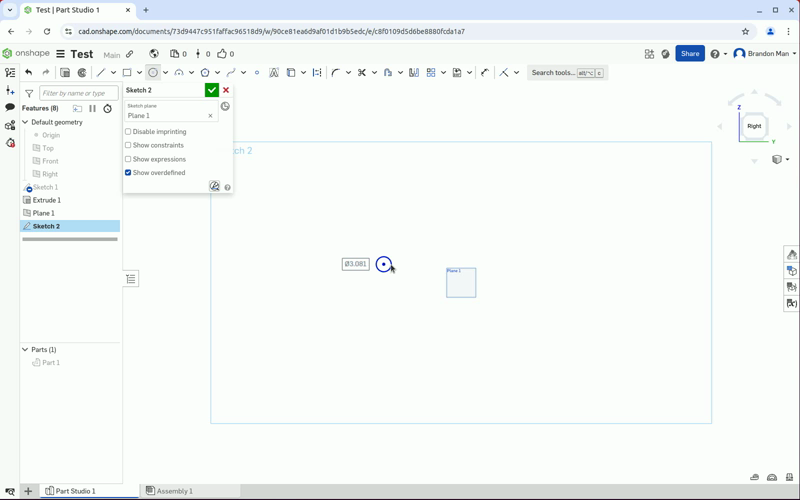
mouse_move(385, 258)
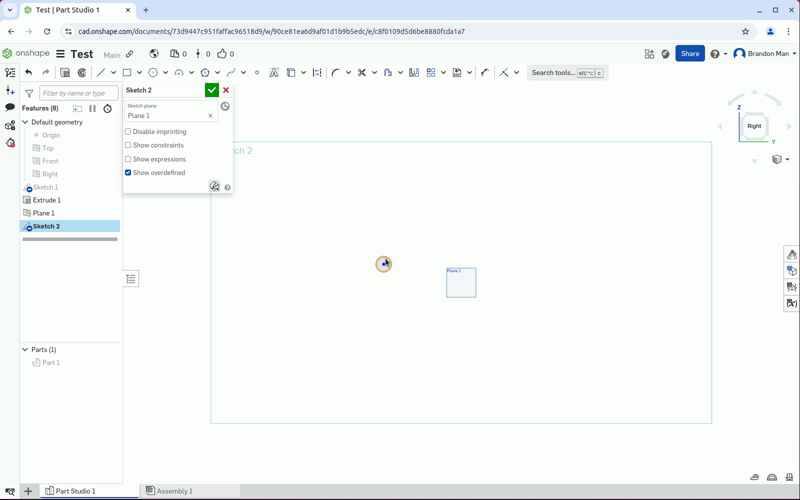
scroll(6)
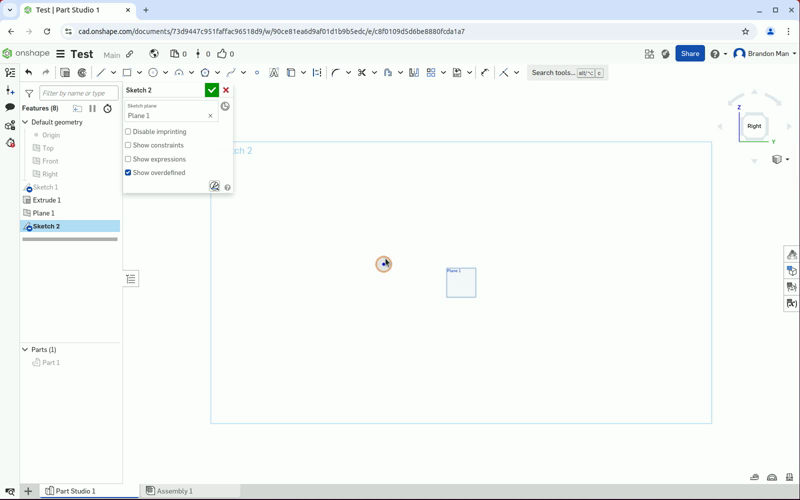
scroll(6)
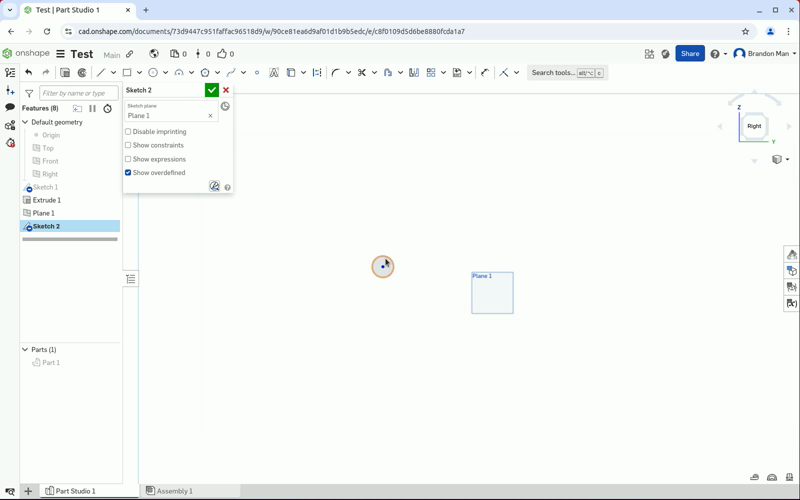
scroll(6)
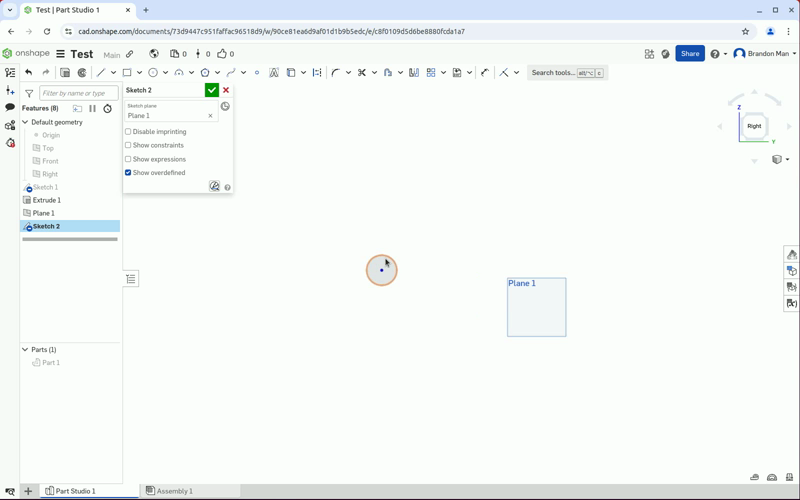
scroll(6)
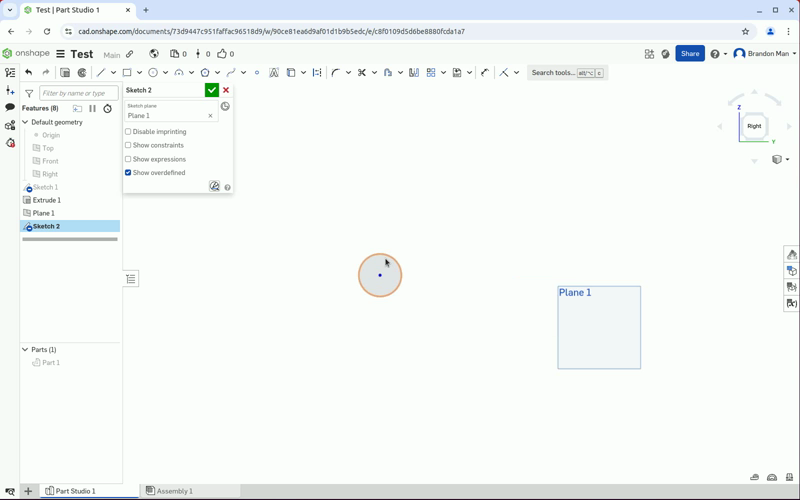
scroll(6)
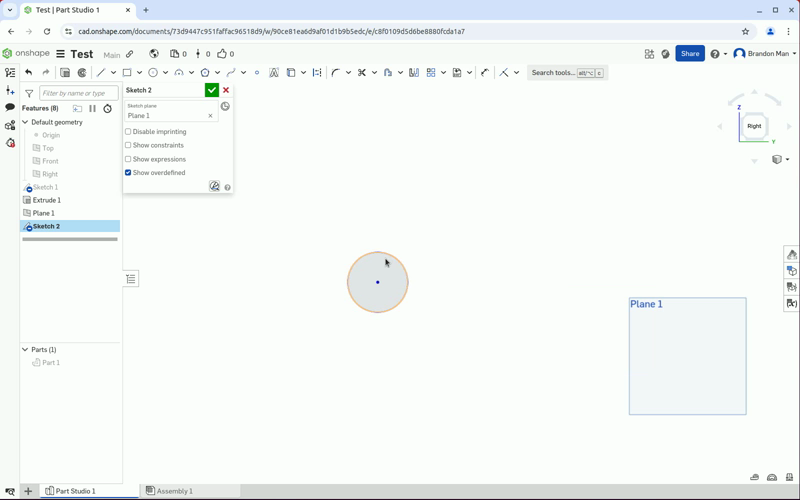
scroll(6)
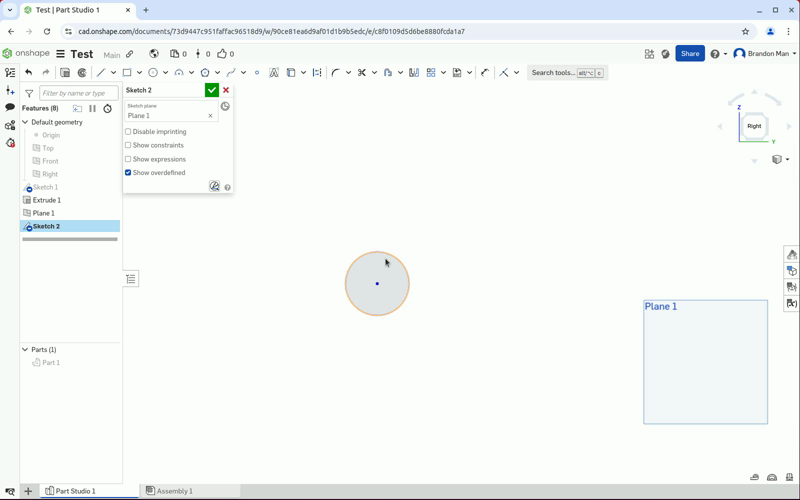
scroll(6)
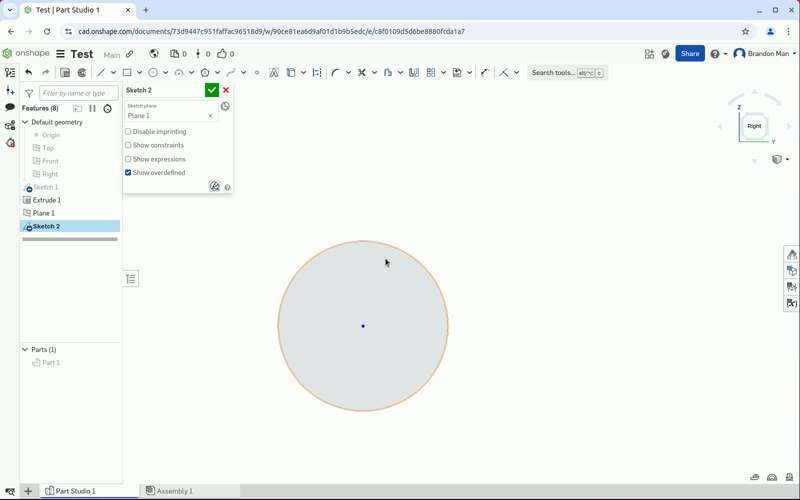
click(385, 258)
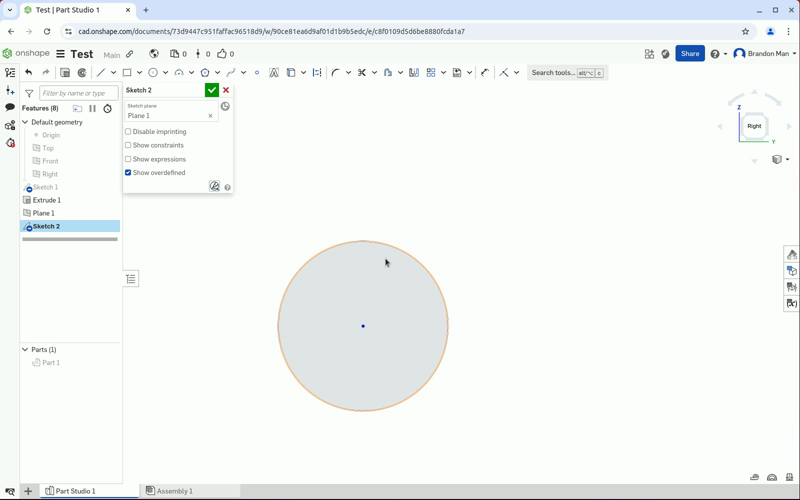
scroll(-6)
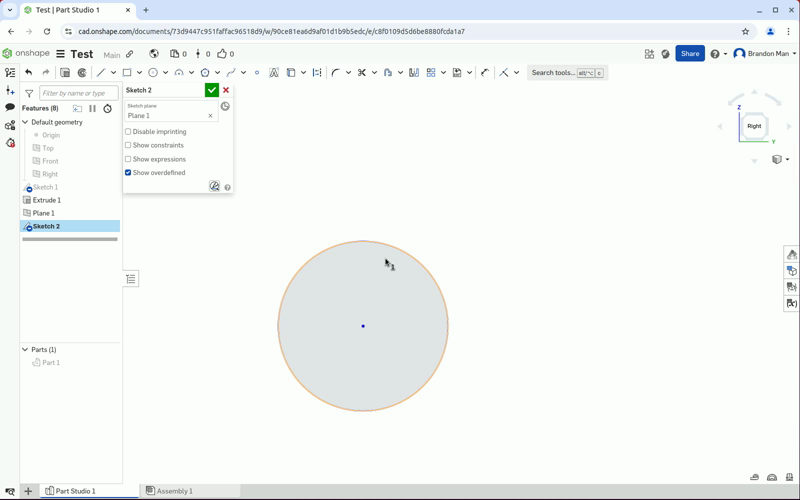
scroll(-6)
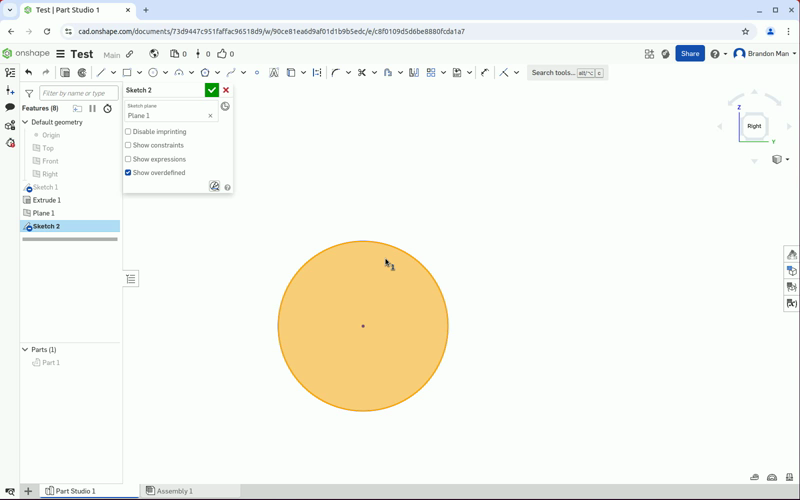
scroll(-6)
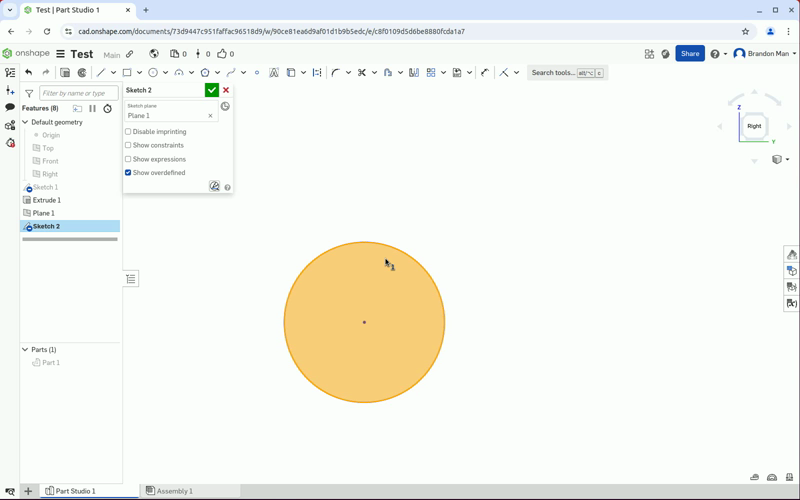
scroll(-6)
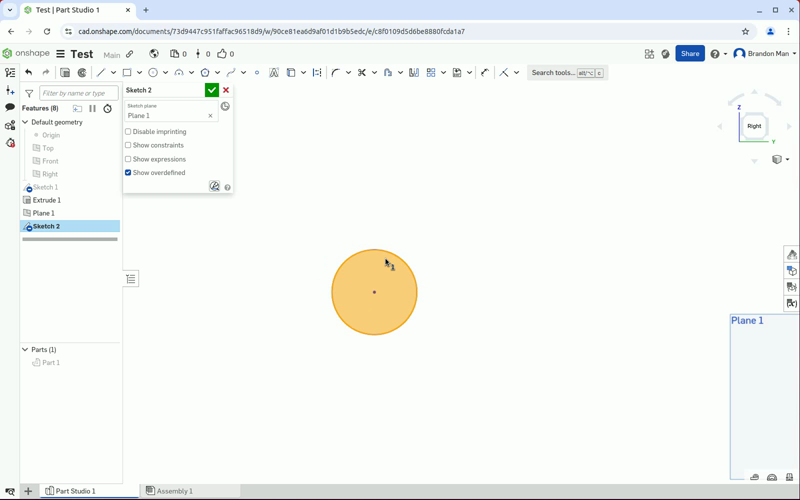
scroll(-6)
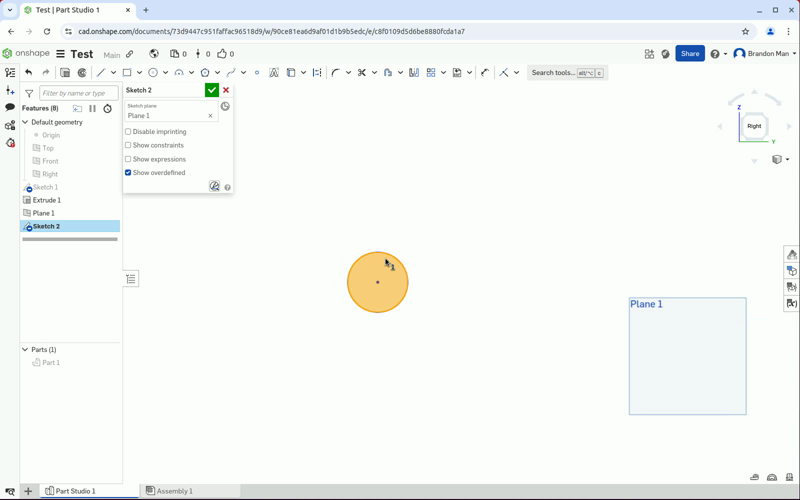
scroll(-6)
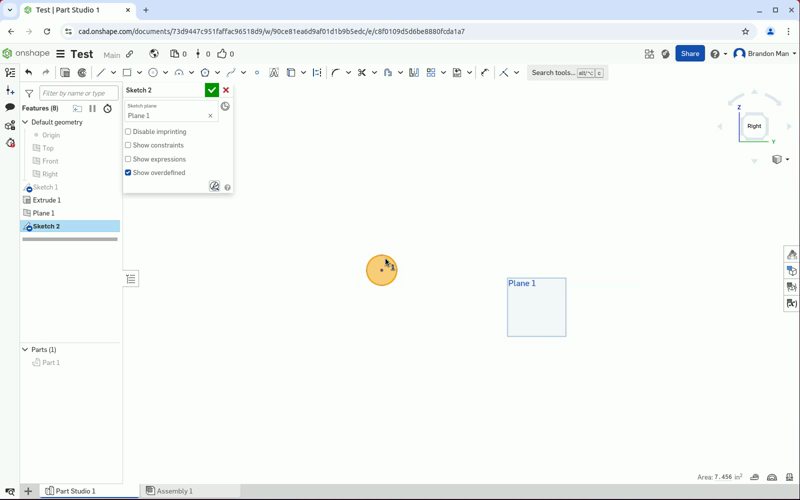
scroll(-6)
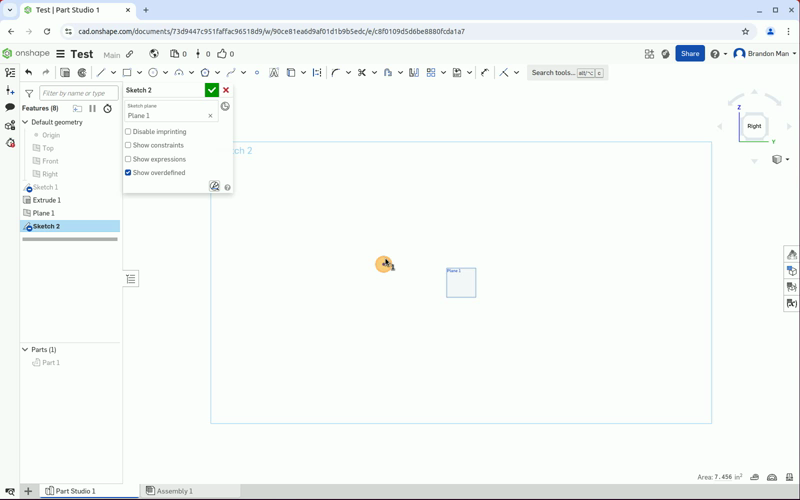
mouse_move(73, 352)
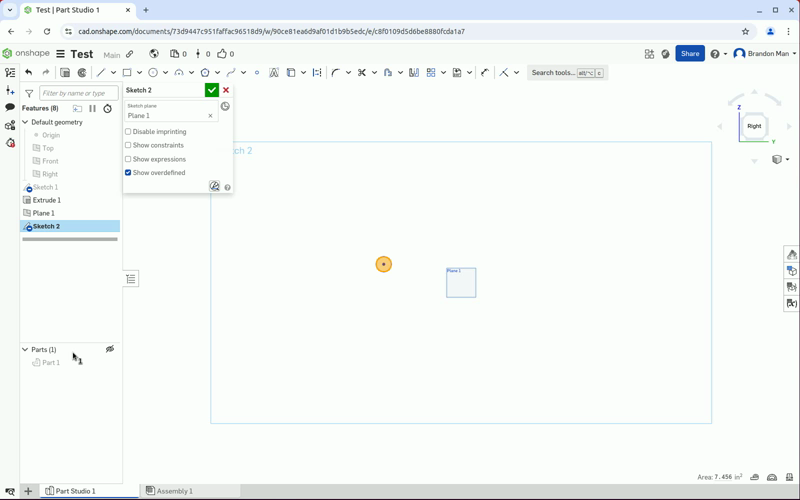
key(shift+y)
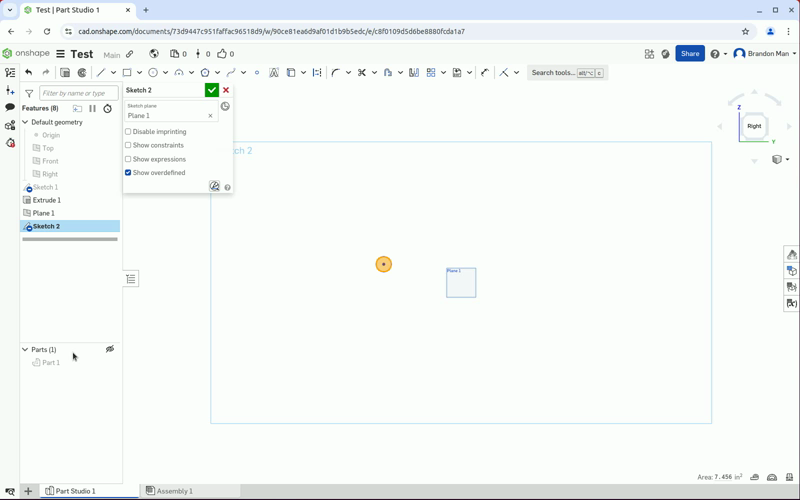
key(shift+e)
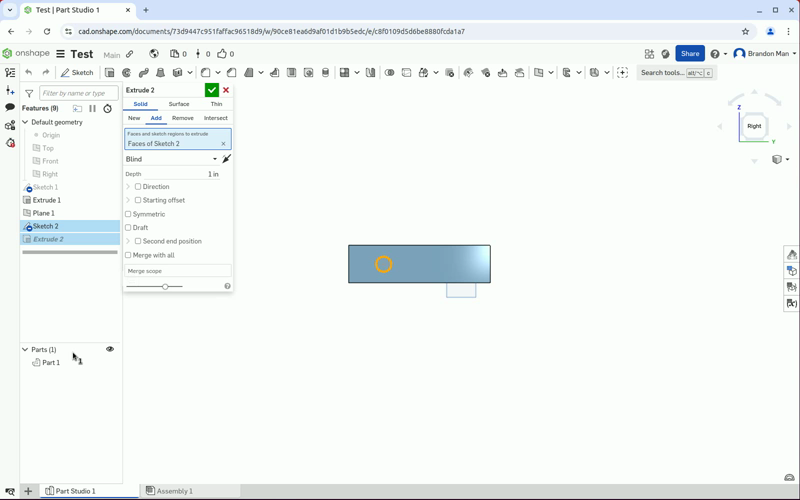
mouse_move(143, 106)
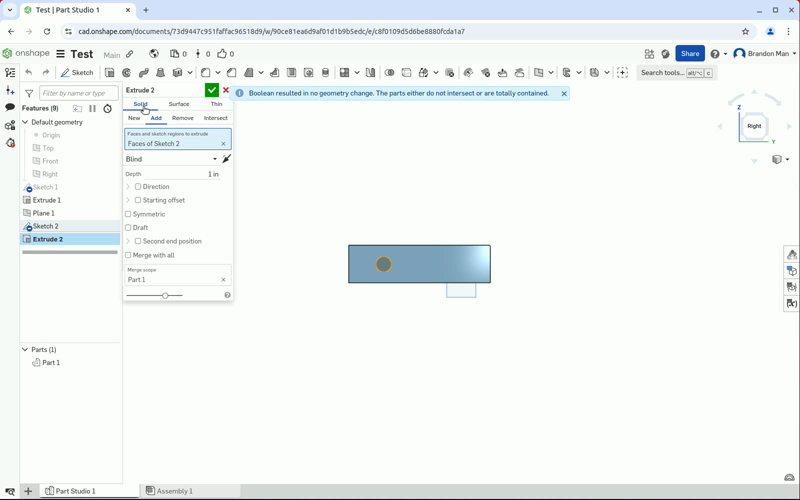
click(143, 106)
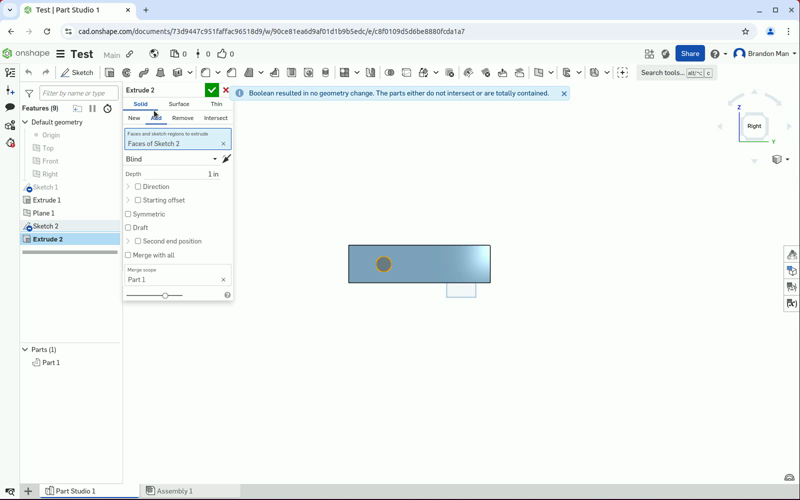
mouse_move(186, 120)
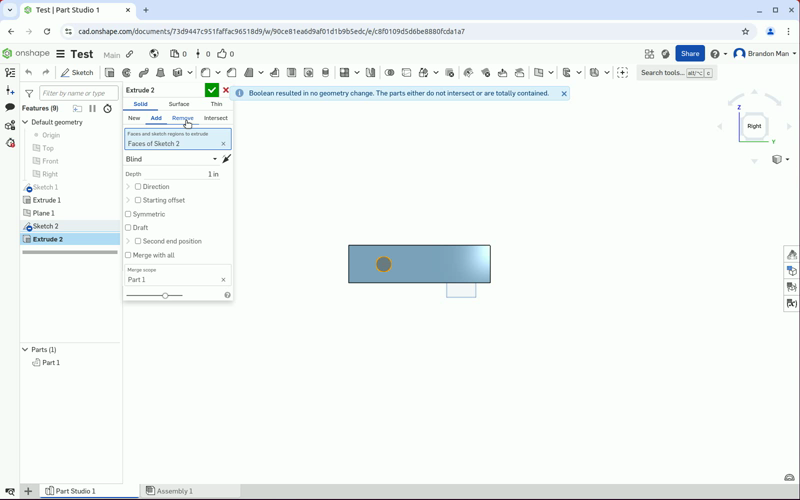
click(186, 120)
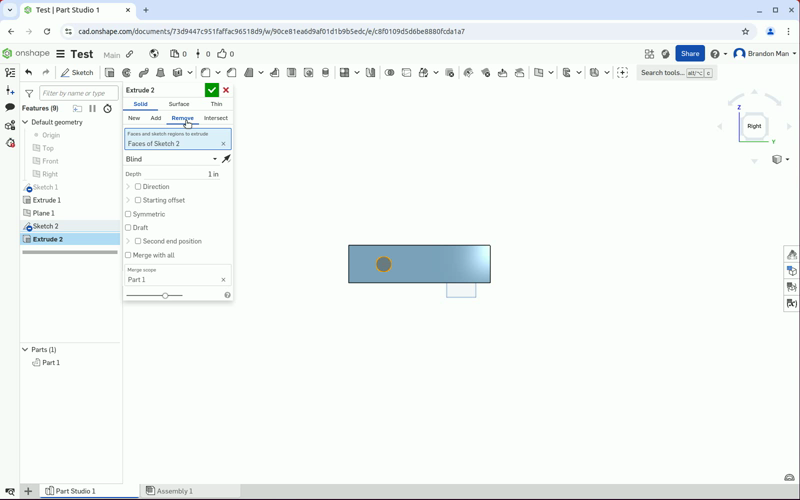
key(tab, 4)
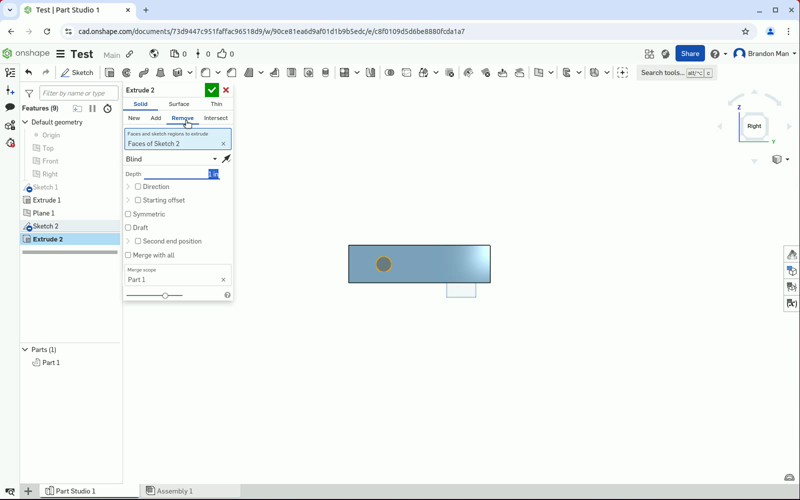
text(5.777)
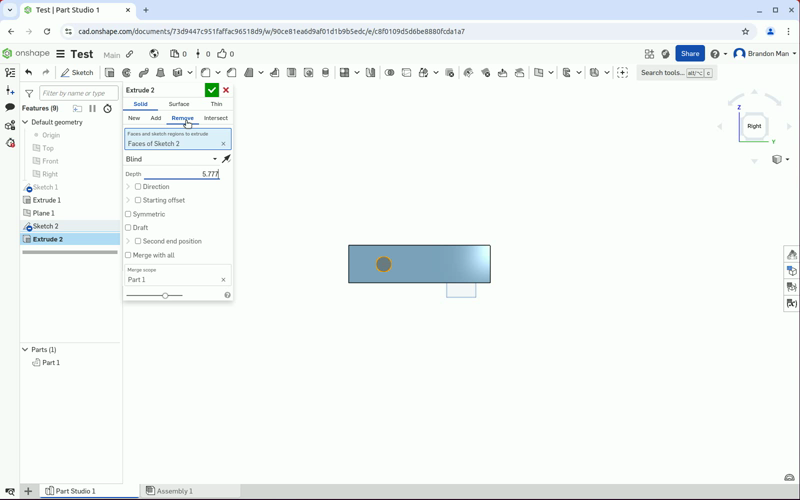
key(tab, 6)
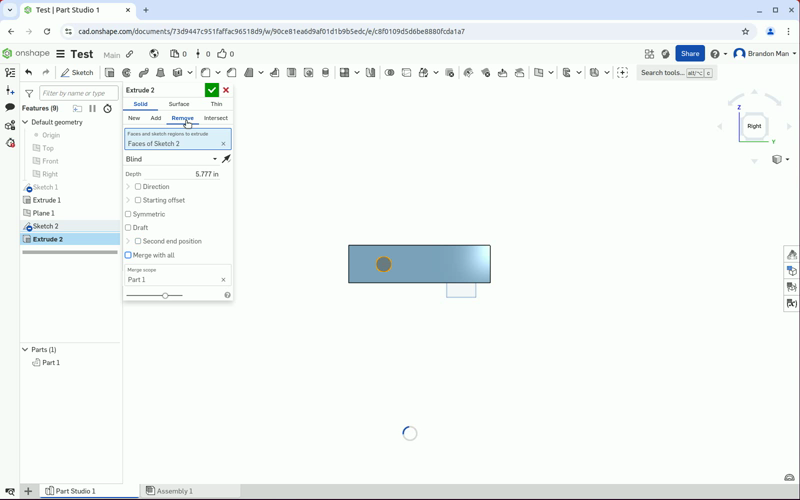
key(space)
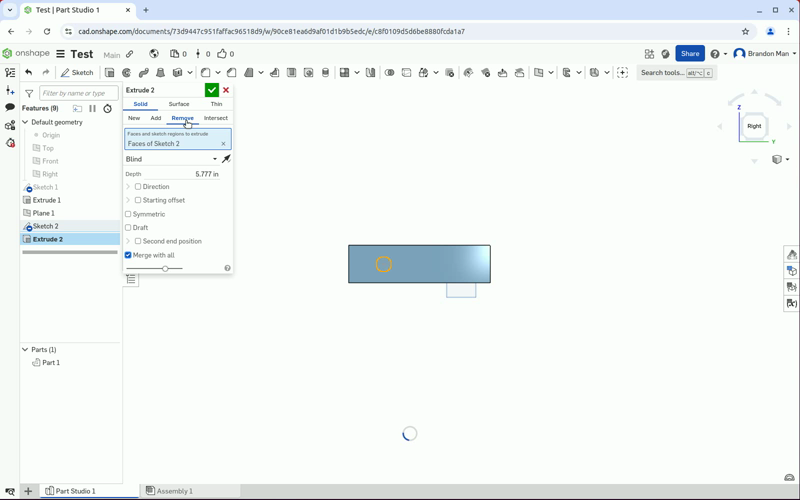
key(enter)
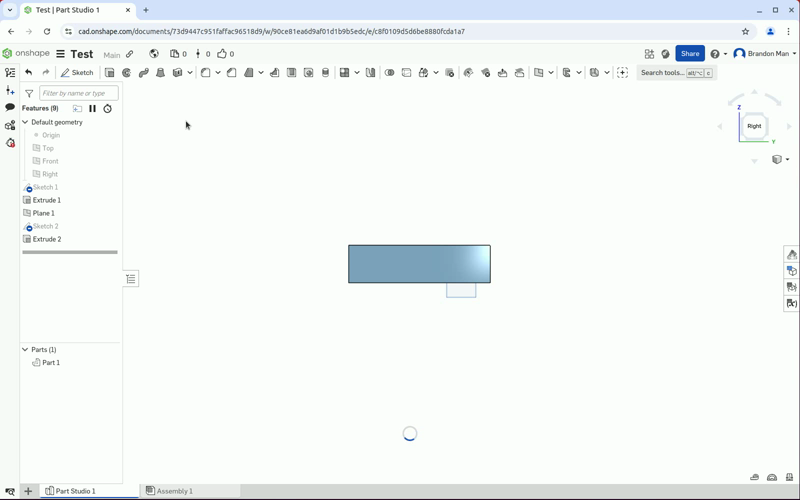
key(shift+h)
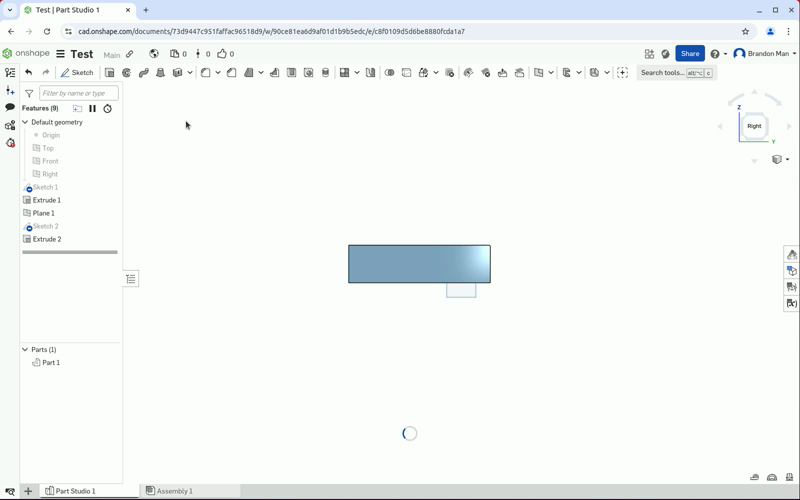
key(shift+h)
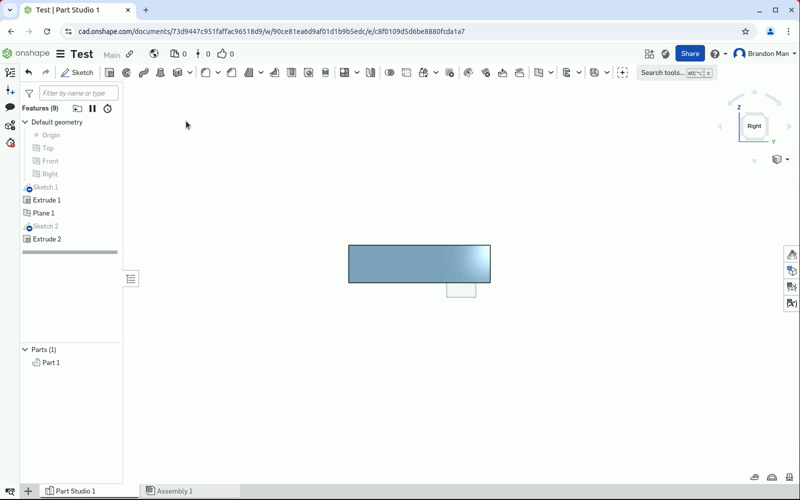
mouse_move(73, 189)
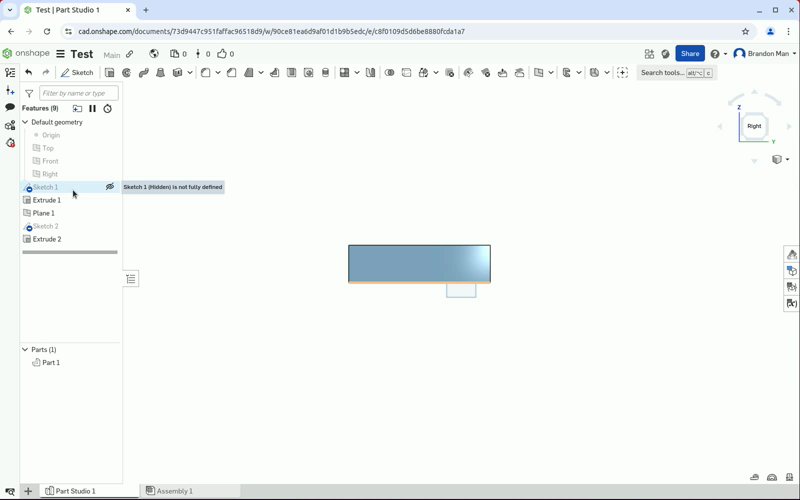
click(73, 189)
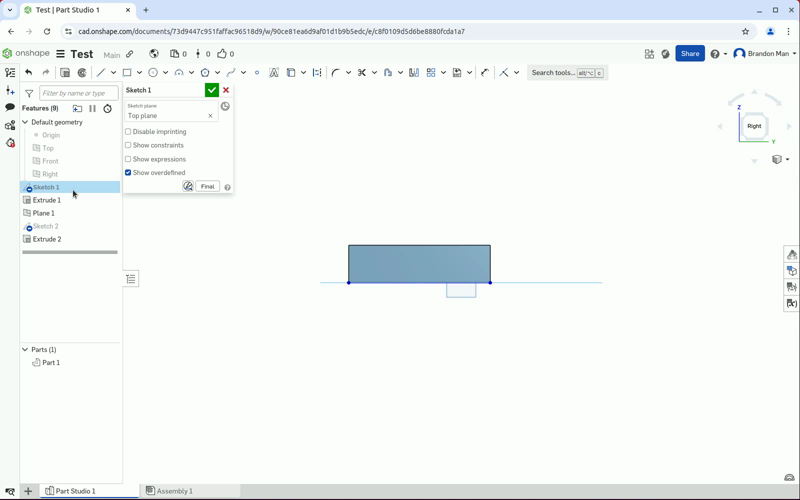
mouse_move(229, 92)
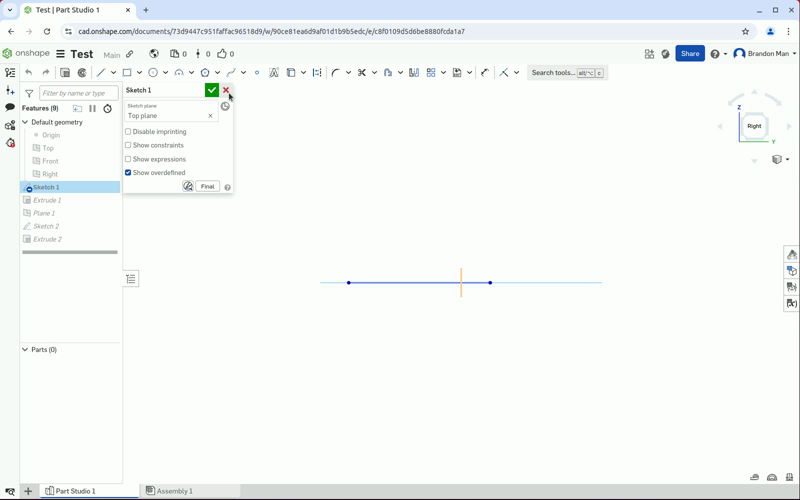
click(229, 92)
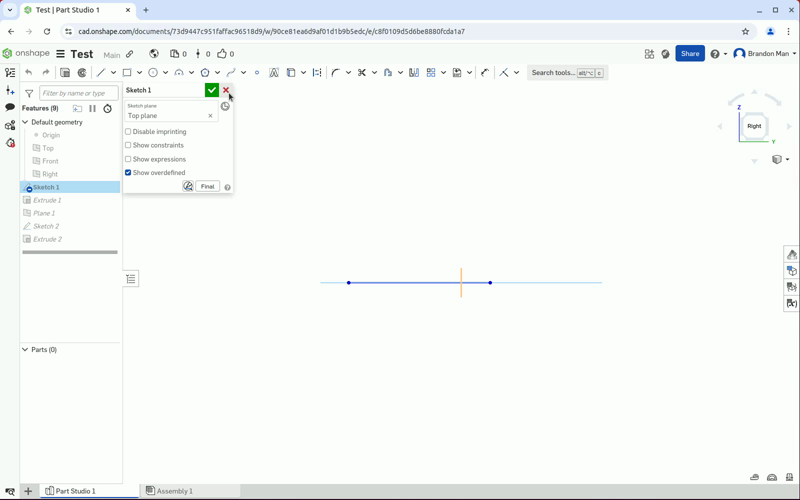
key(shift+s)
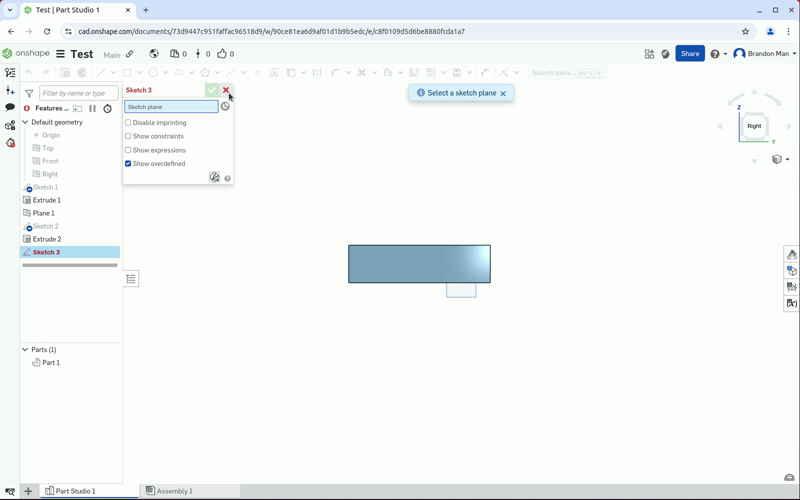
mouse_move(73, 215)
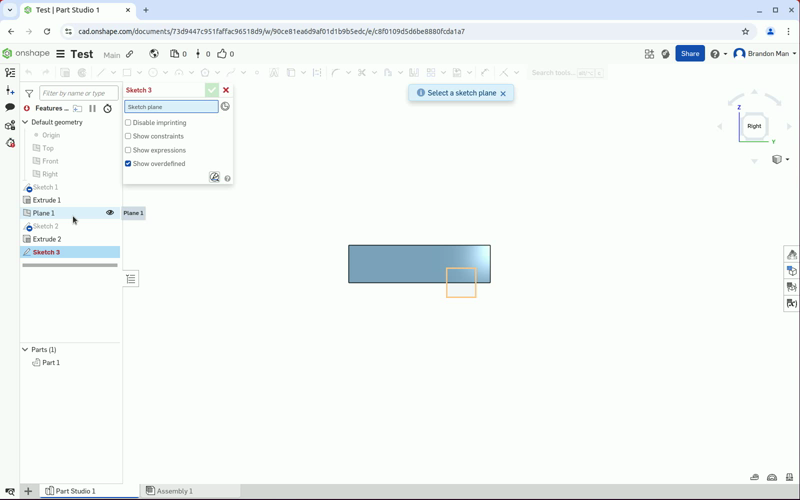
click(73, 215)
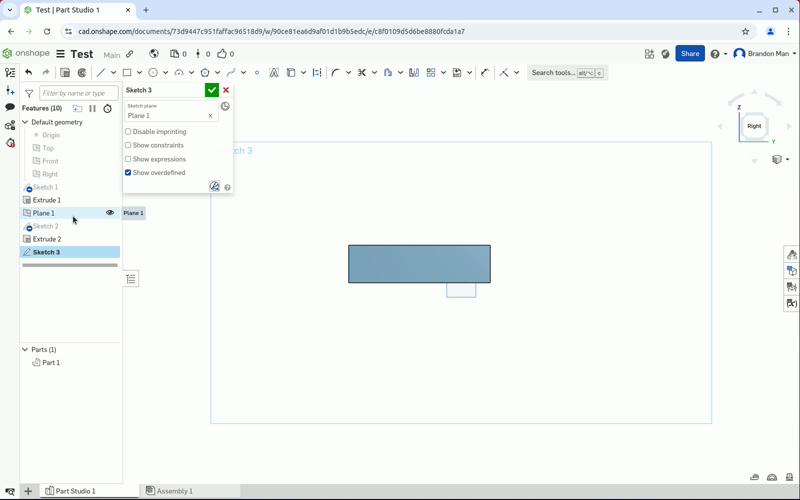
mouse_move(73, 352)
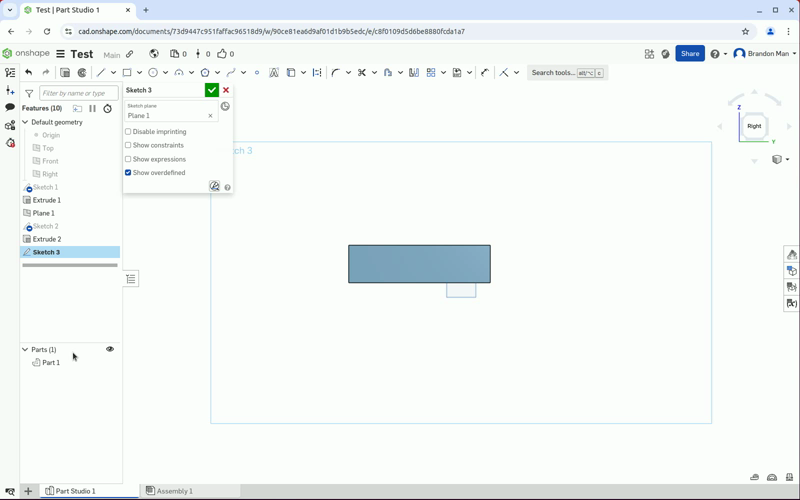
key(y)
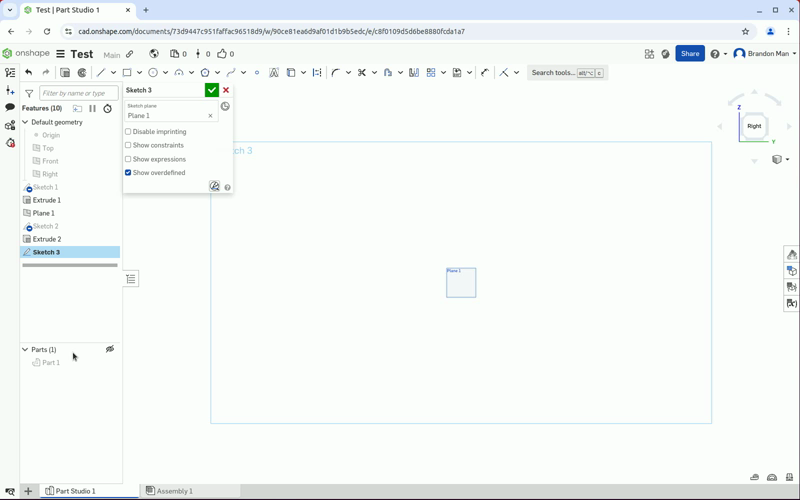
key(c)
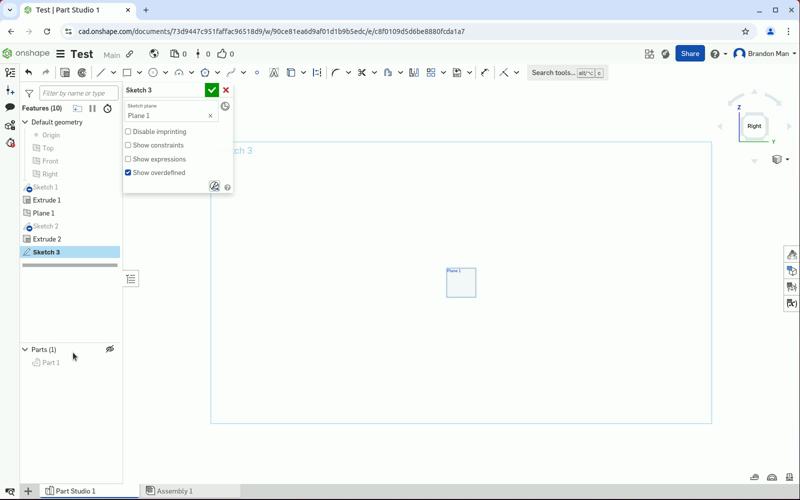
key_down(shift)
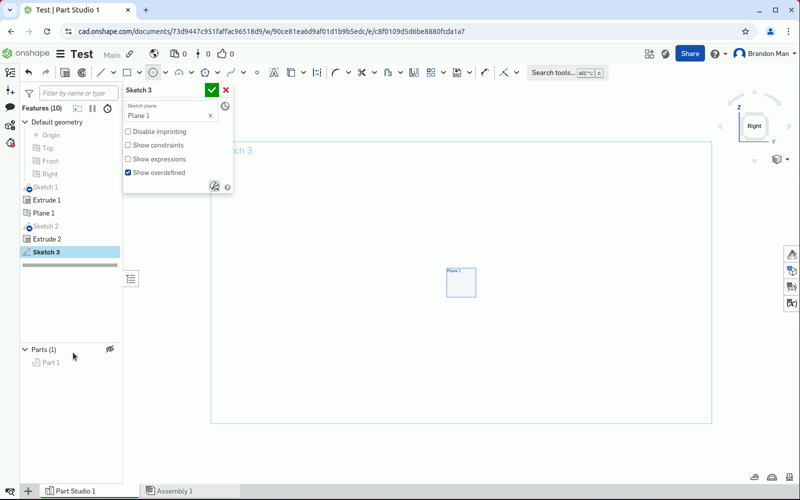
mouse_move(419, 264)
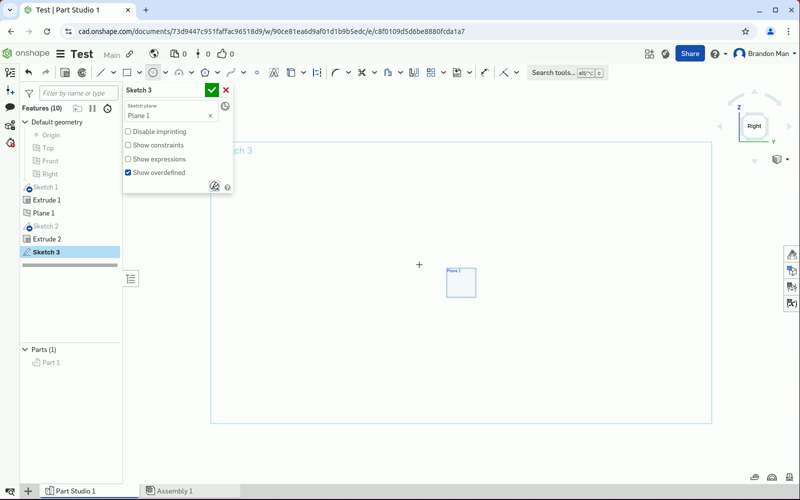
click(419, 264)
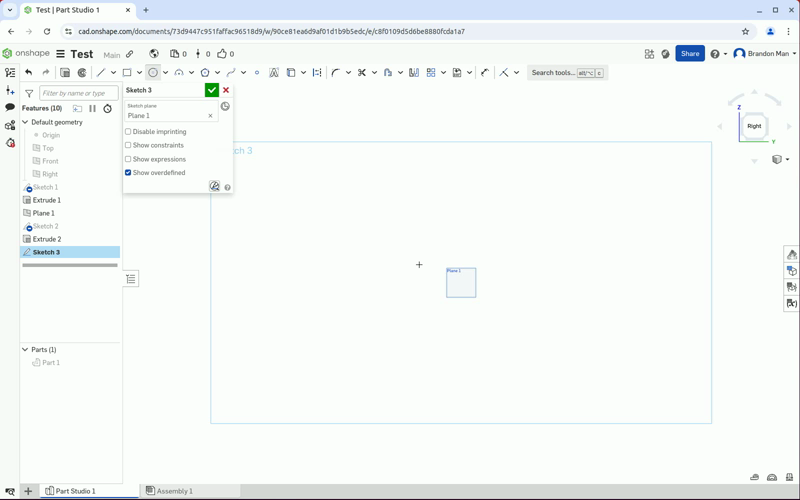
key_up(shift)
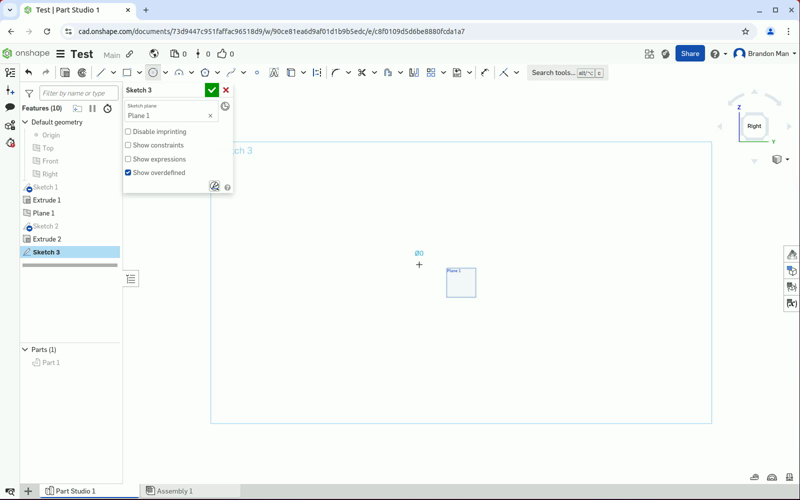
mouse_move(426, 264)
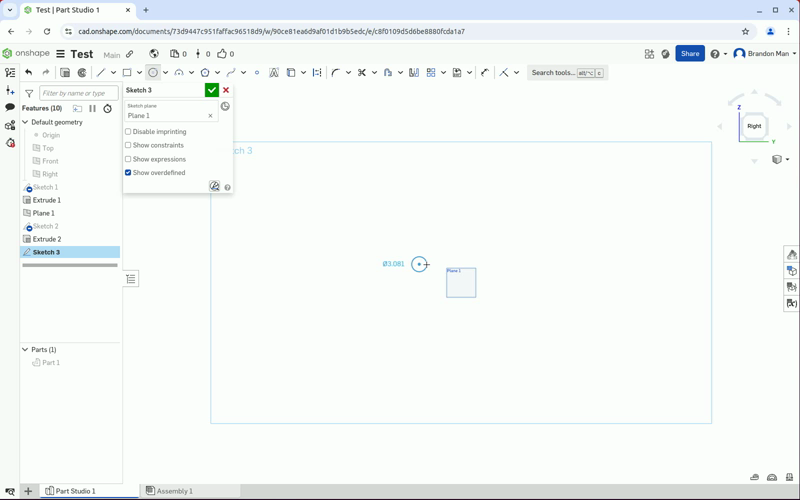
click(426, 264)
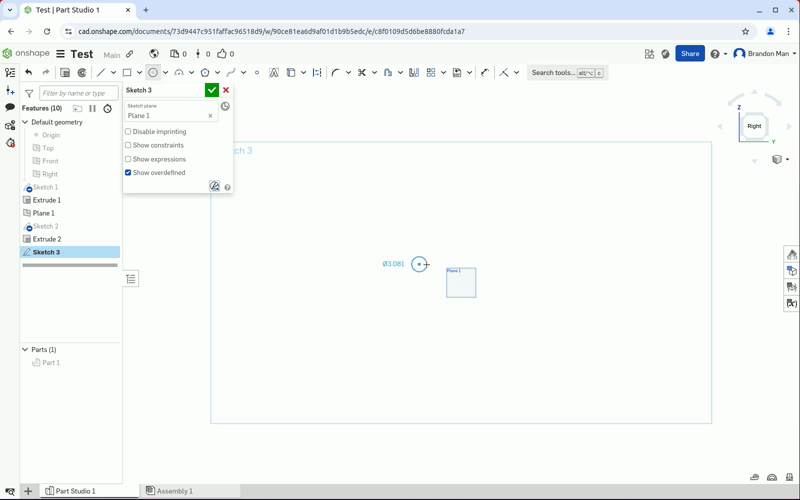
key(esc)
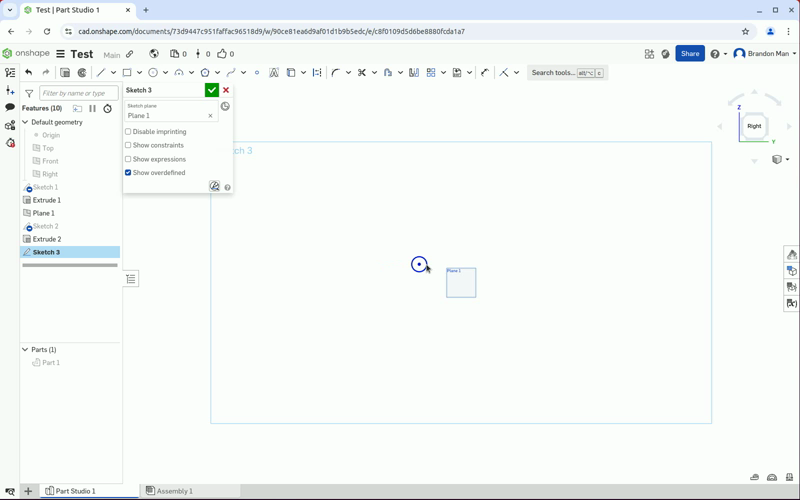
mouse_move(416, 266)
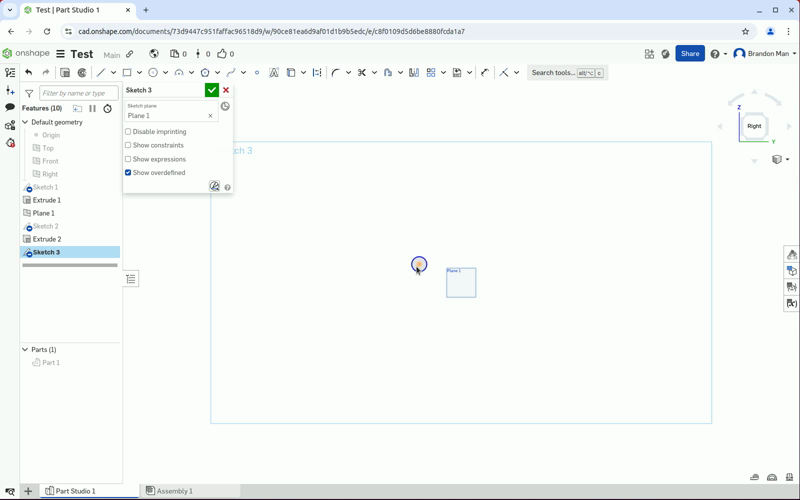
scroll(6)
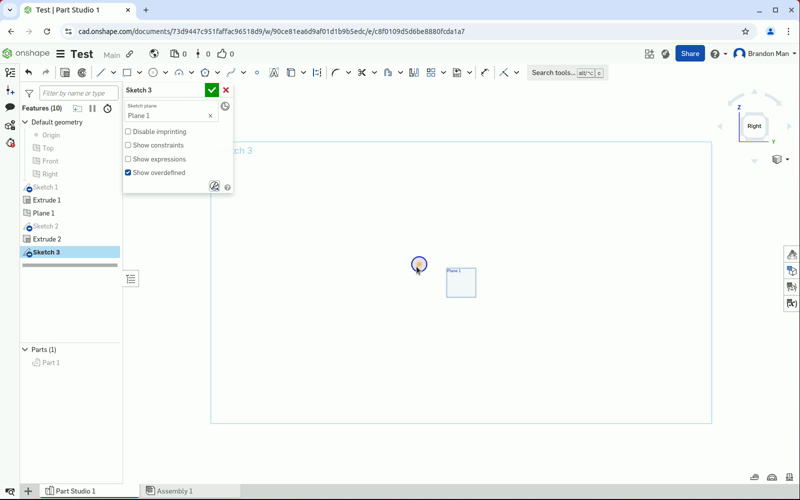
scroll(6)
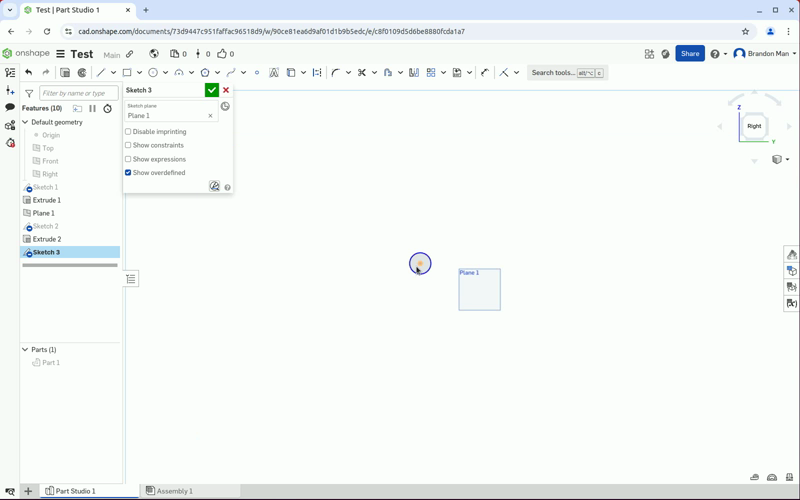
scroll(6)
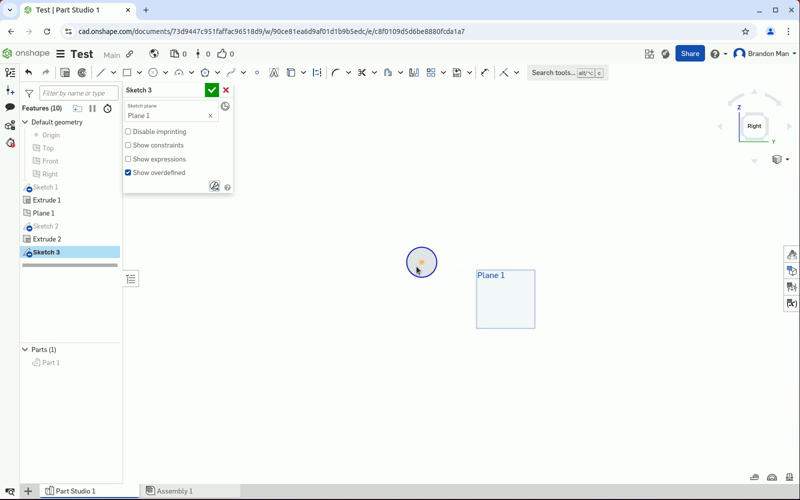
scroll(6)
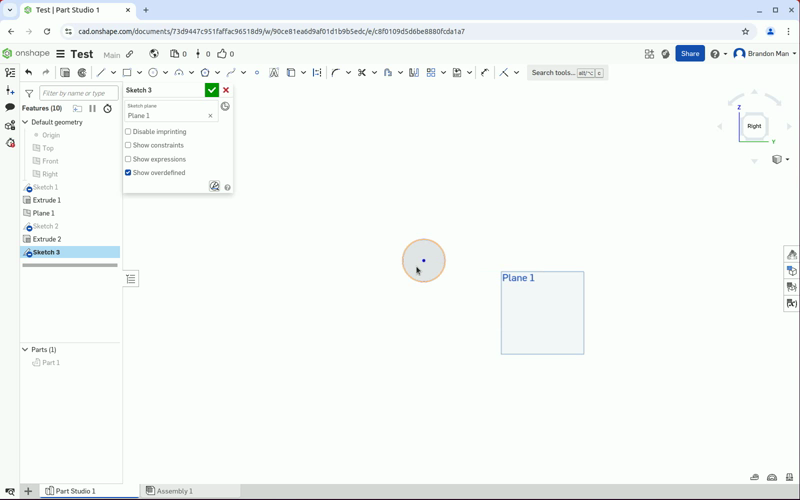
scroll(6)
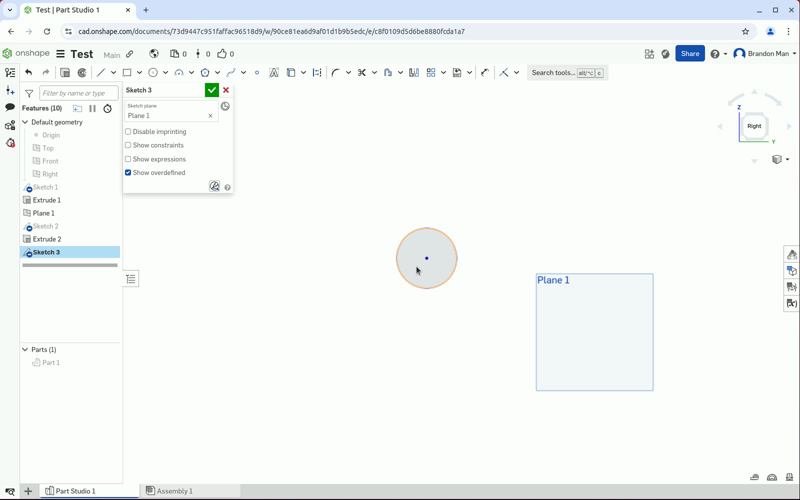
scroll(6)
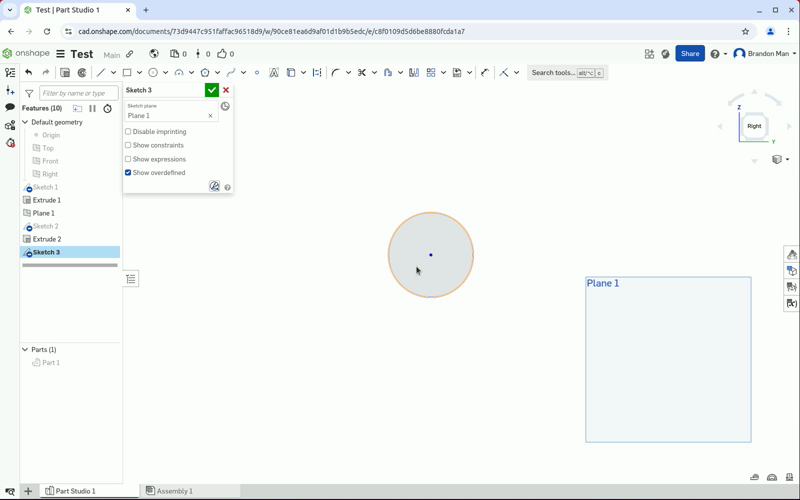
scroll(6)
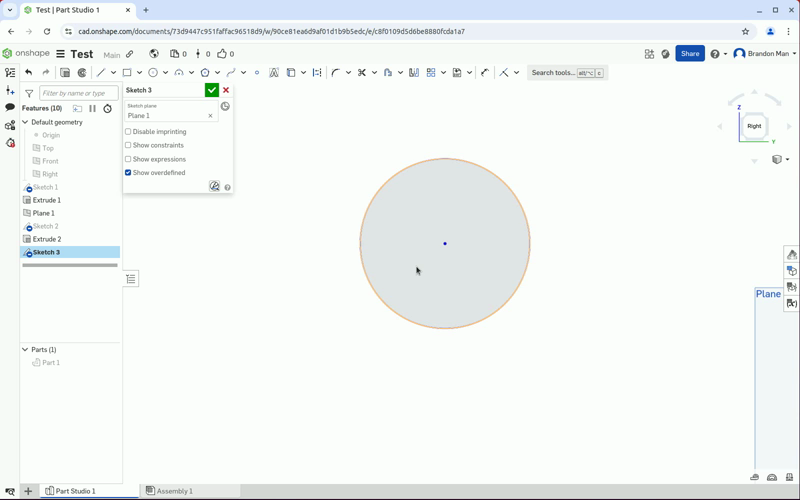
click(416, 266)
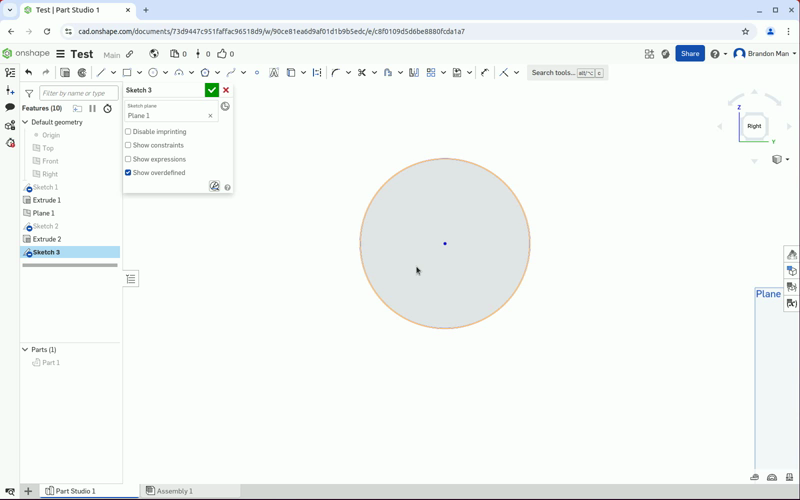
scroll(-6)
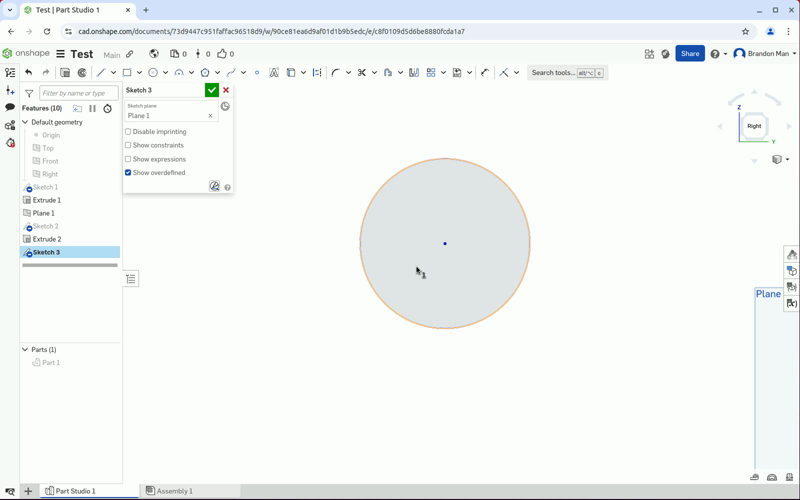
scroll(-6)
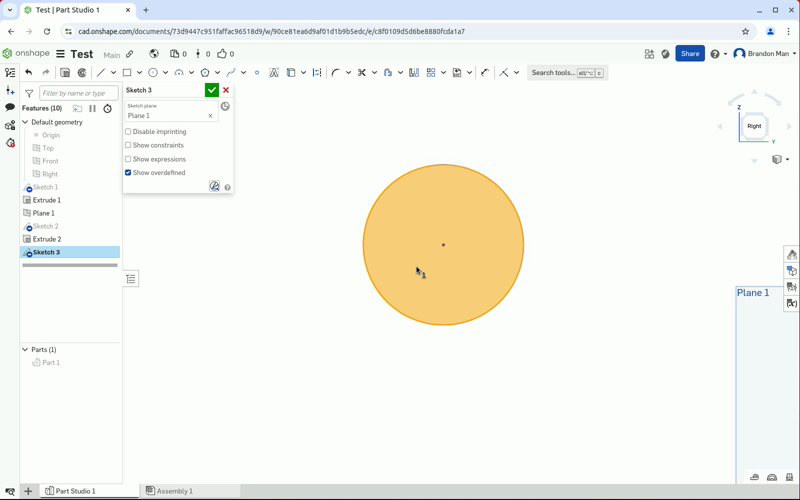
scroll(-6)
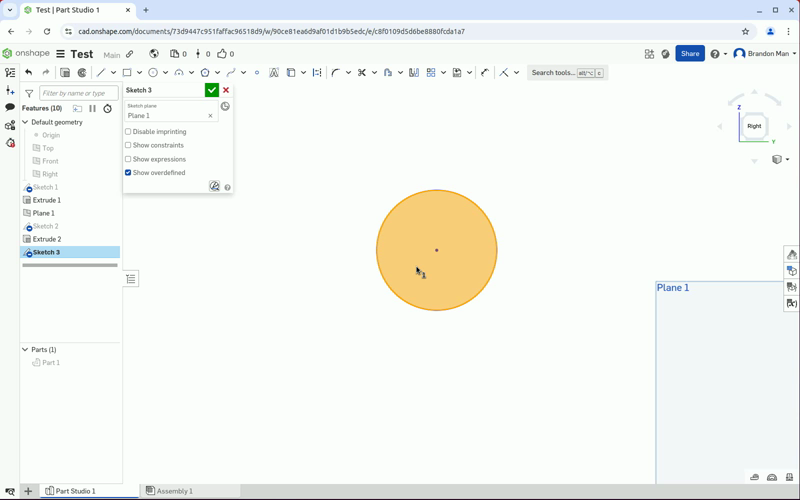
scroll(-6)
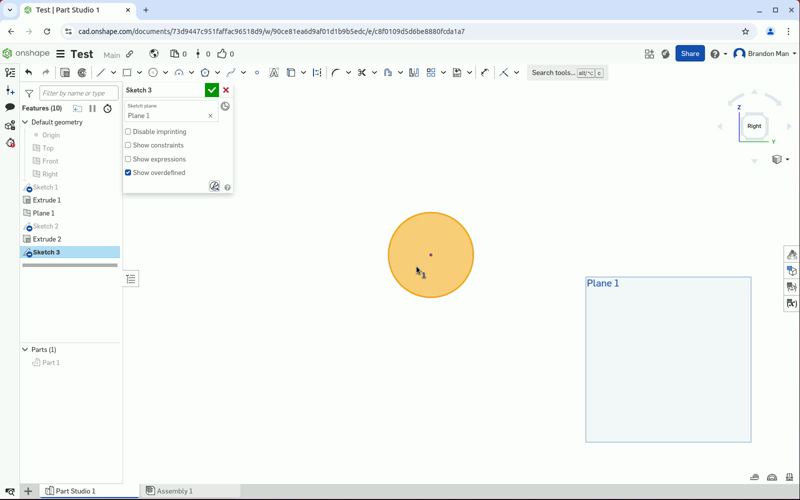
scroll(-6)
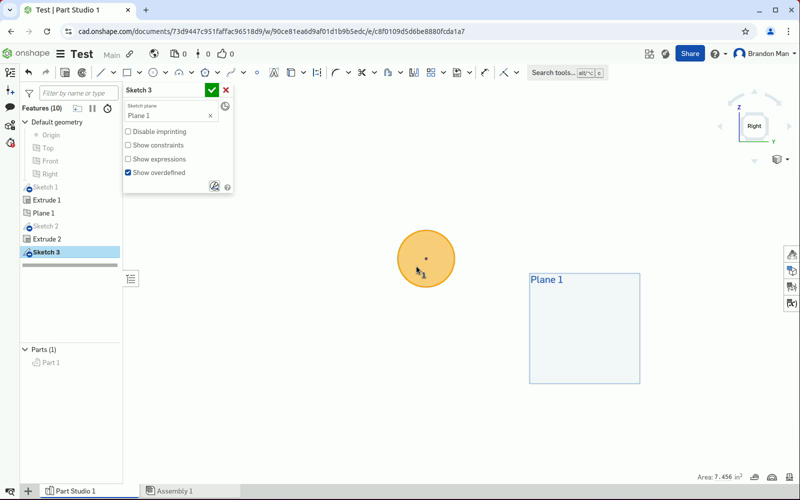
scroll(-6)
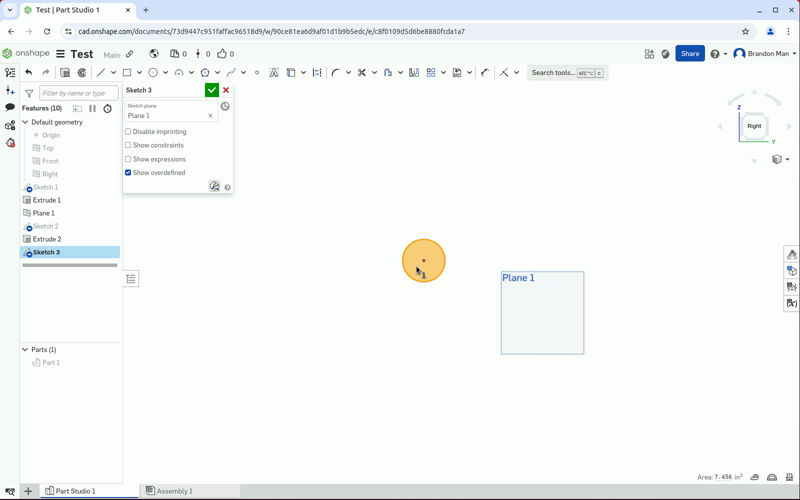
scroll(-6)
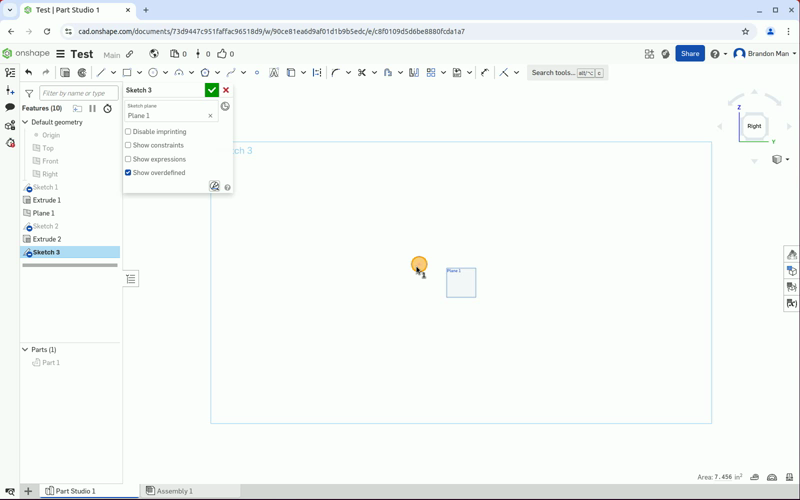
mouse_move(73, 352)
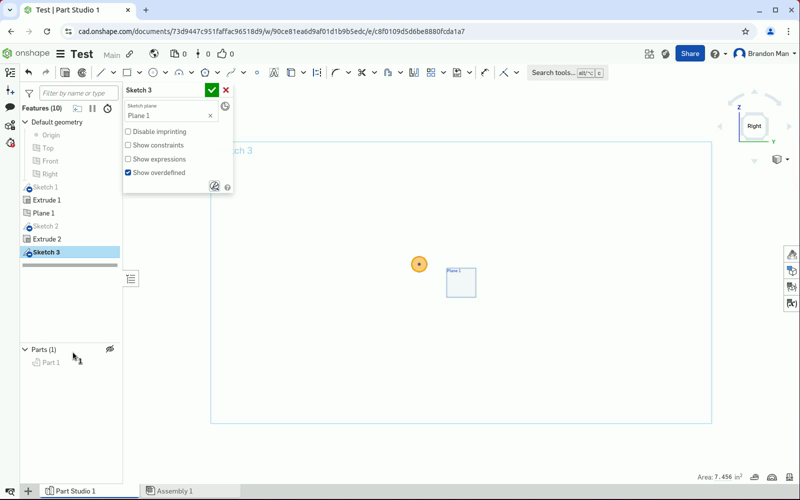
key(shift+y)
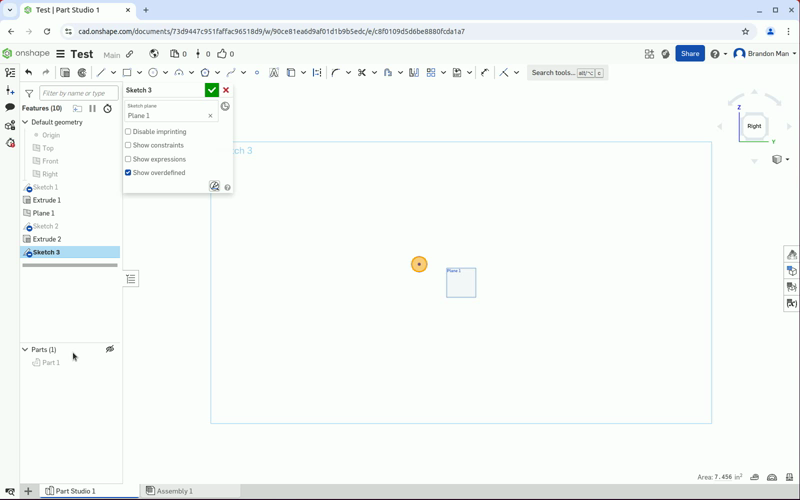
key(shift+e)
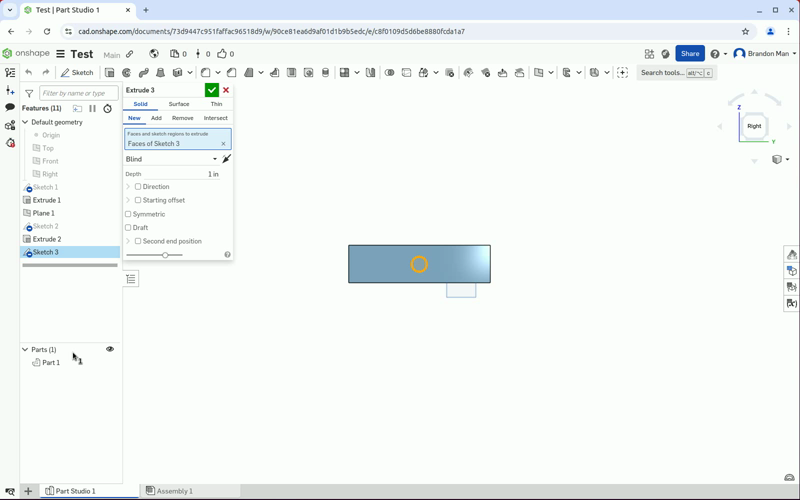
mouse_move(143, 106)
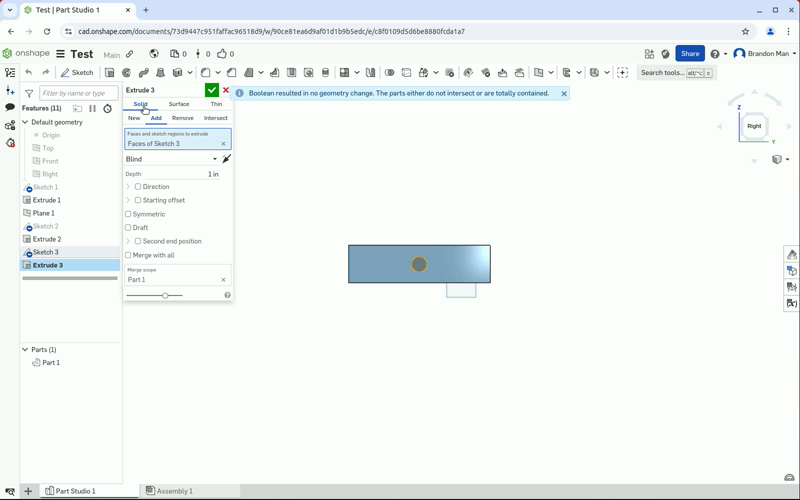
click(143, 106)
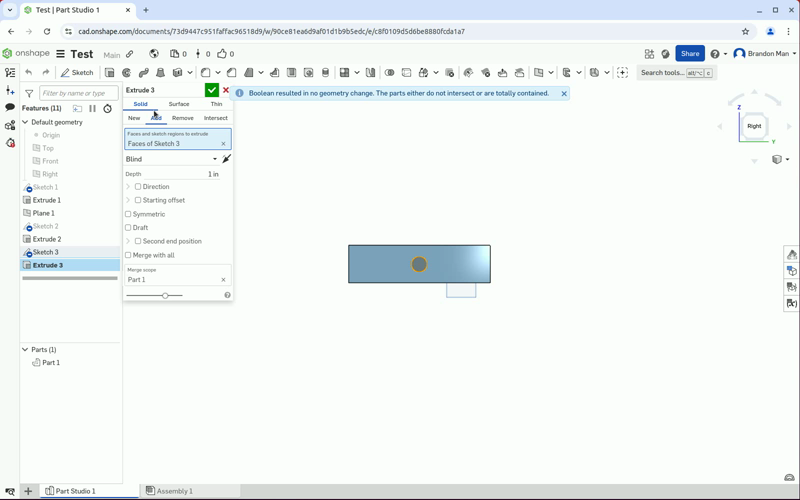
mouse_move(186, 120)
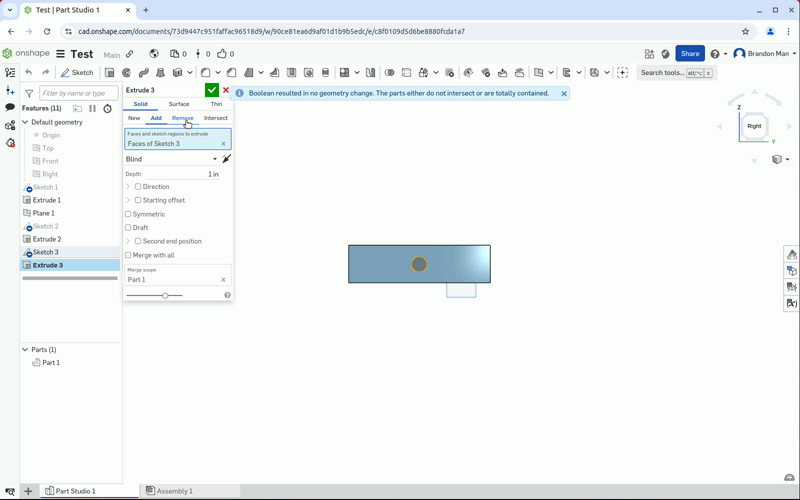
click(186, 120)
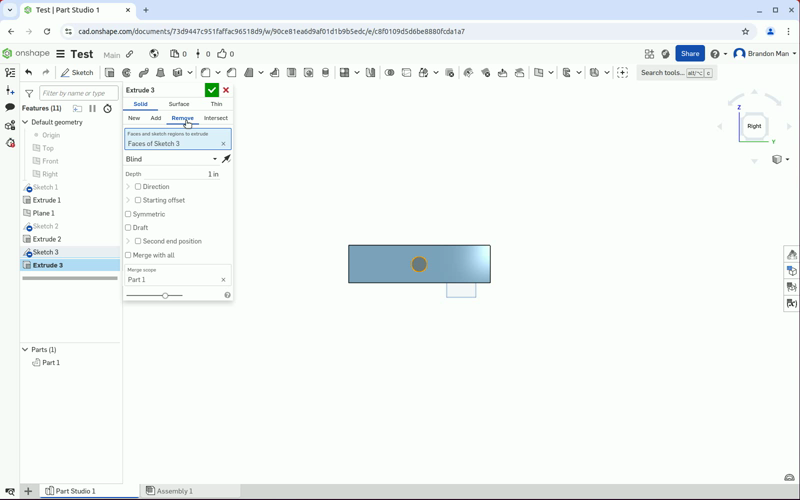
key(tab, 4)
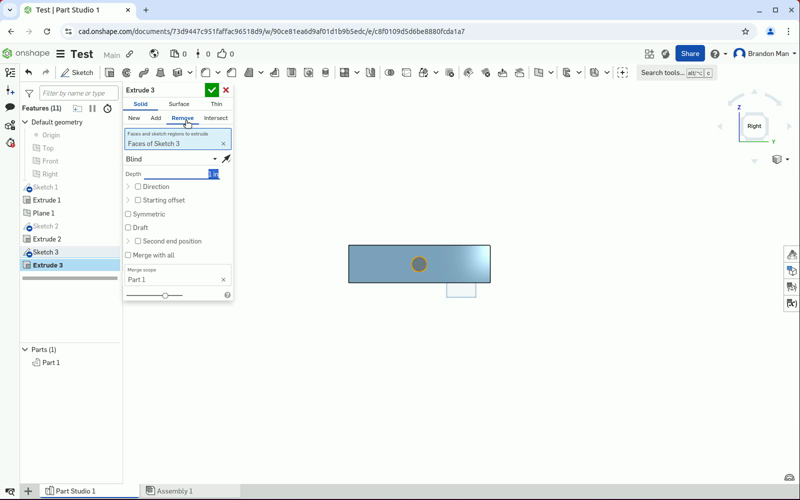
text(5.777)
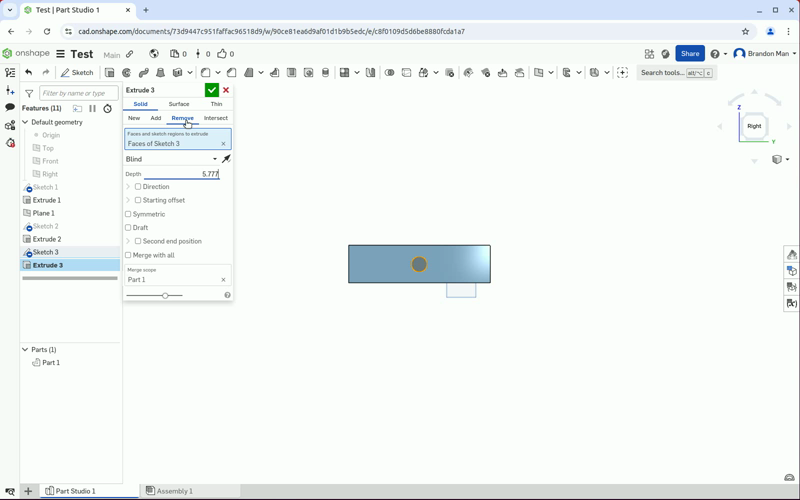
key(tab, 6)
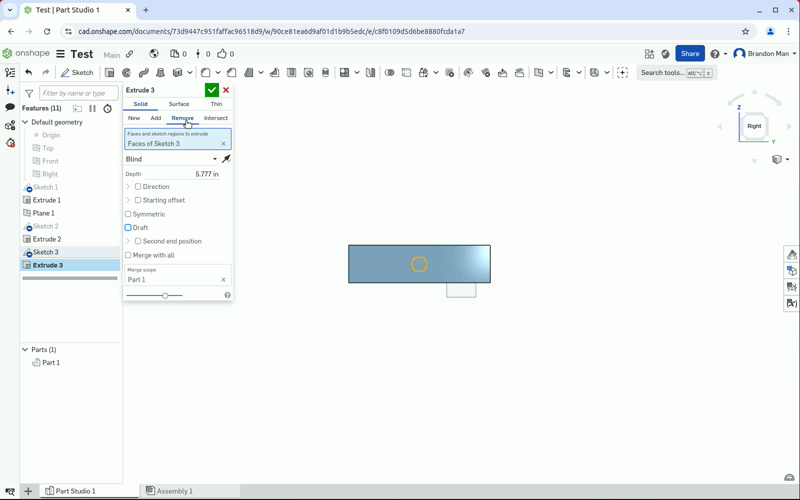
key(space)
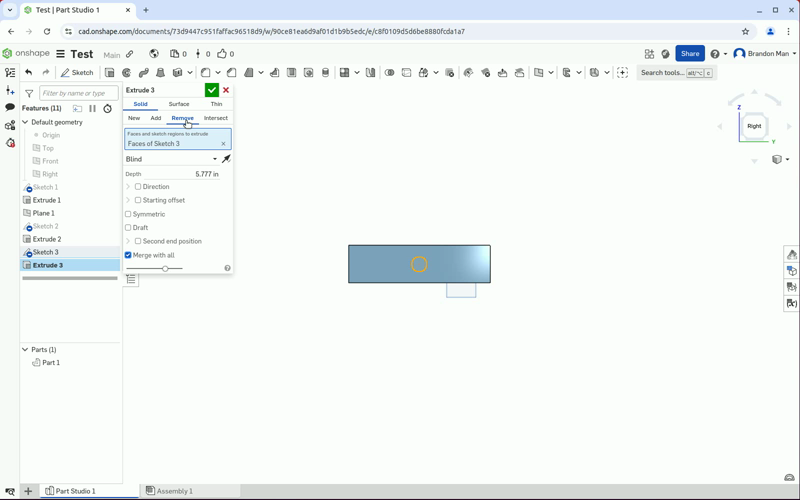
key(enter)
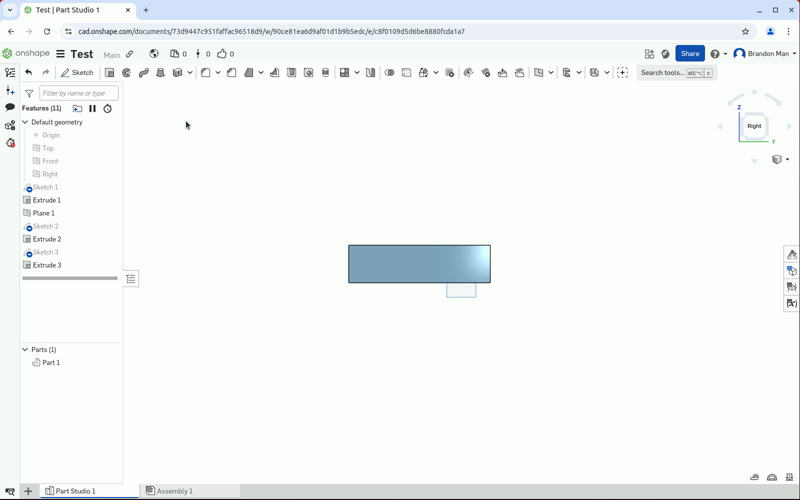
key(shift+h)
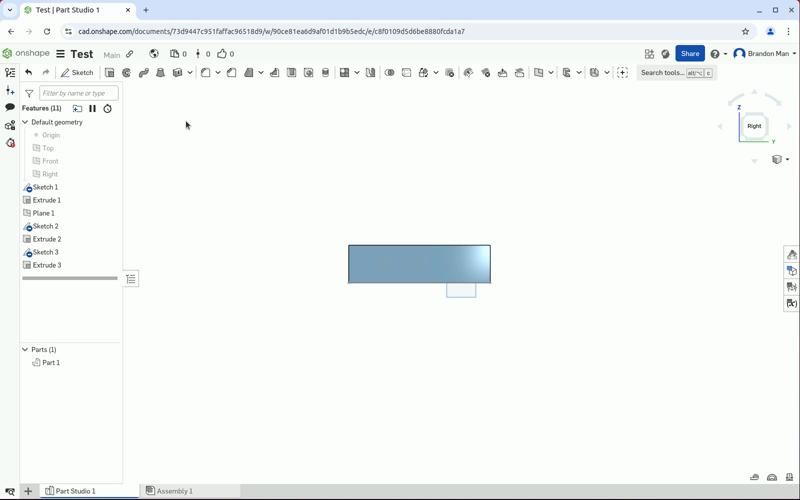
key(shift+h)
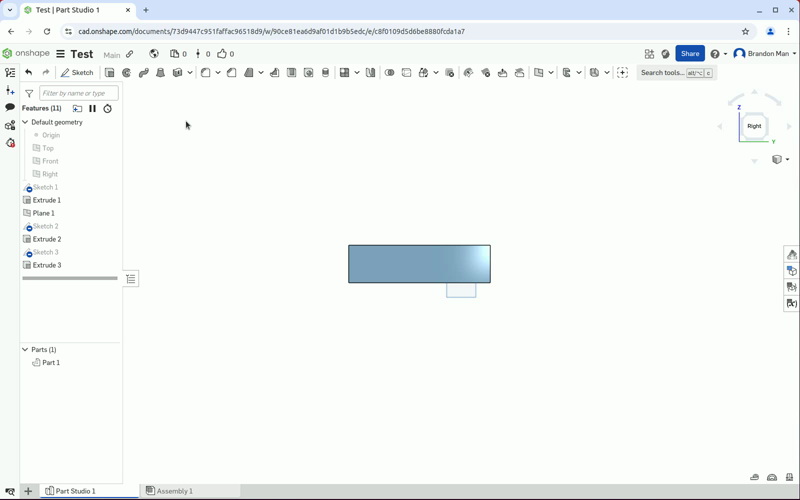
mouse_move(73, 189)
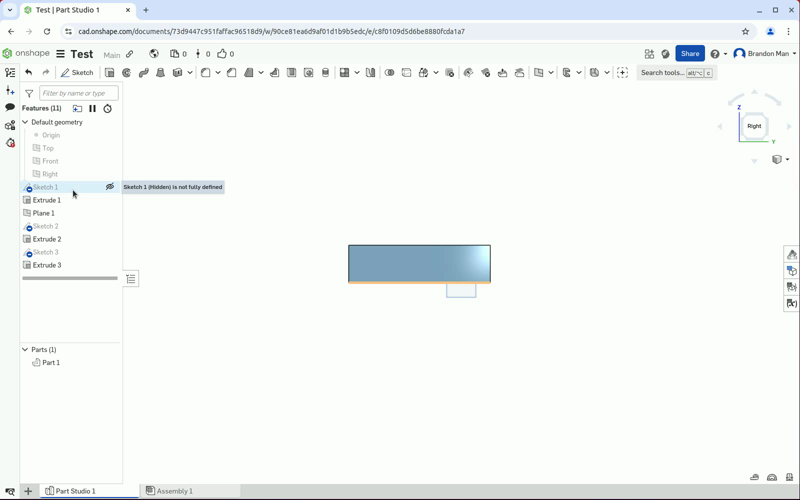
click(73, 189)
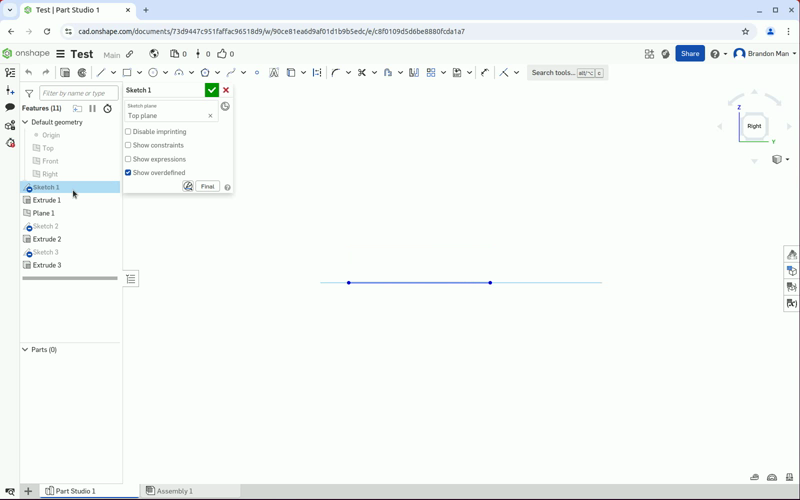
mouse_move(229, 92)
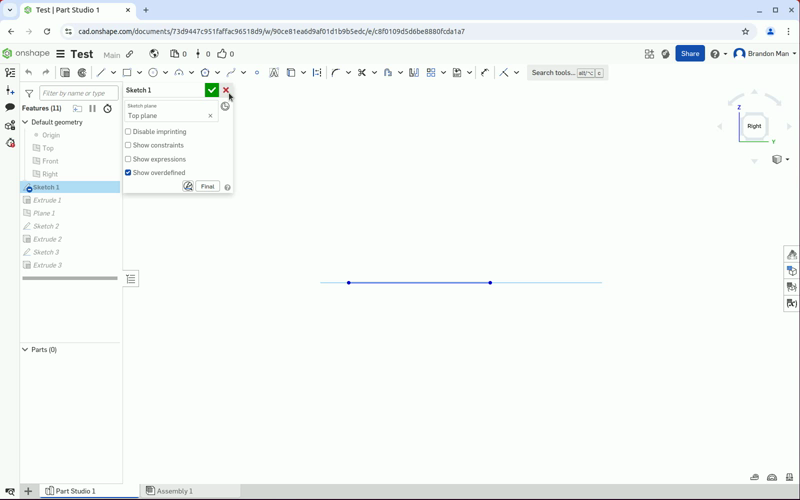
click(229, 92)
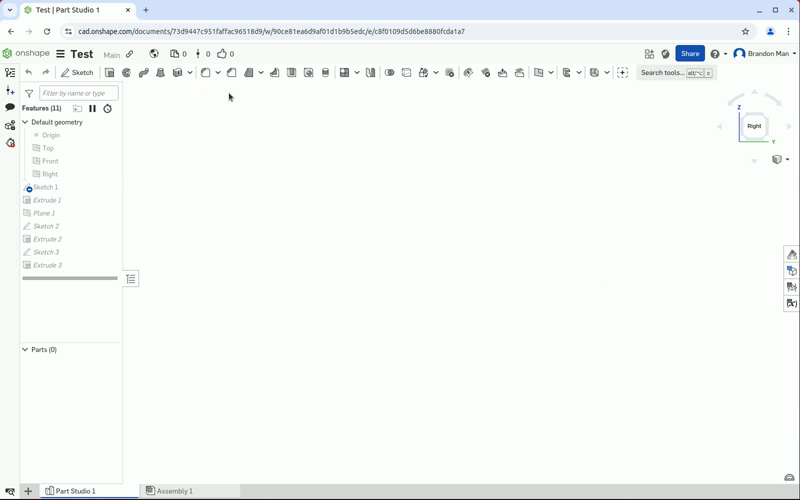
key(shift+s)
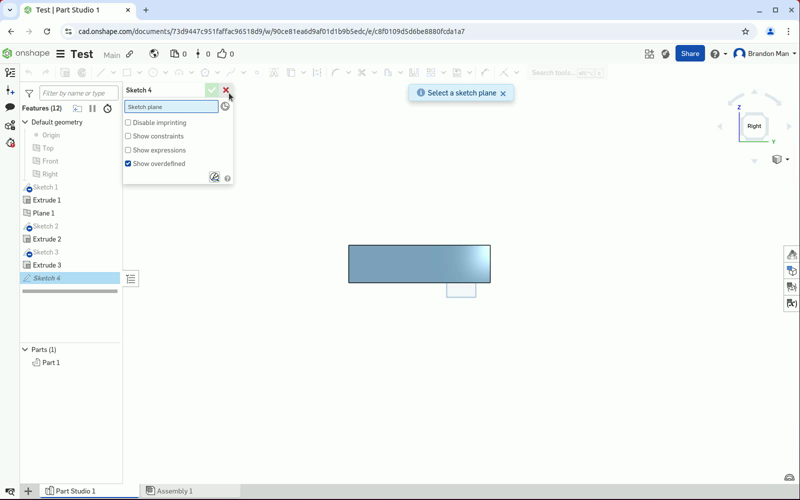
mouse_move(73, 215)
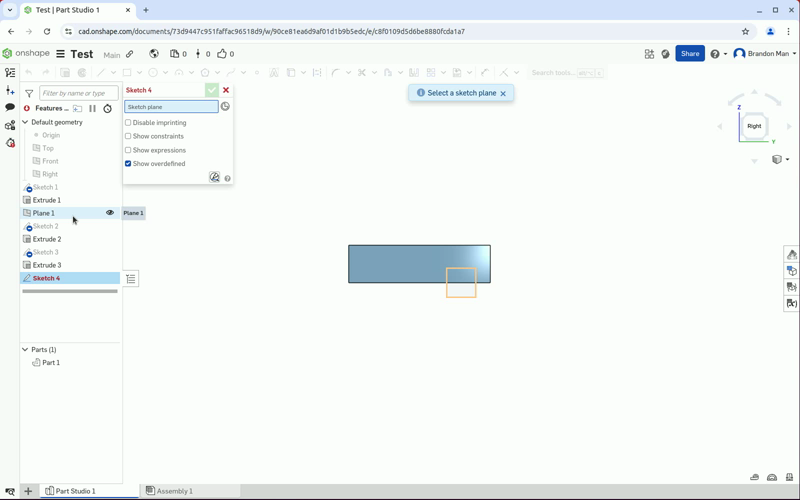
click(73, 215)
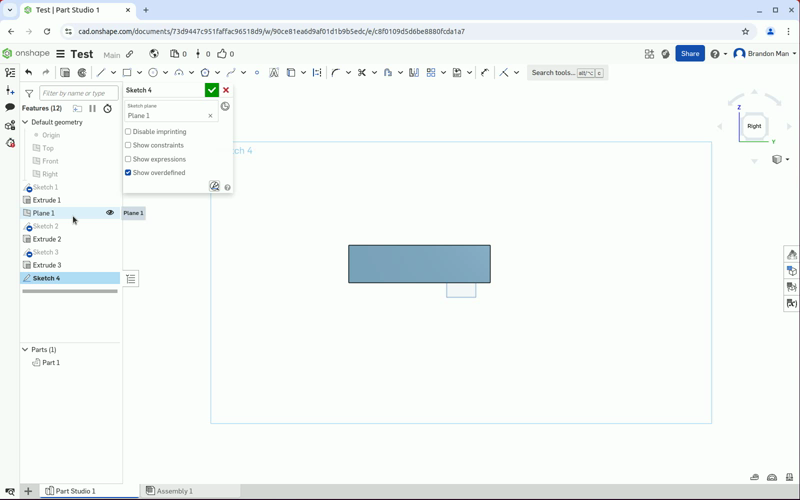
mouse_move(73, 352)
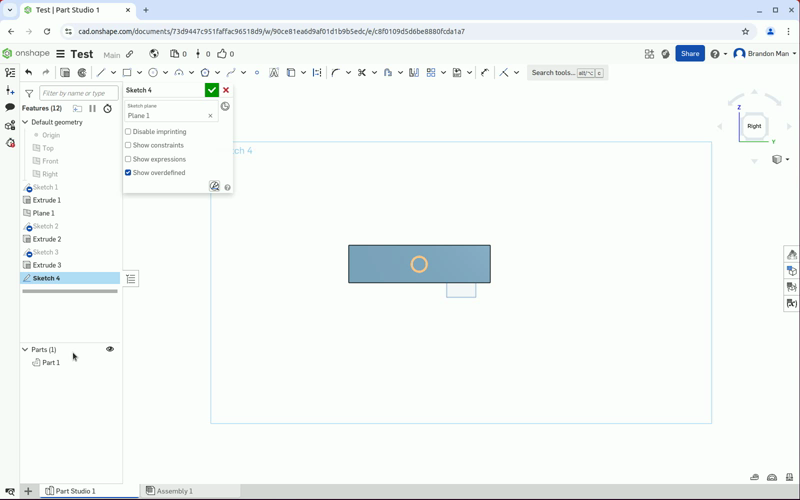
key(y)
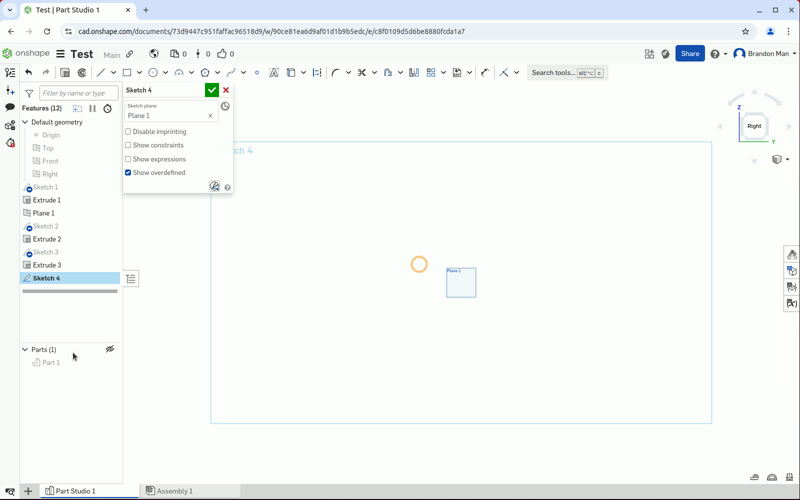
key(c)
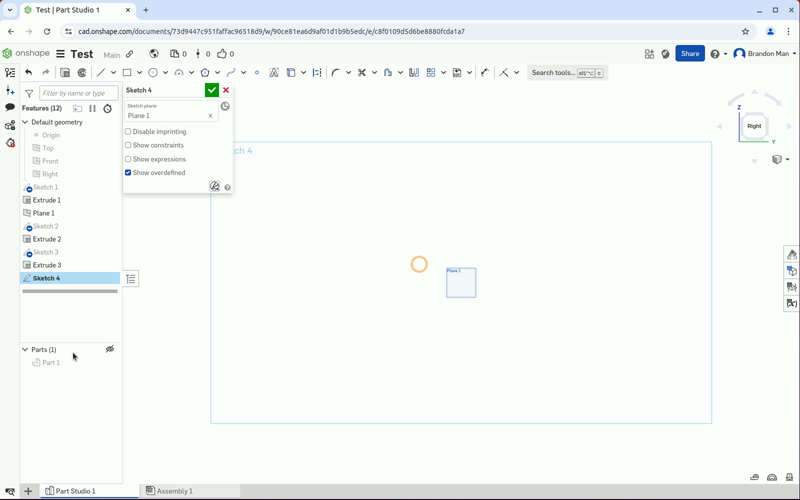
key_down(shift)
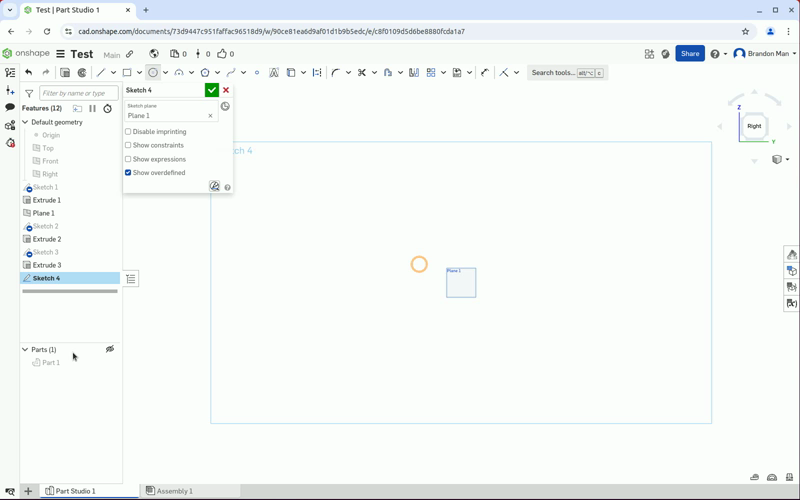
mouse_move(455, 264)
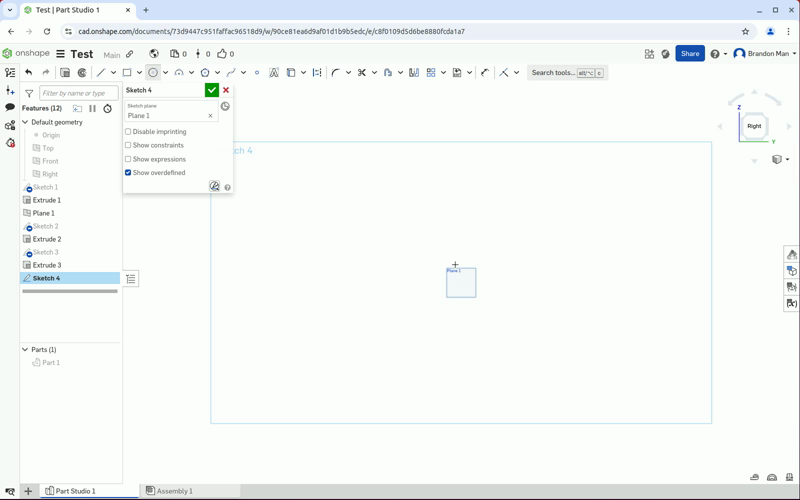
click(455, 264)
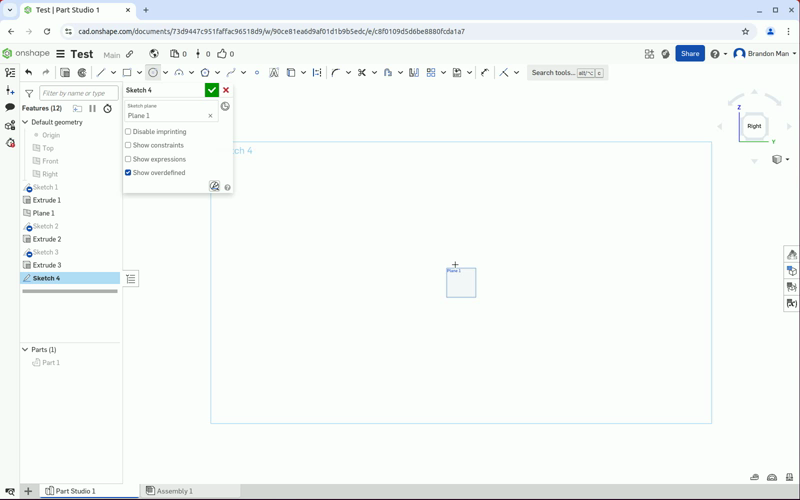
key_up(shift)
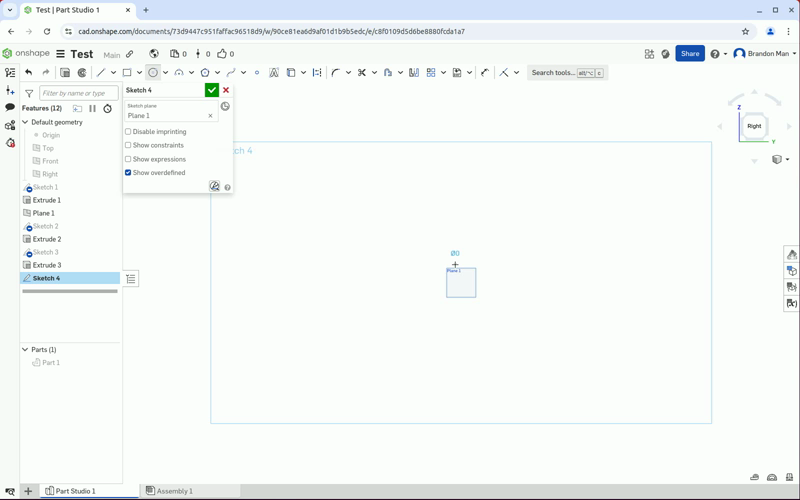
mouse_move(462, 264)
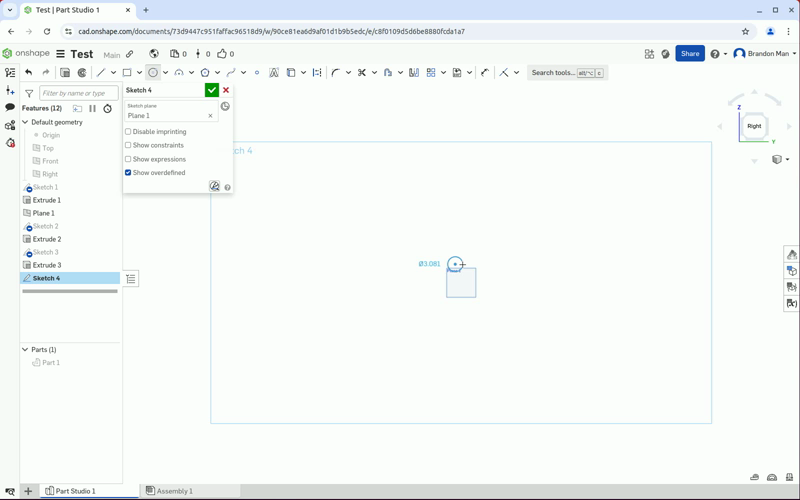
click(462, 264)
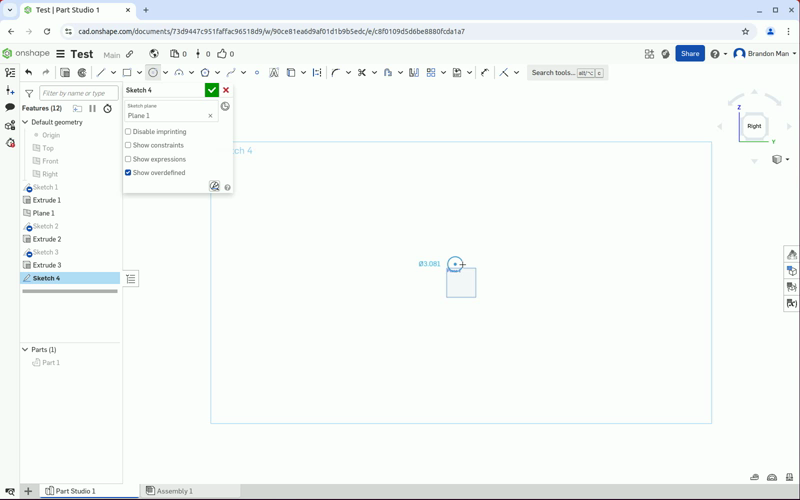
key(esc)
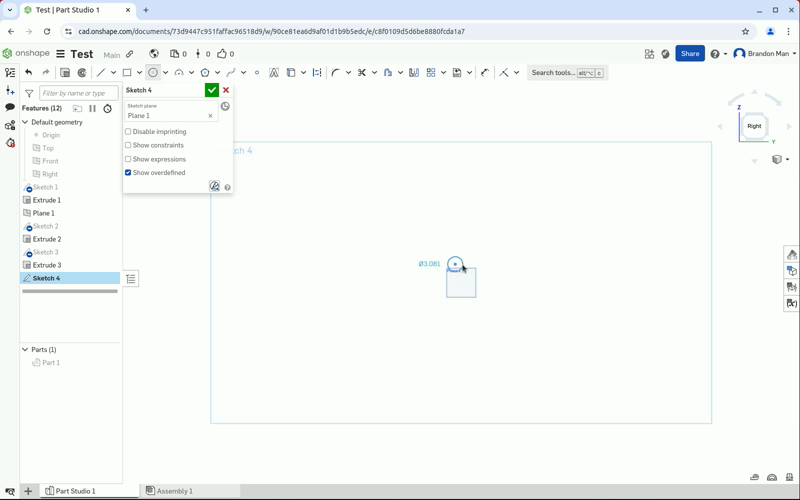
mouse_move(460, 262)
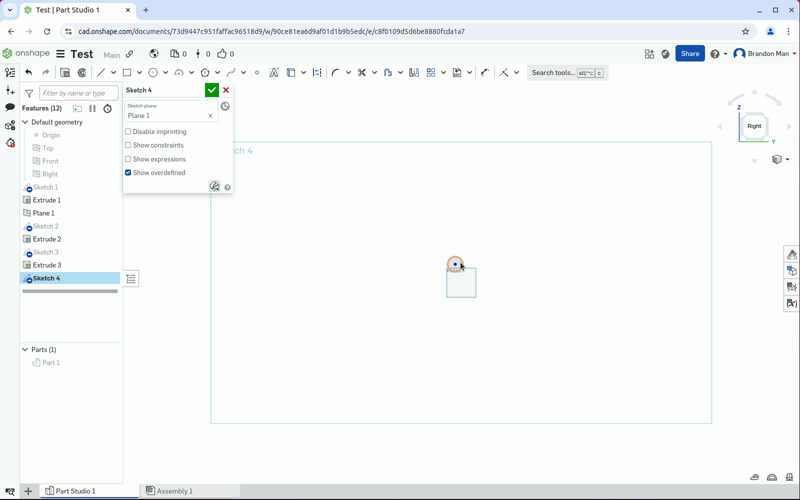
scroll(6)
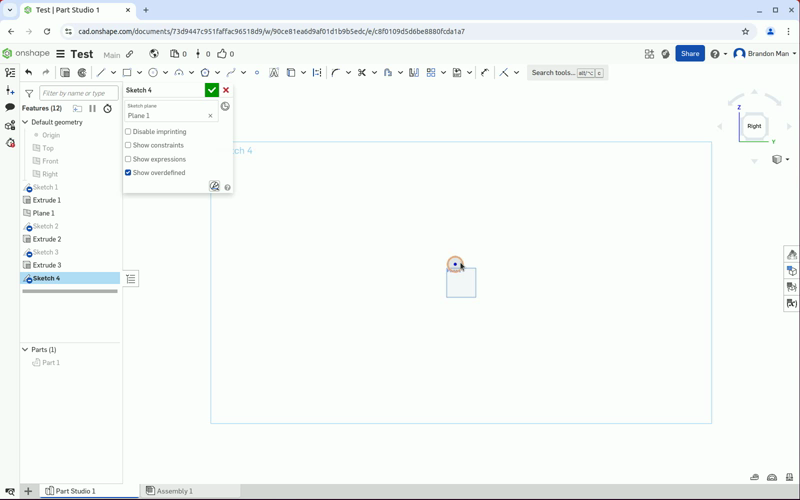
scroll(6)
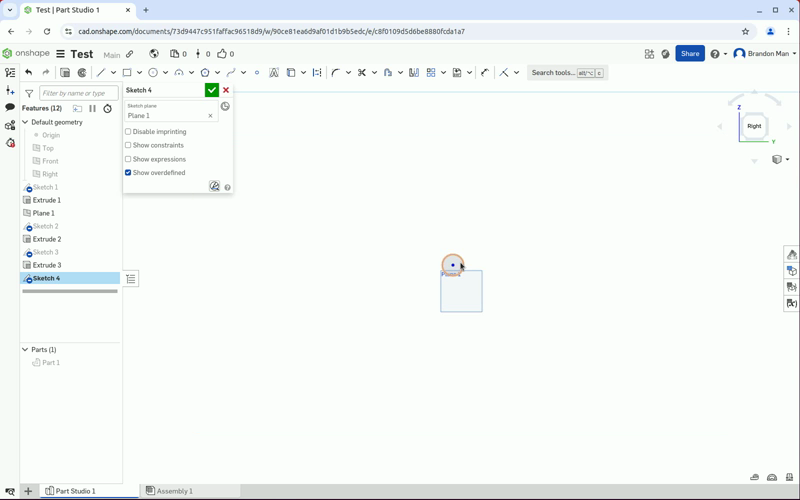
scroll(6)
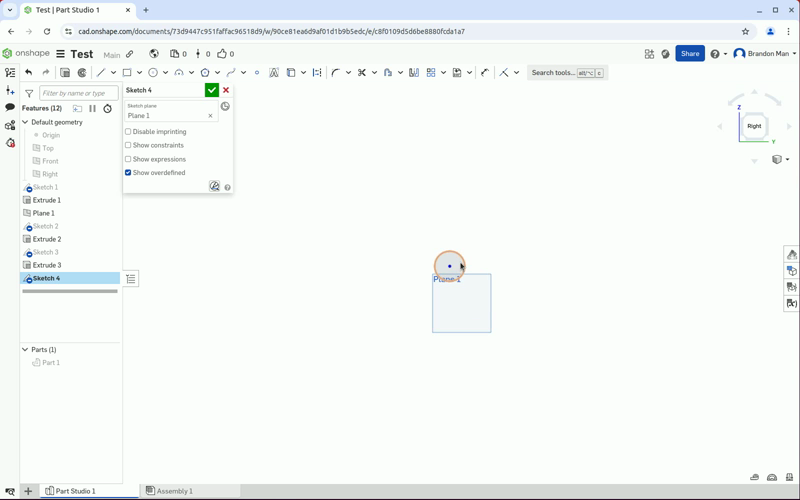
scroll(6)
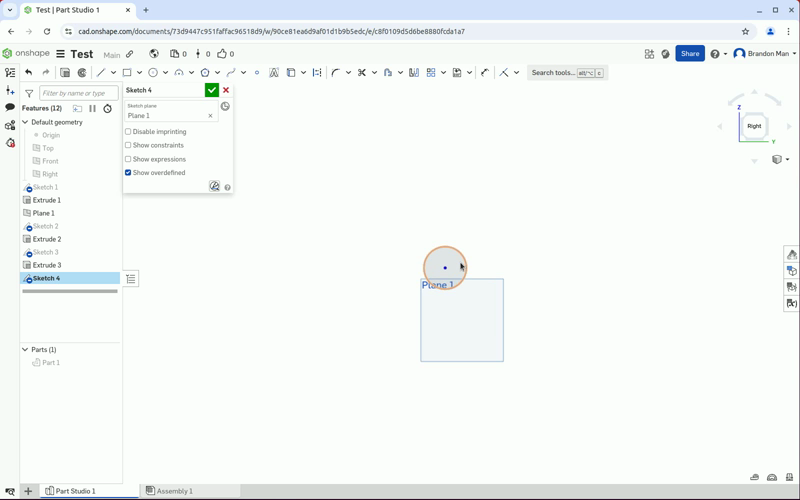
scroll(6)
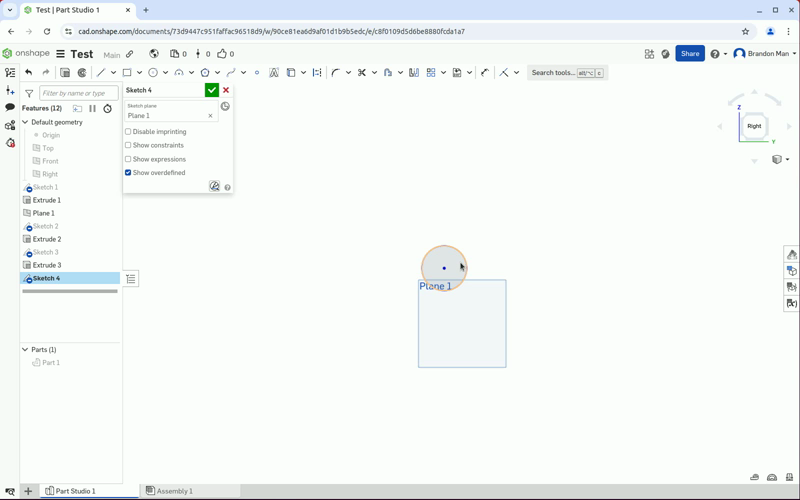
scroll(6)
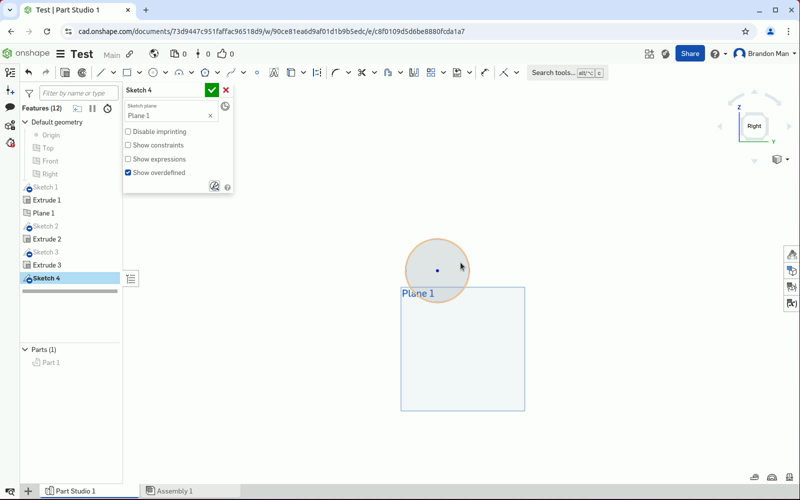
scroll(6)
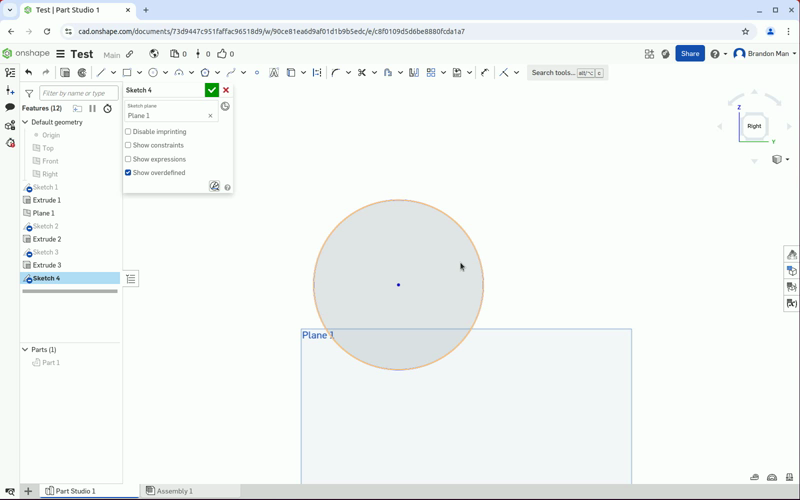
click(460, 262)
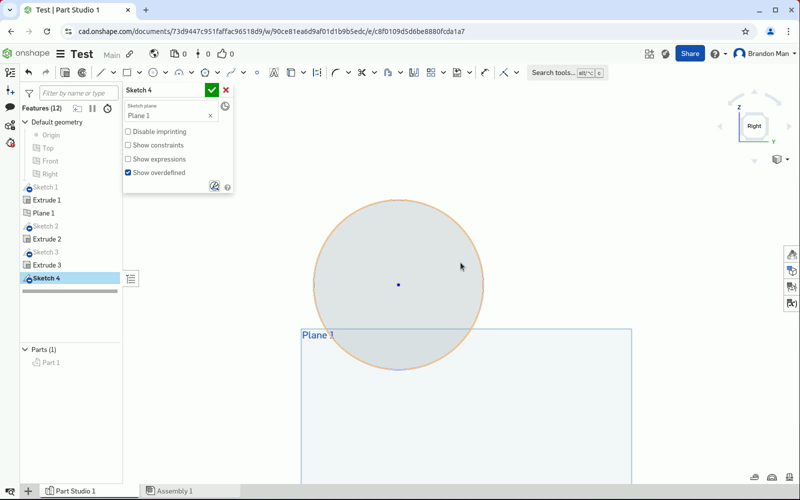
scroll(-6)
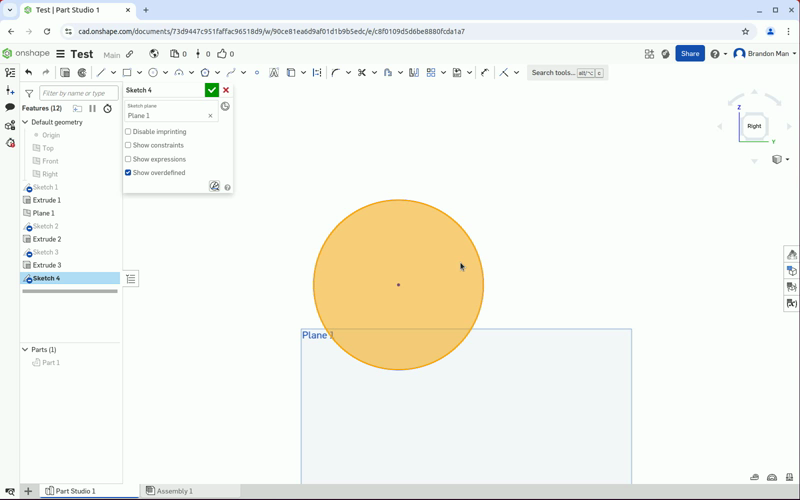
scroll(-6)
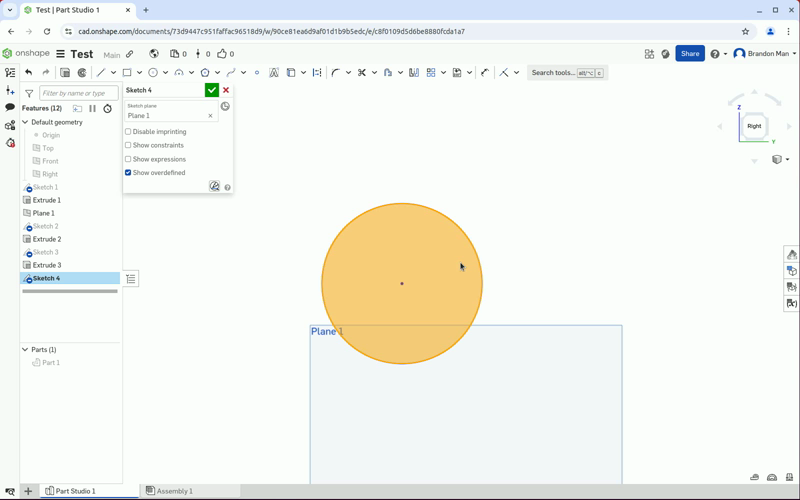
scroll(-6)
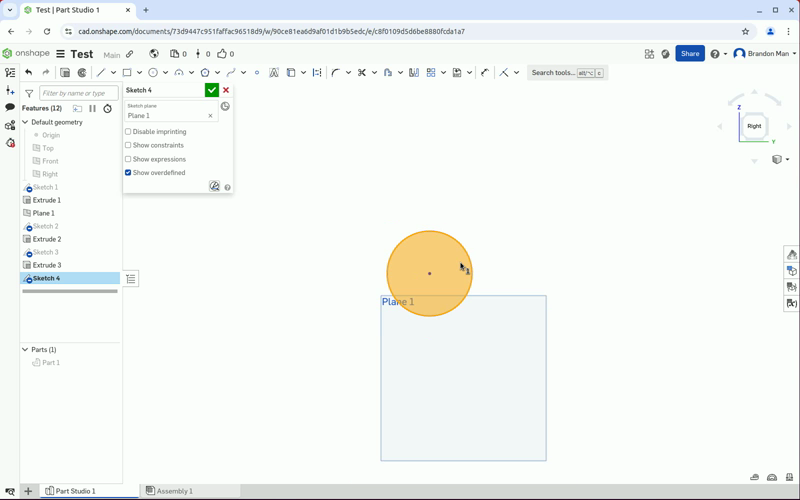
scroll(-6)
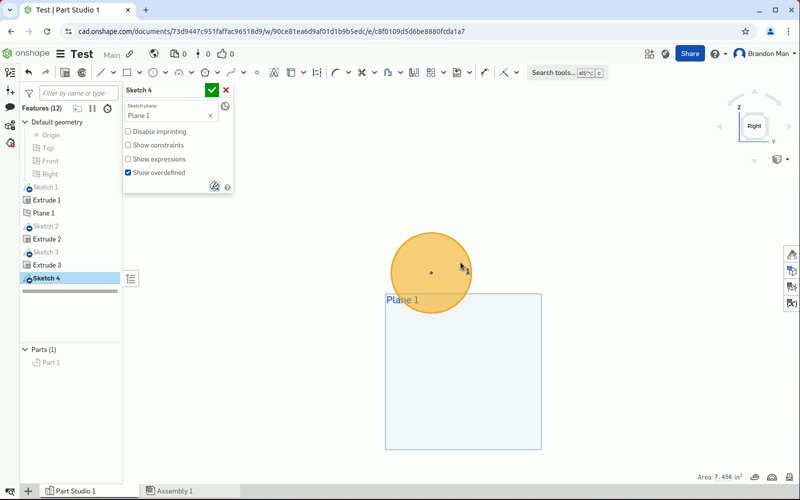
scroll(-6)
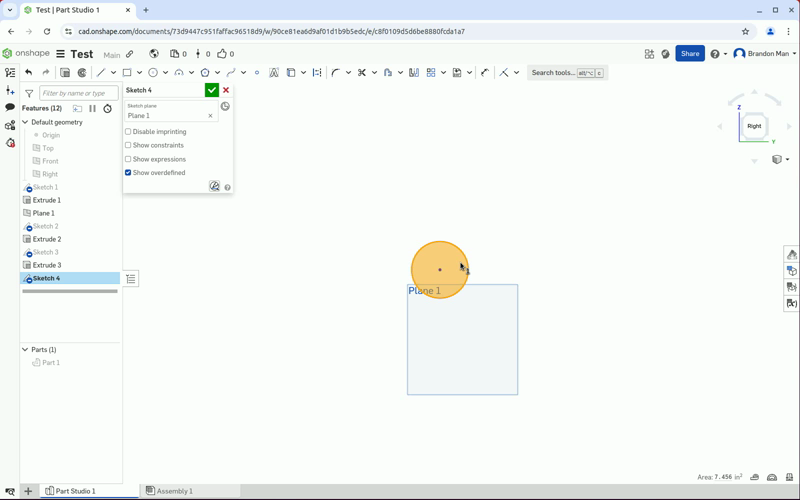
scroll(-6)
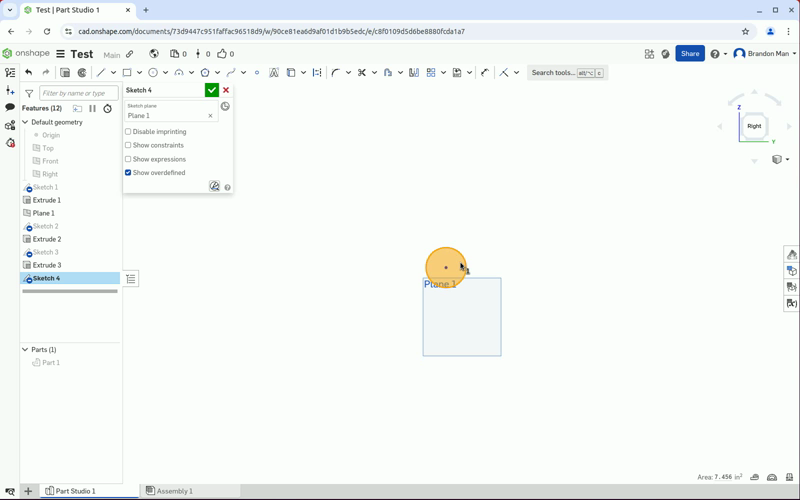
scroll(-6)
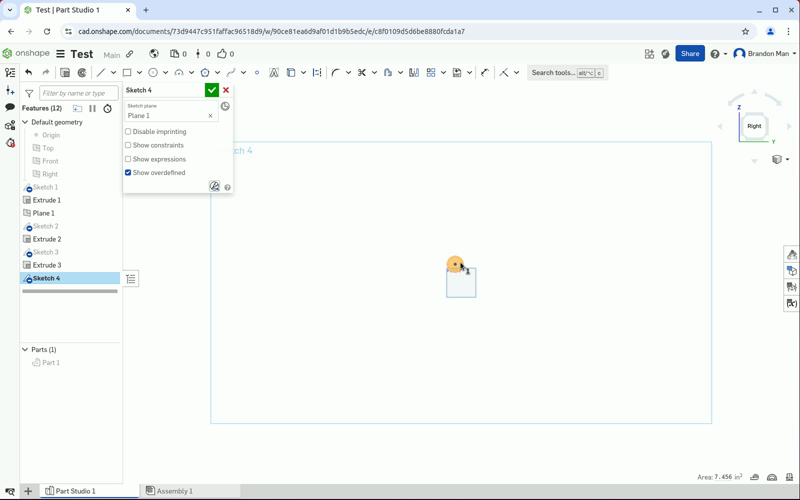
mouse_move(73, 352)
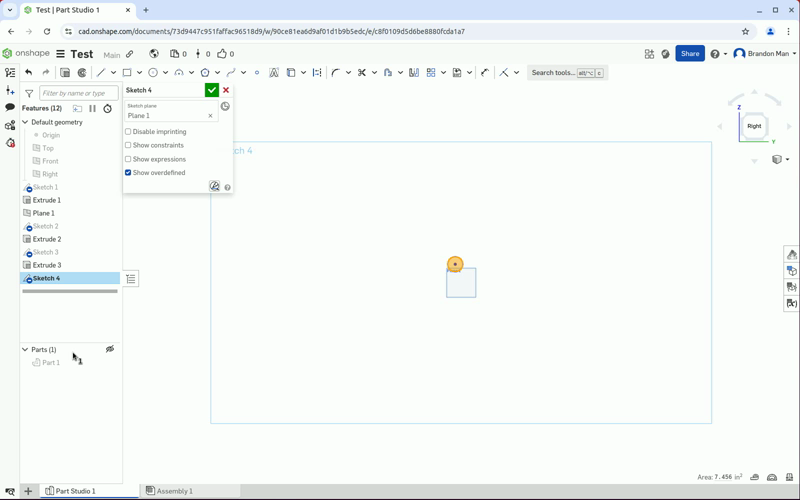
key(shift+y)
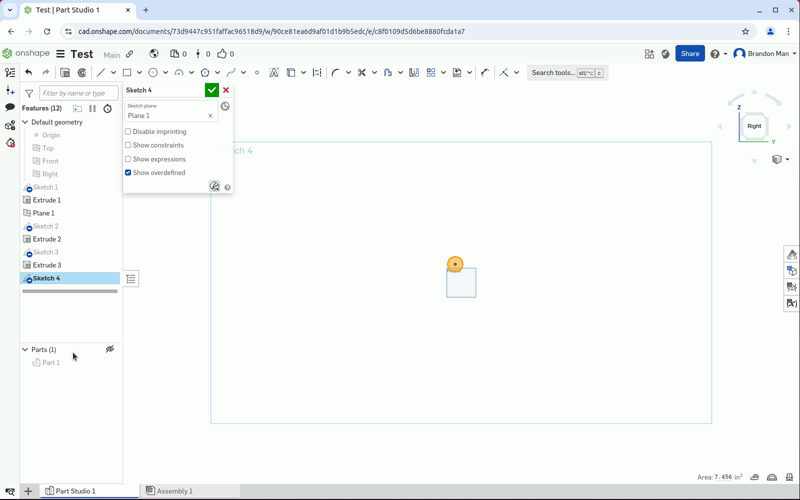
key(shift+e)
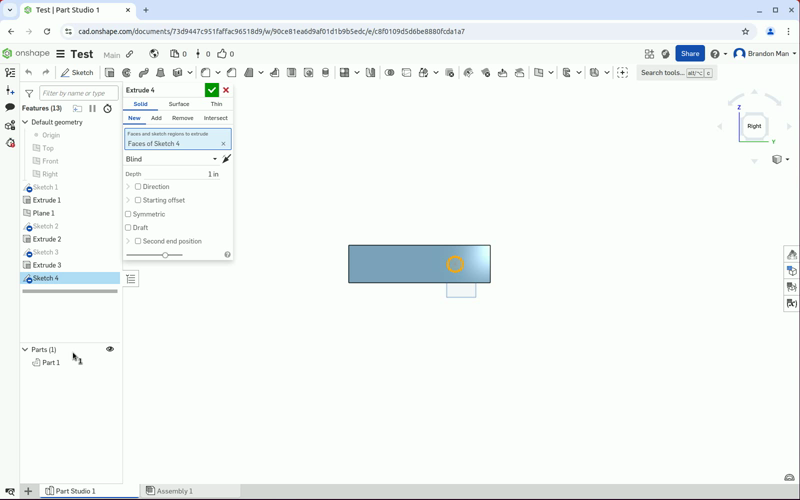
mouse_move(143, 106)
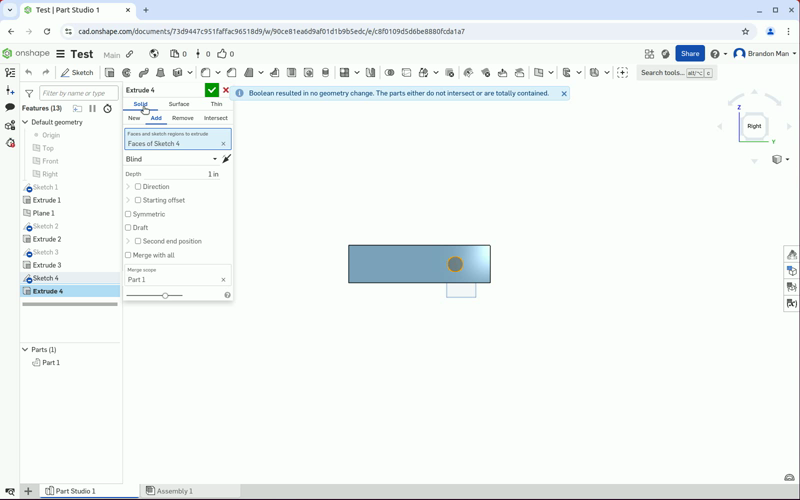
click(143, 106)
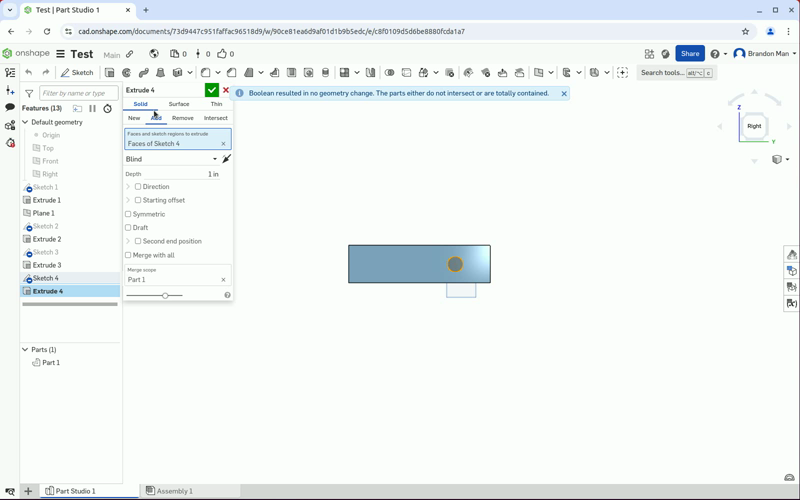
mouse_move(186, 120)
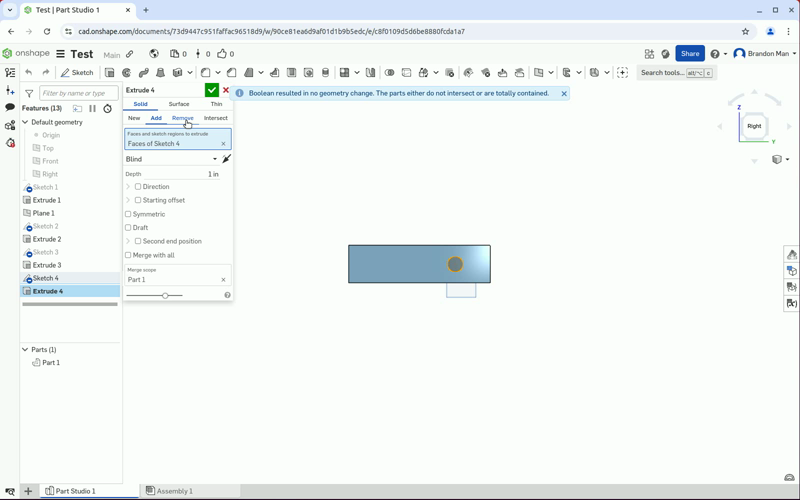
click(186, 120)
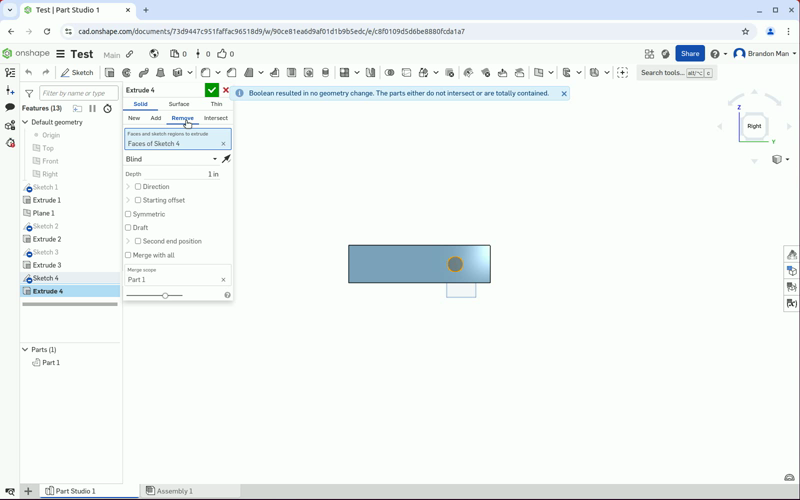
key(tab, 4)
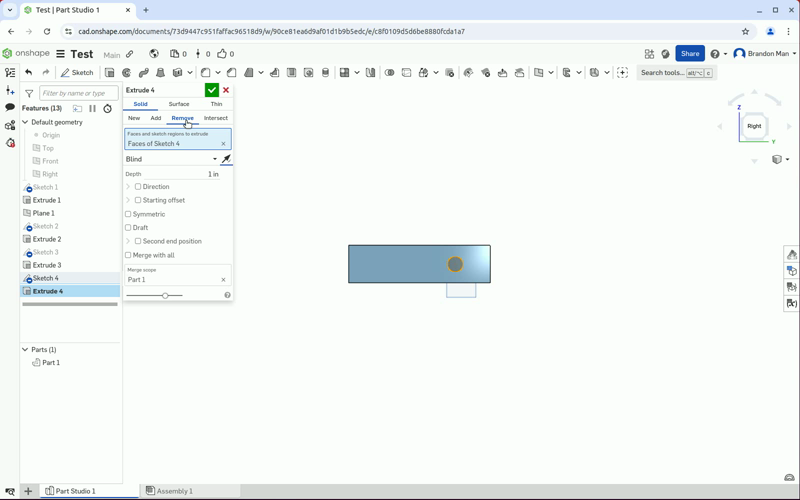
text(5.777)
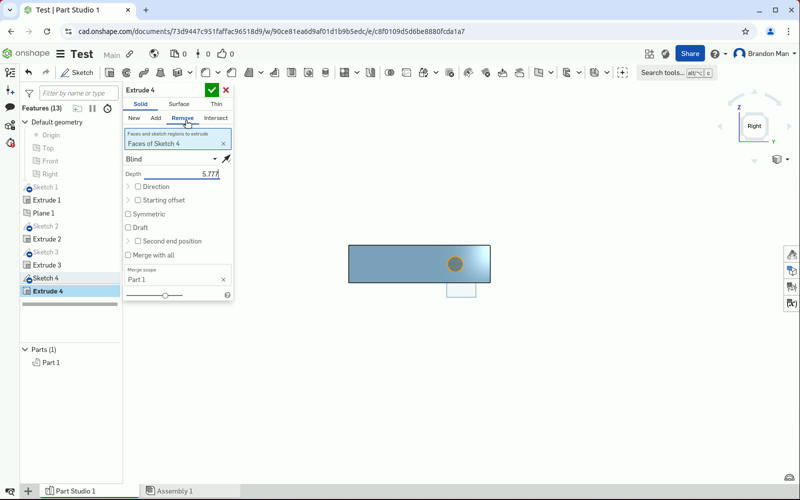
key(tab, 6)
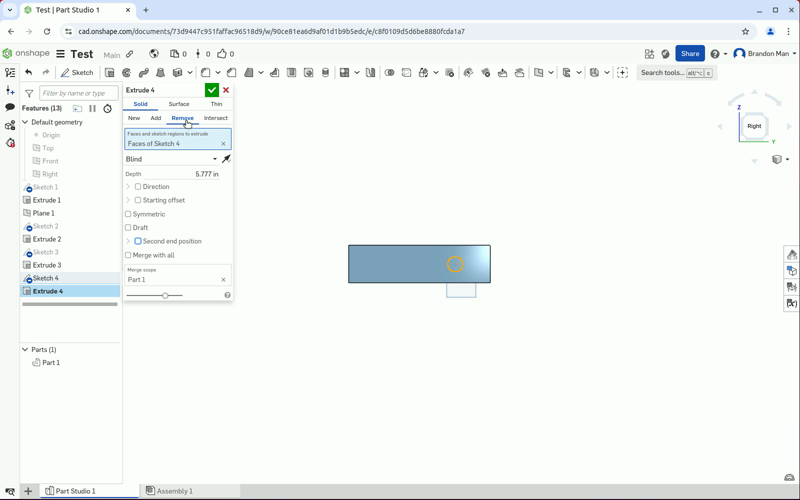
key(space)
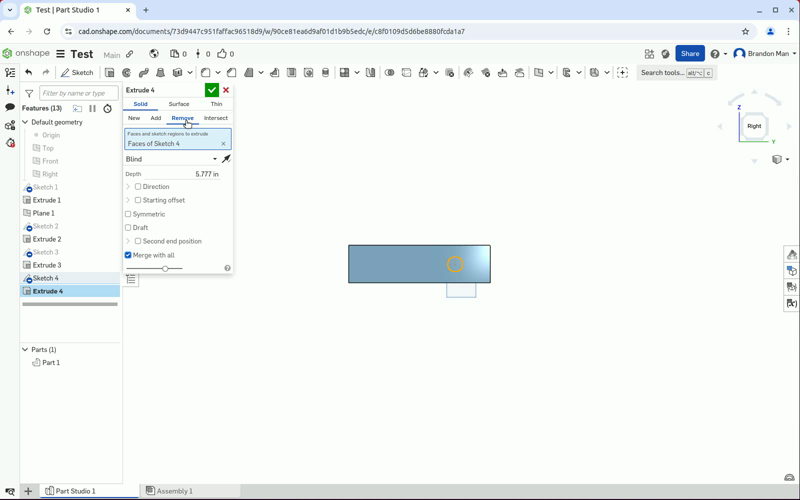
key(enter)
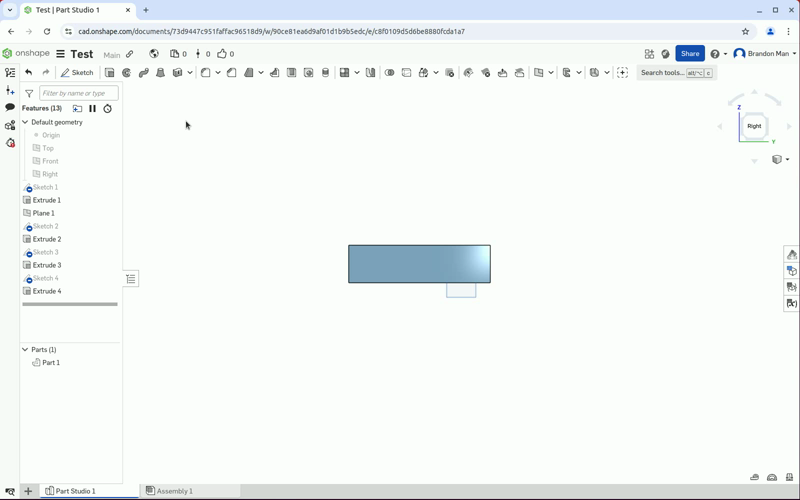
key(shift+h)
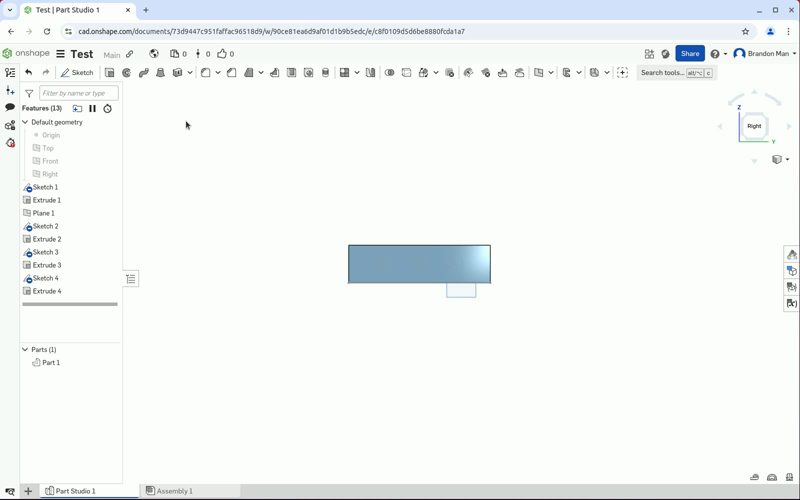
key(shift+h)
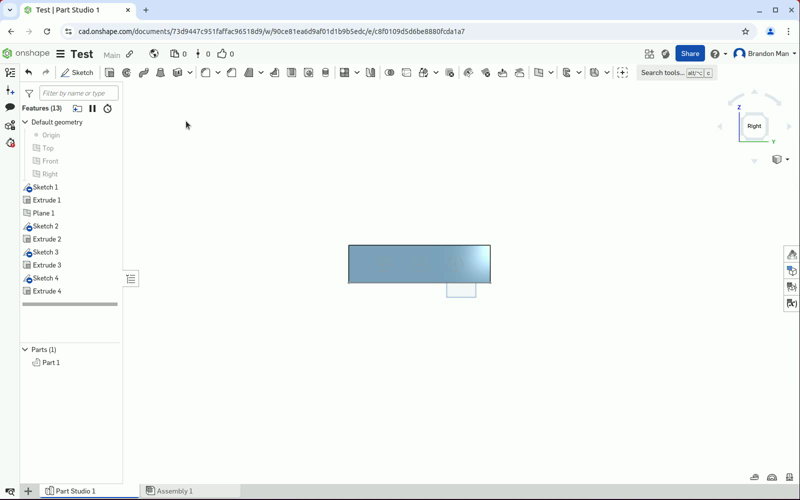
key(shift+7)
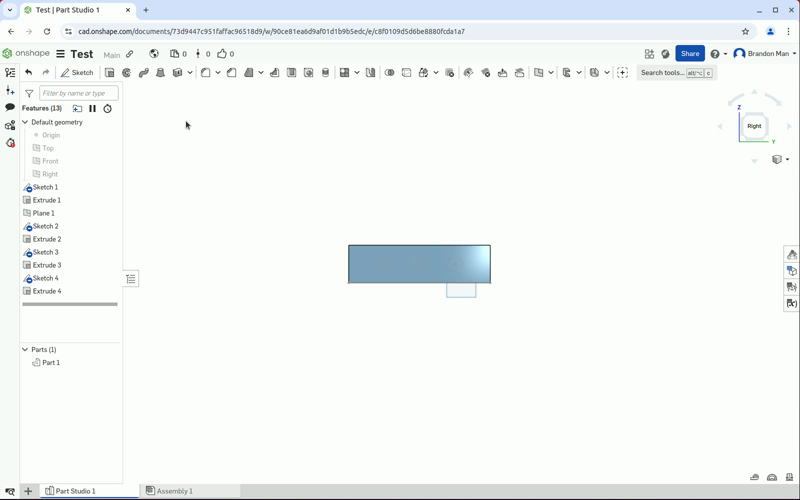
key(right, 2)
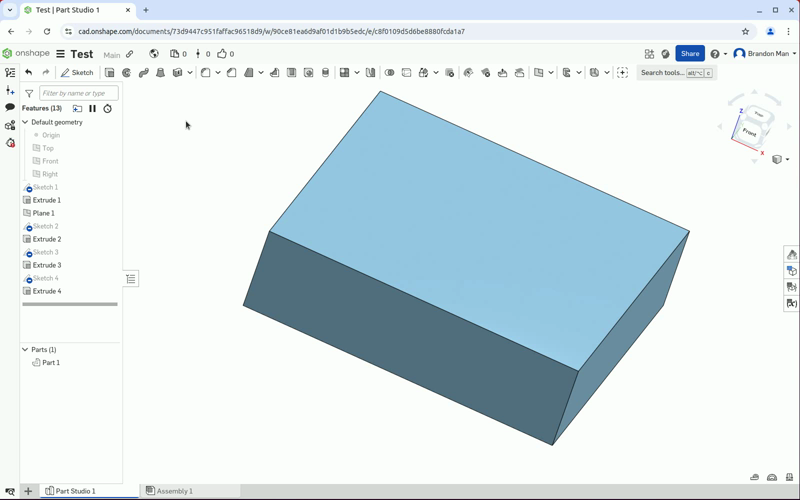
key(down, 2)
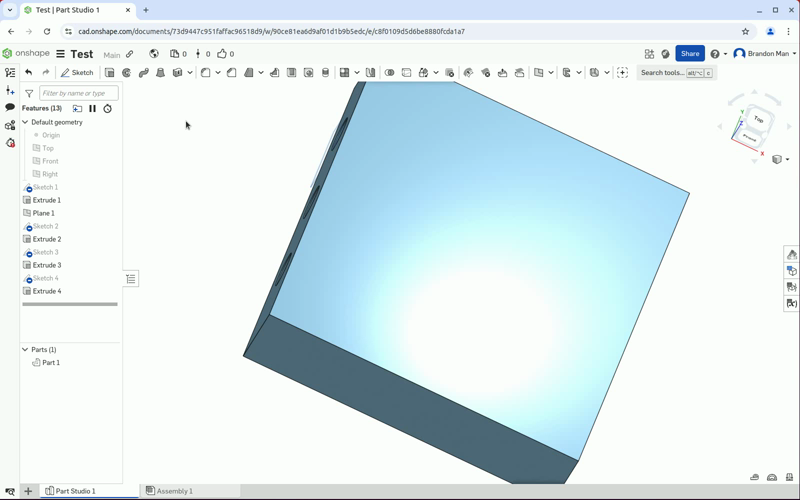
key(up, 2)
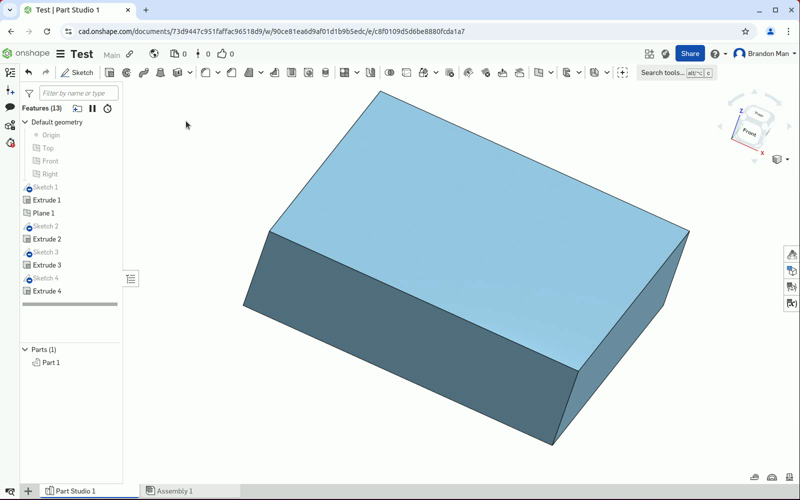
key(left, 2)
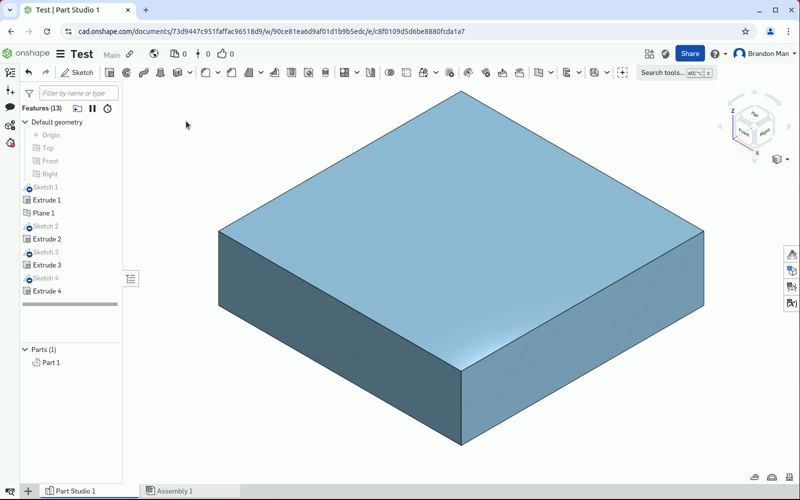
mouse_move(73, 189)
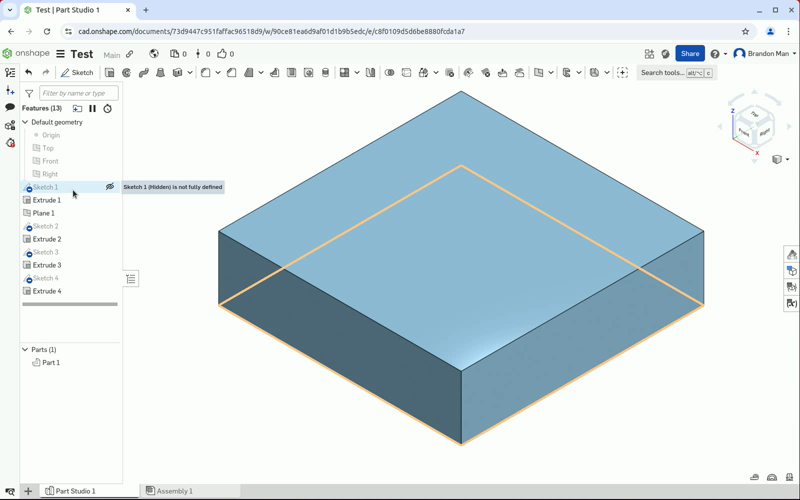
click(73, 189)